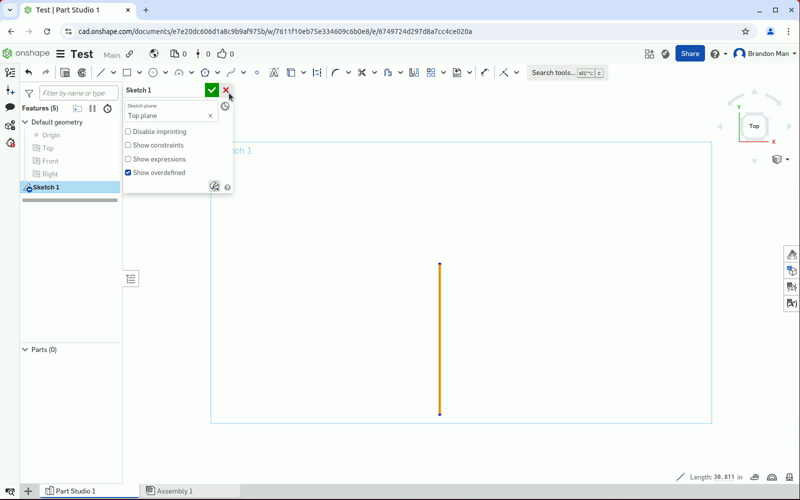
key(shift+h)
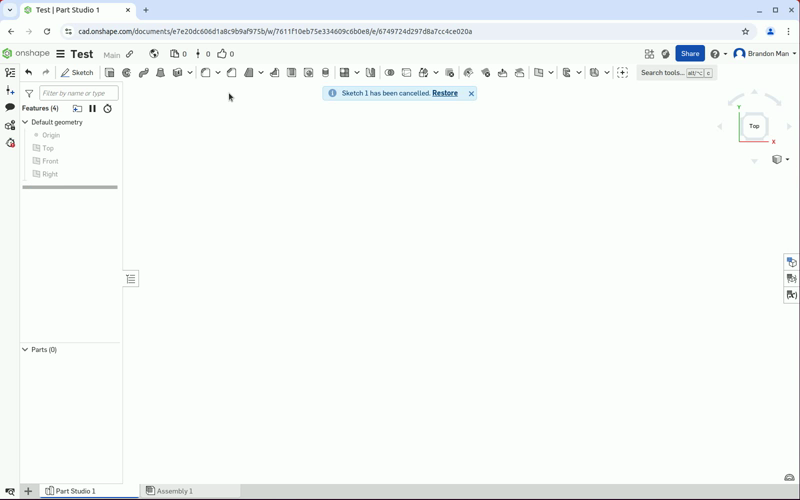
mouse_move(73, 352)
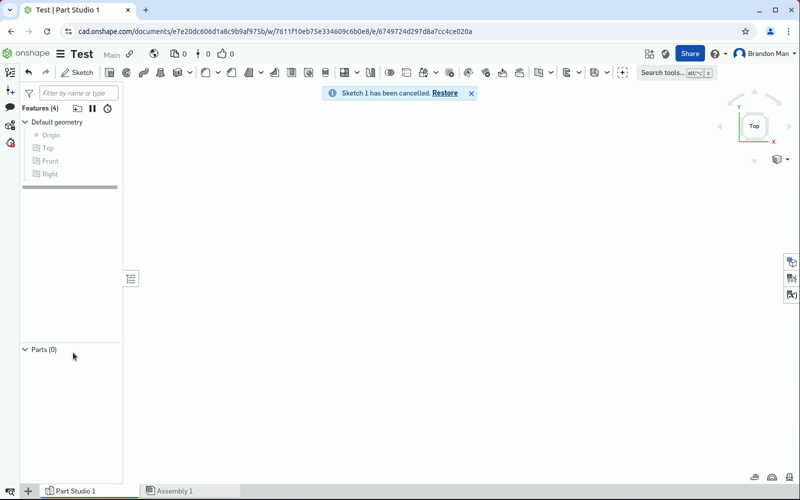
key(y)
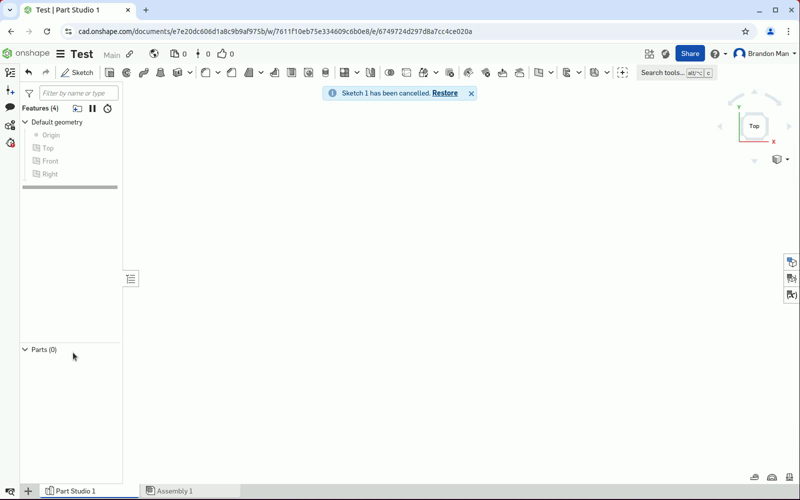
key(shift+p)
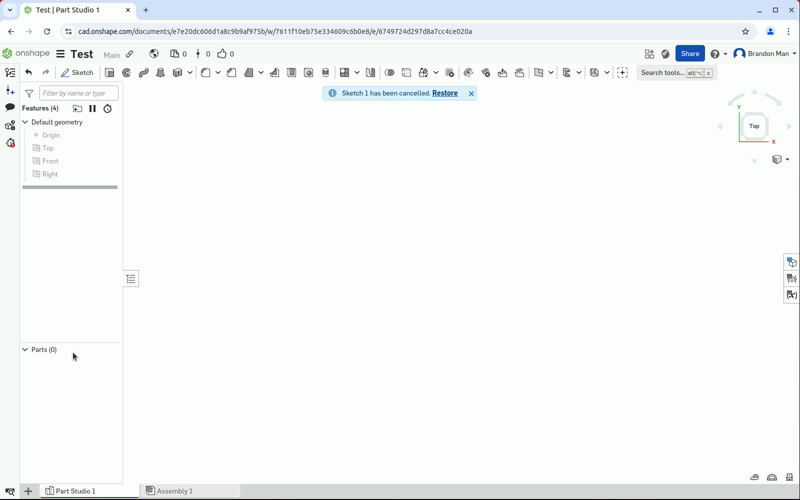
key(space)
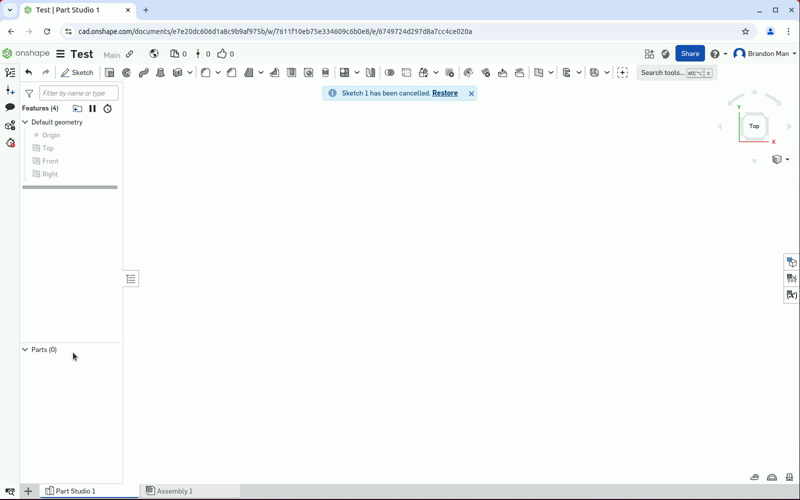
key_down(shift)
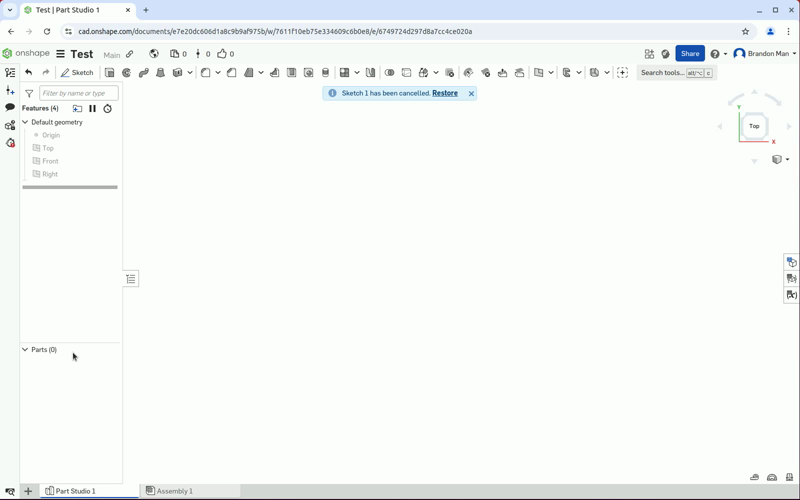
key(up)
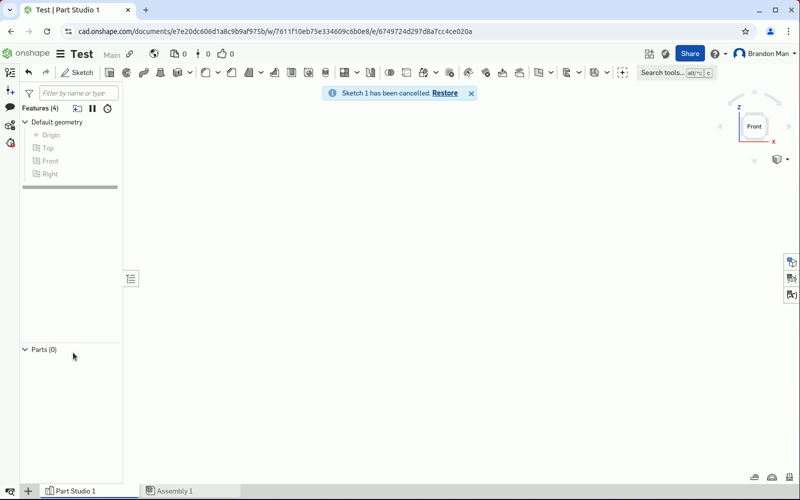
key_up(shift)
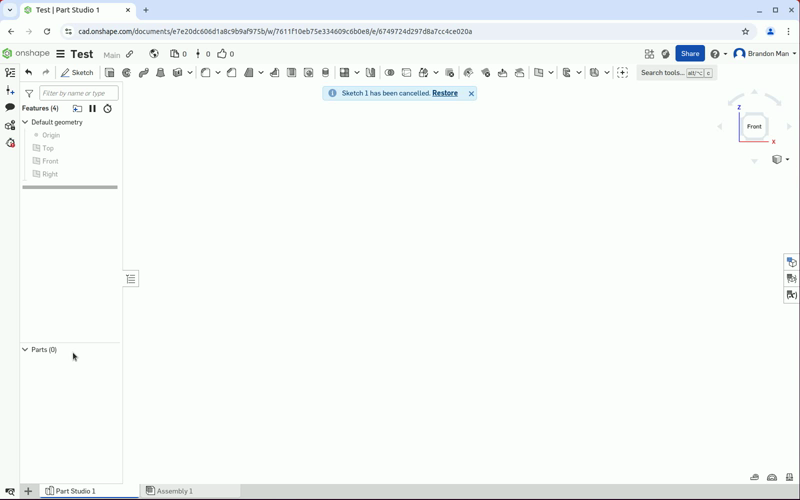
key(space)
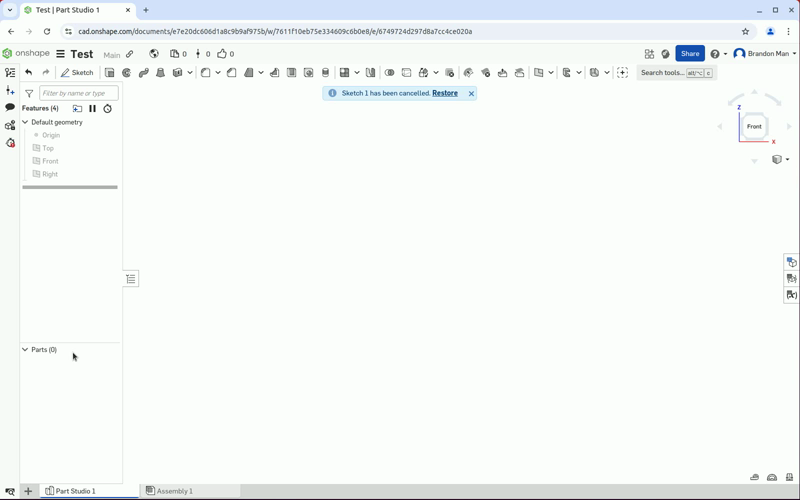
key_down(shift)
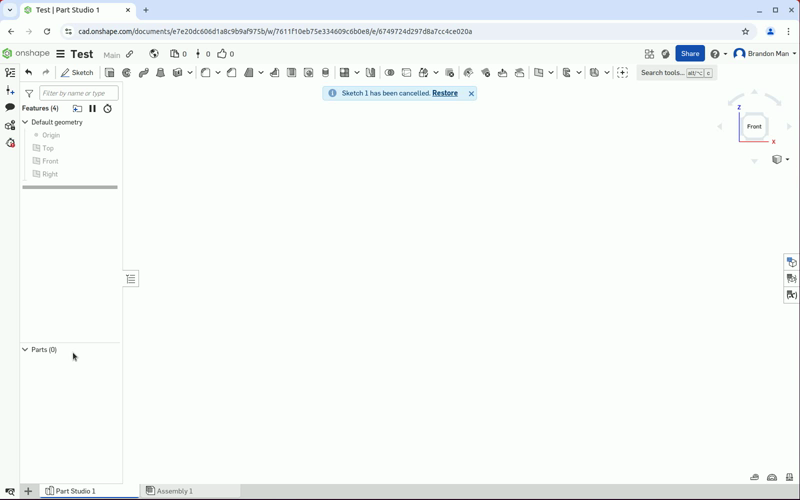
key(left)
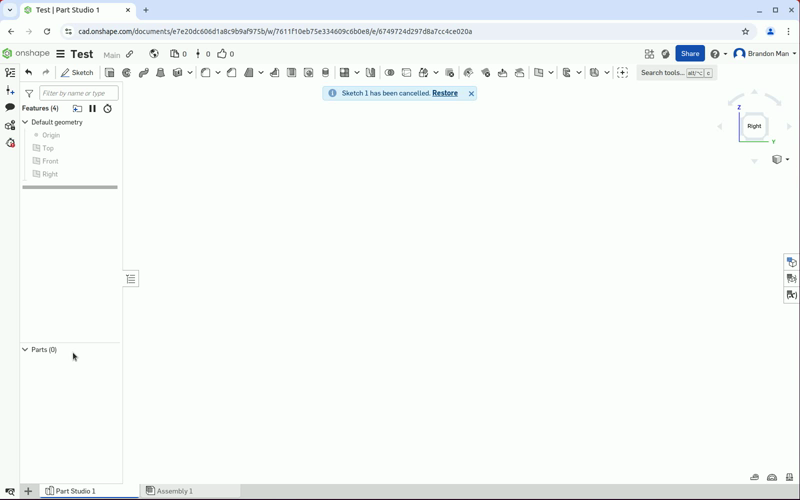
key_up(shift)
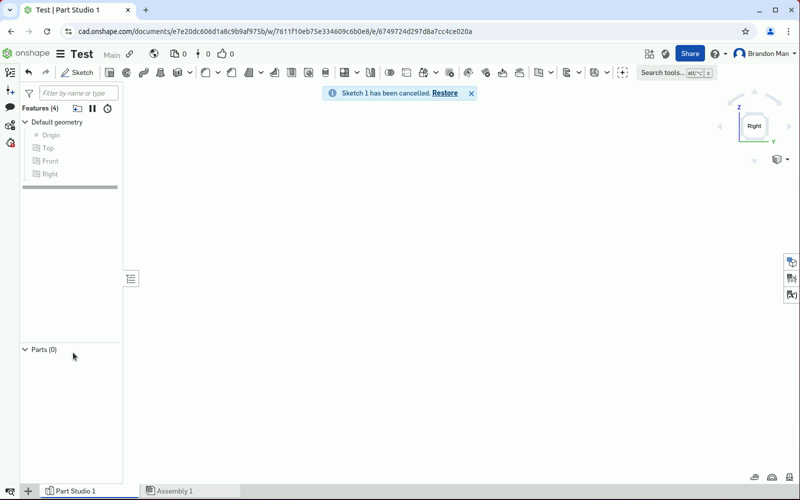
mouse_move(73, 352)
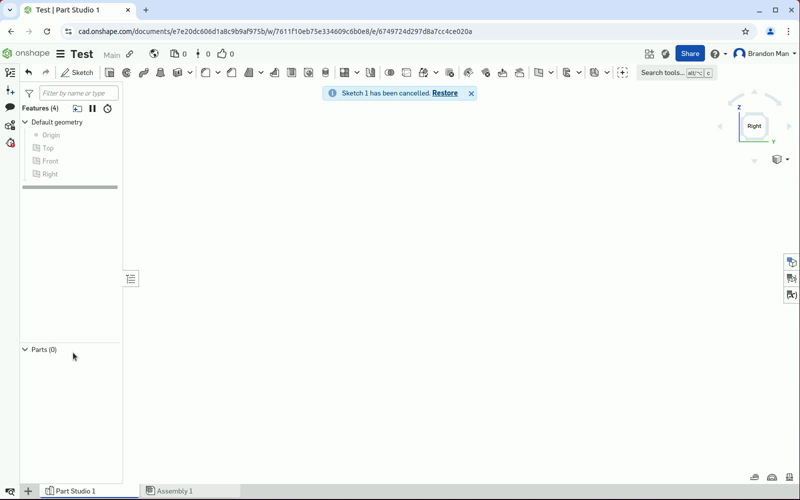
key(shift+y)
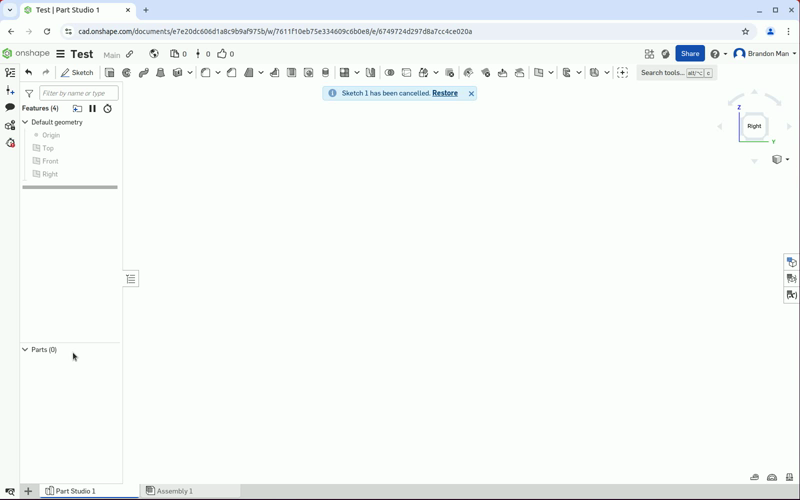
key(shift+s)
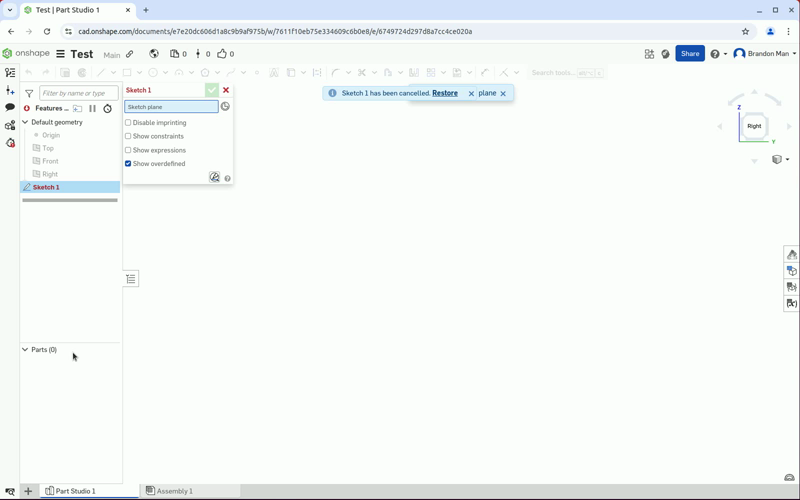
mouse_move(73, 176)
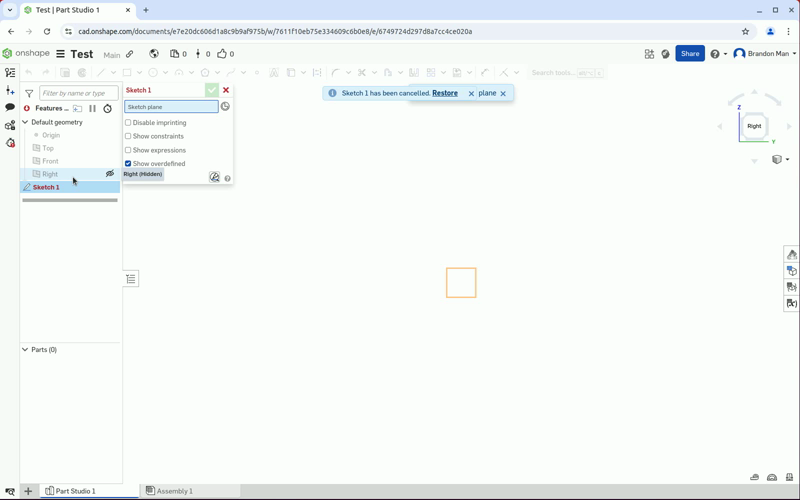
click(73, 176)
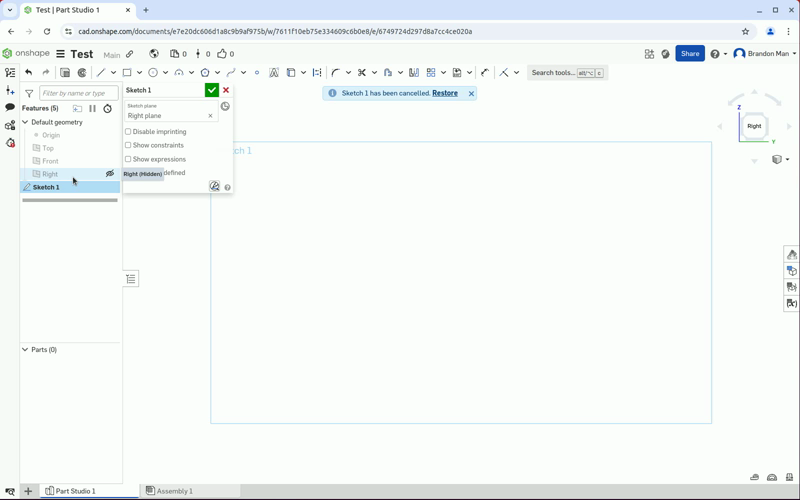
mouse_move(73, 352)
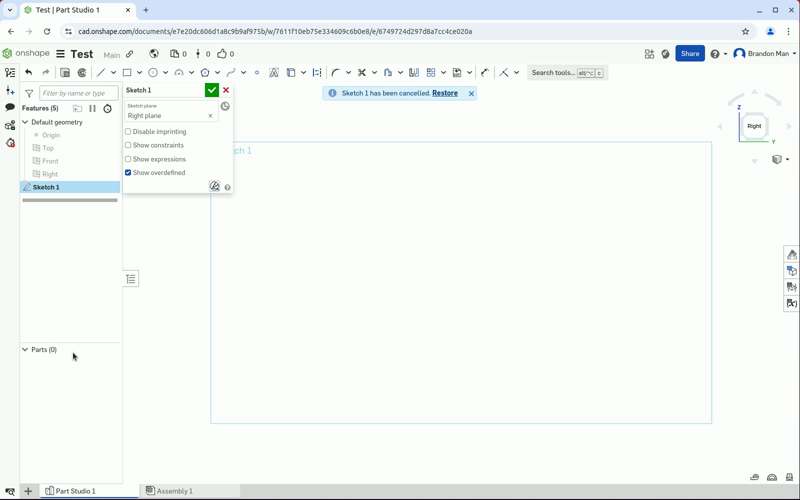
key(y)
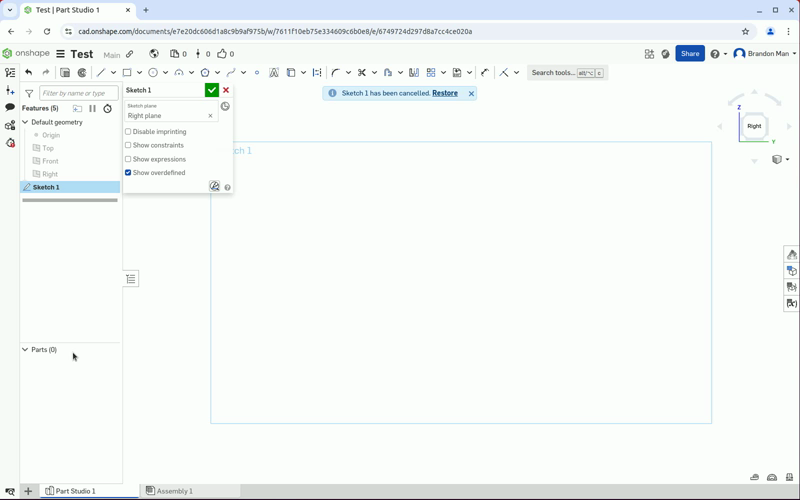
key(c)
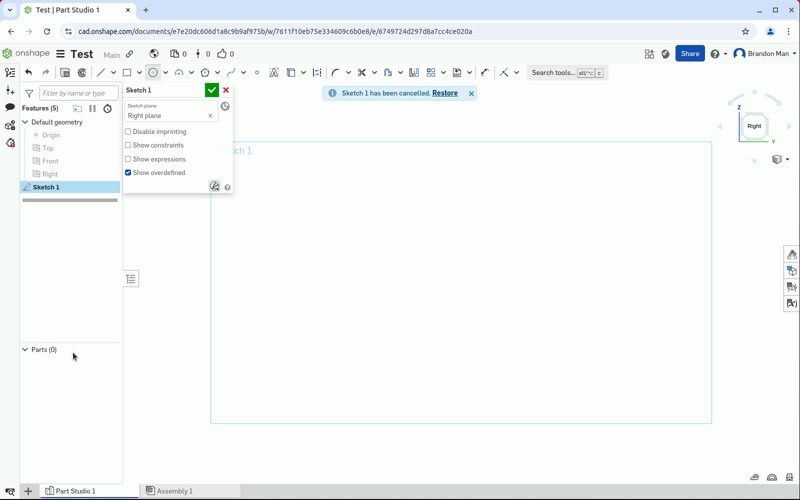
key_down(shift)
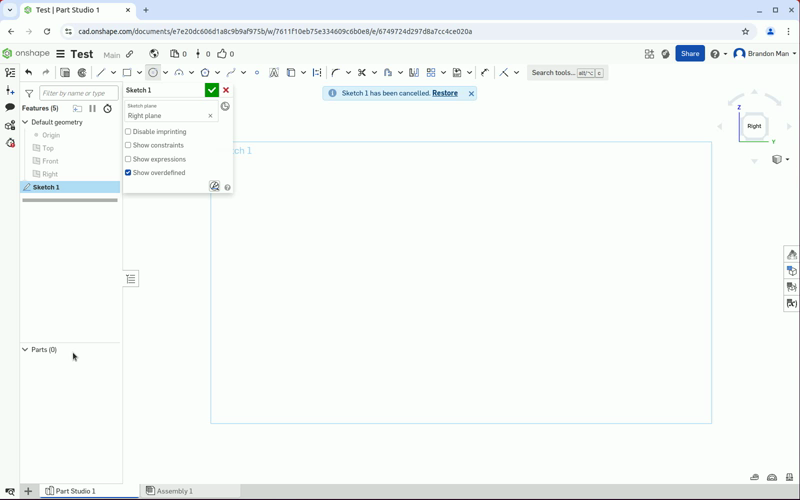
mouse_move(461, 282)
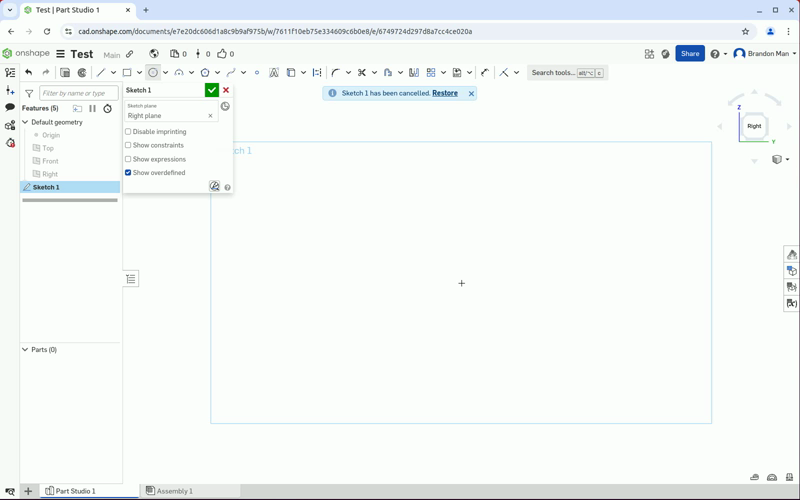
click(461, 282)
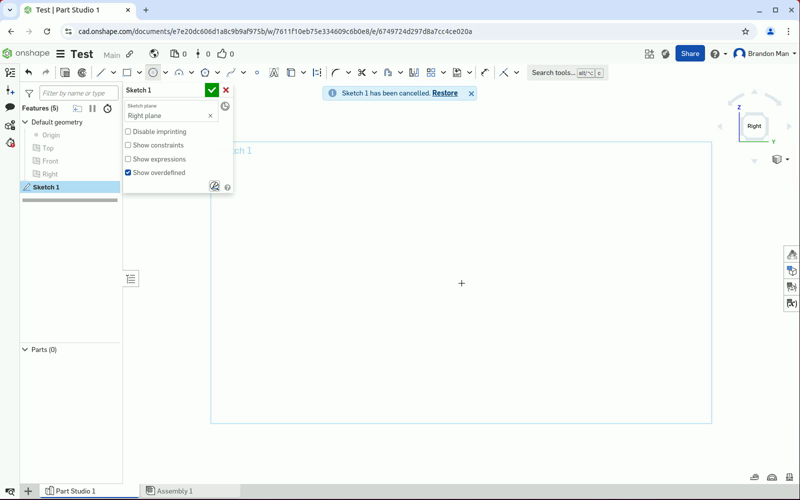
key_up(shift)
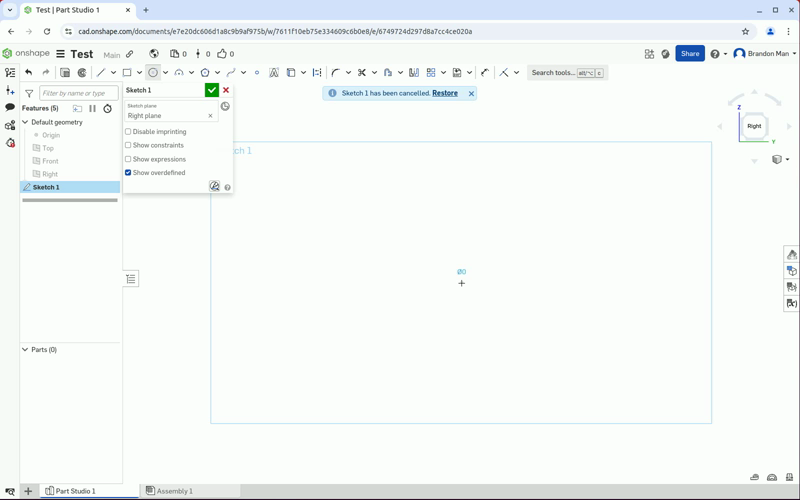
mouse_move(464, 282)
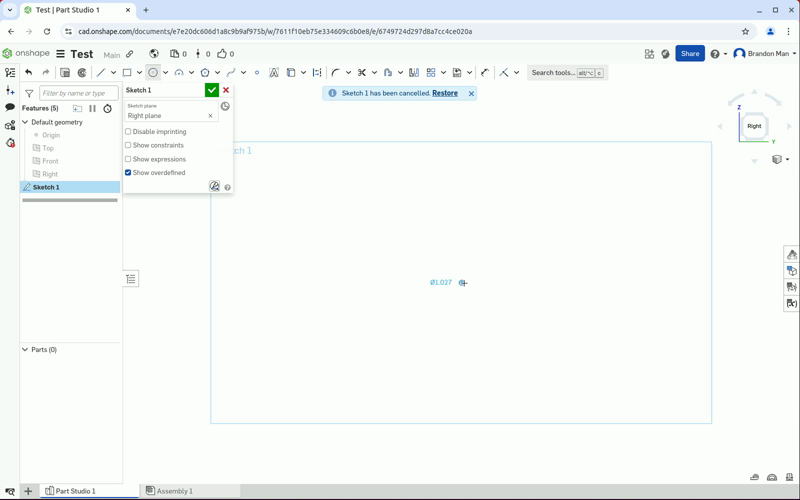
scroll(6)
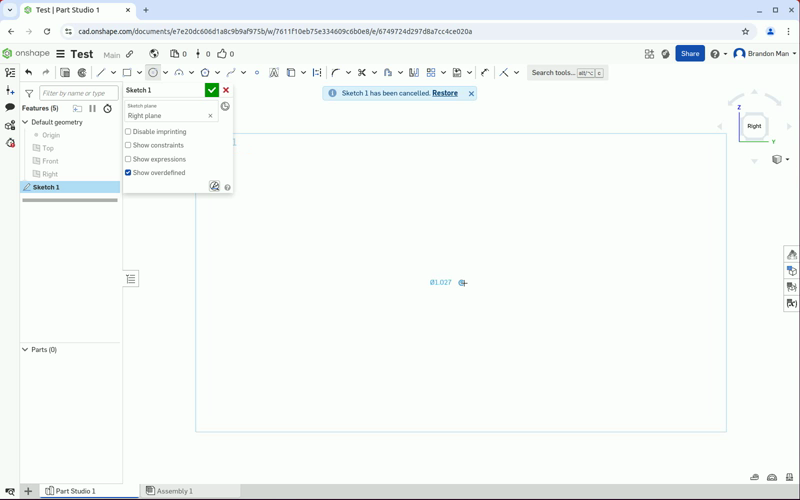
scroll(6)
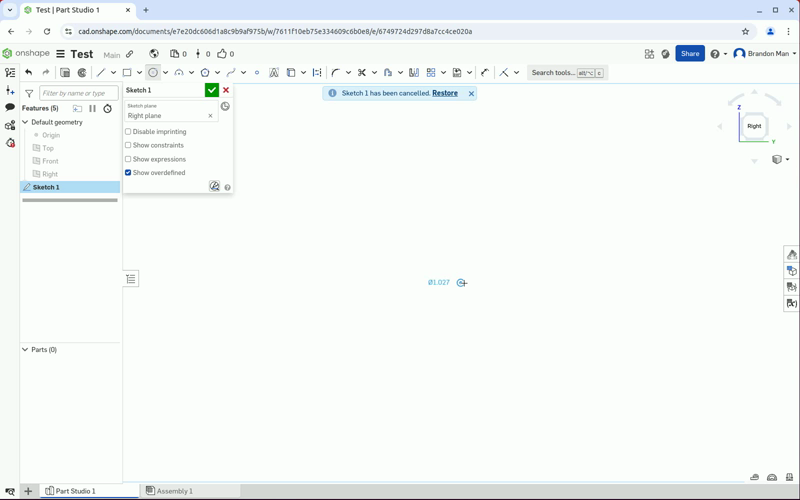
scroll(6)
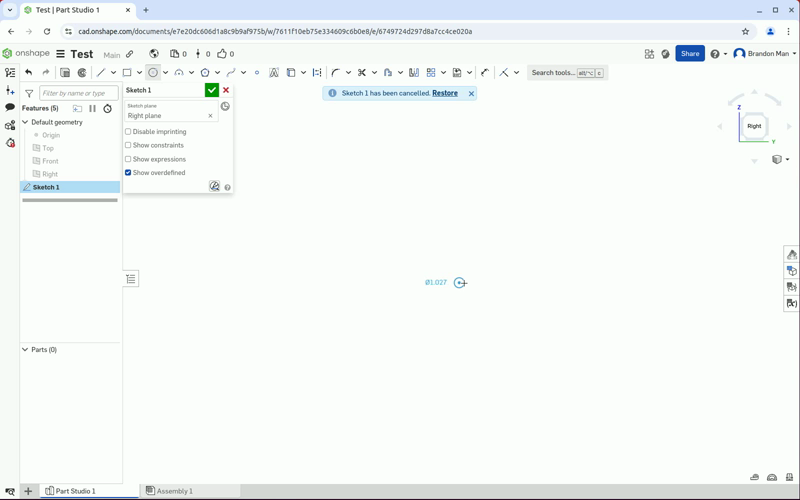
scroll(6)
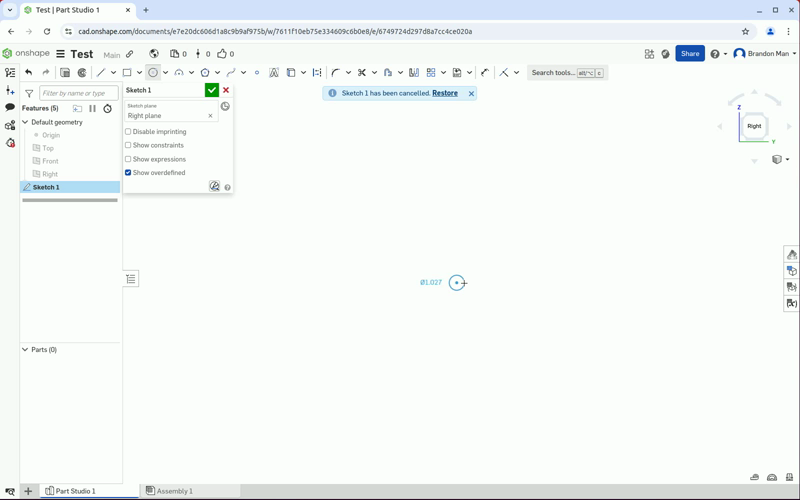
scroll(6)
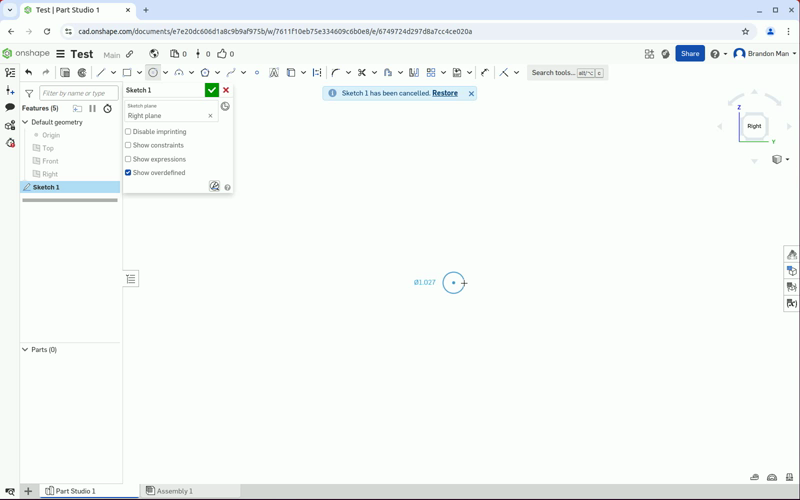
scroll(6)
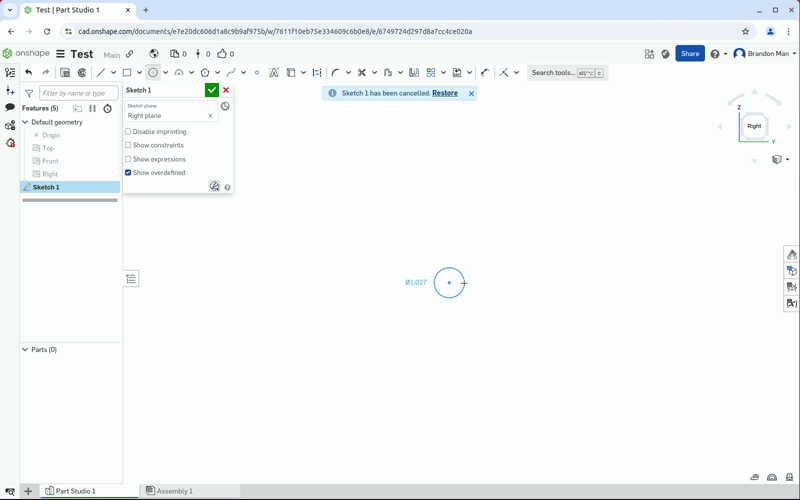
scroll(6)
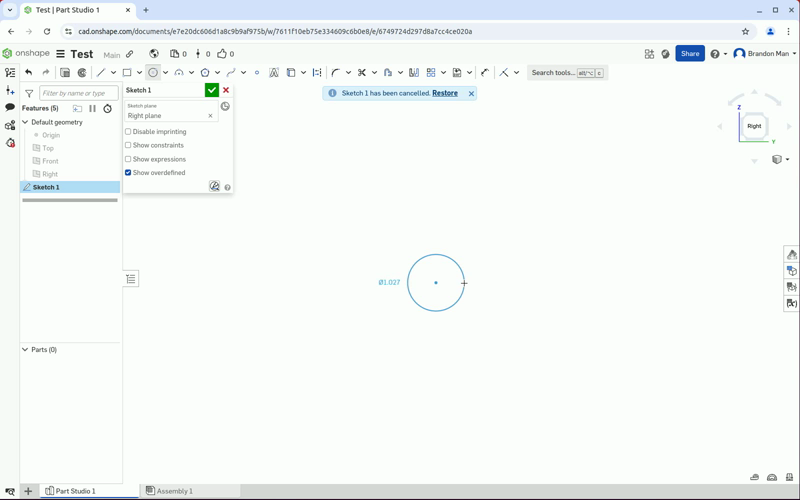
click(464, 282)
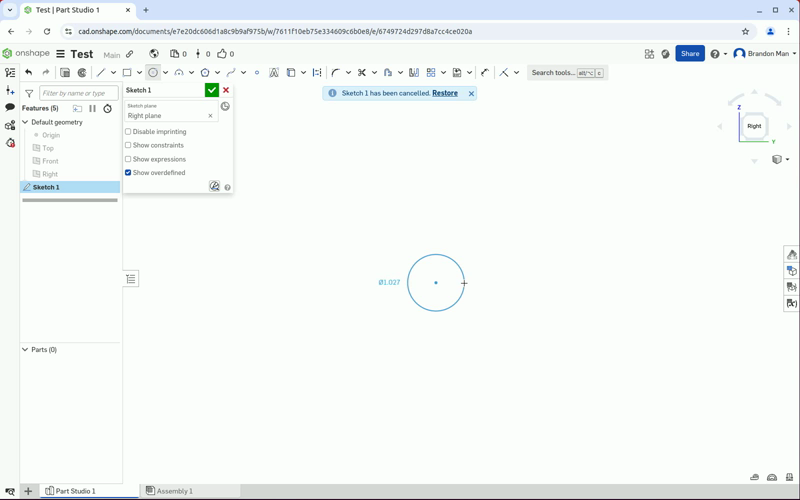
scroll(-6)
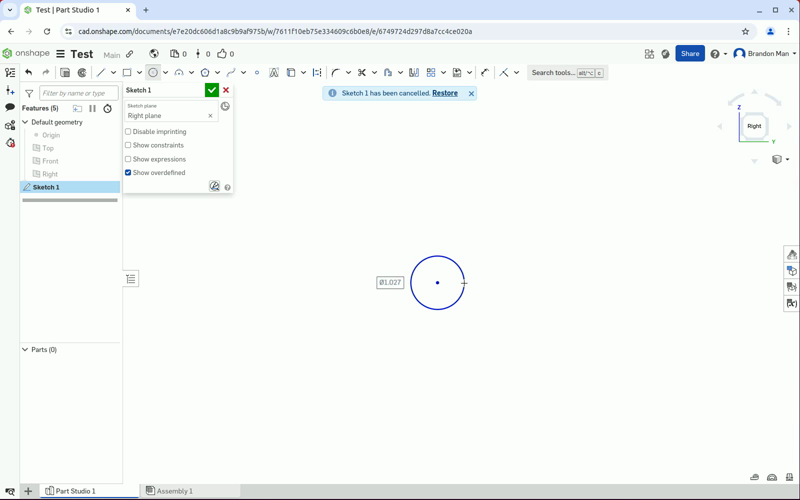
scroll(-6)
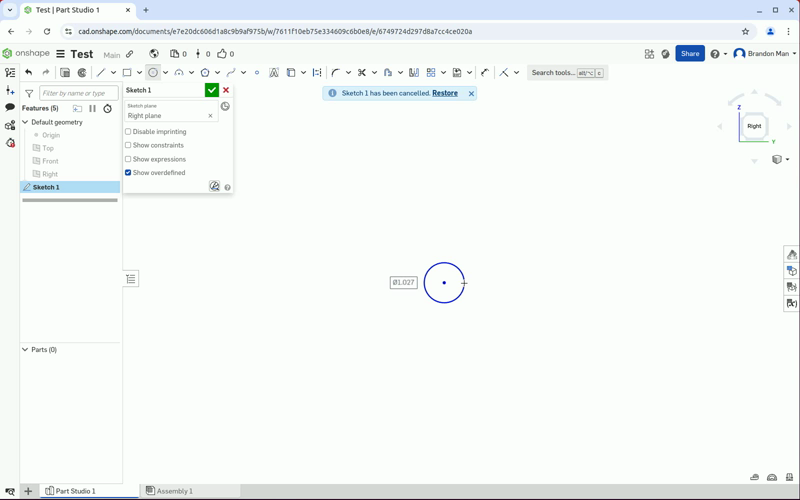
scroll(-6)
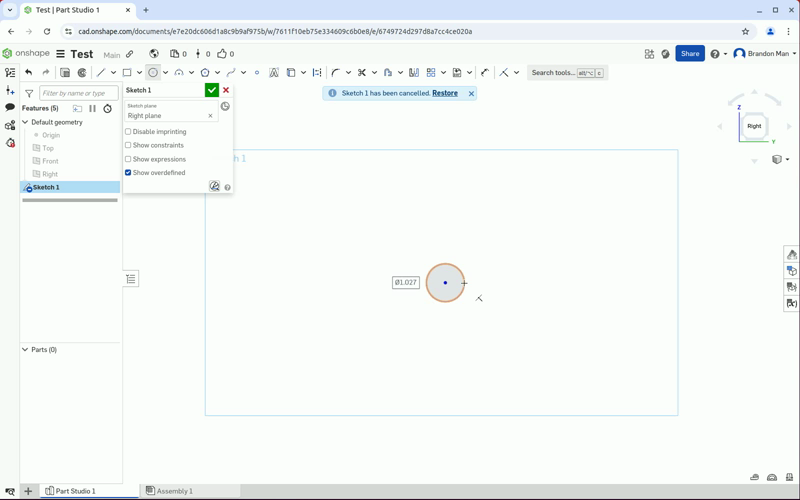
scroll(-6)
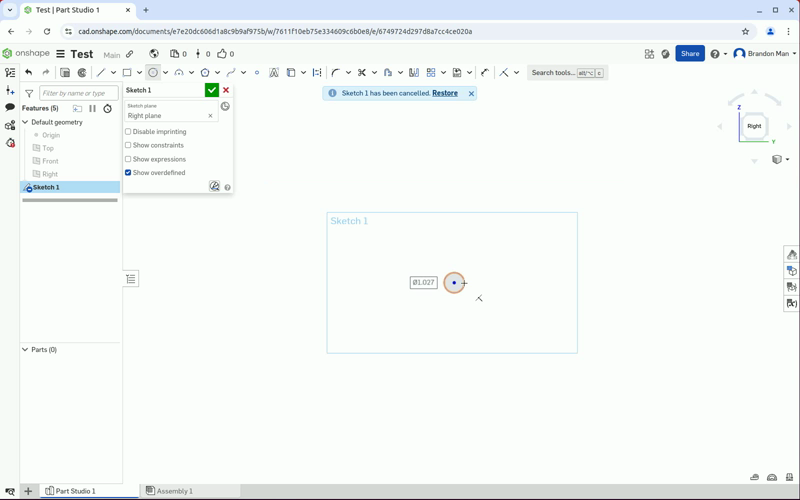
scroll(-6)
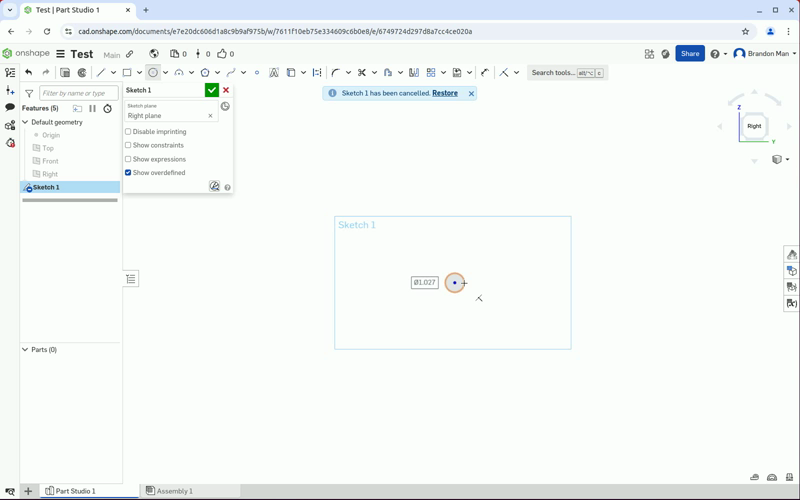
scroll(-6)
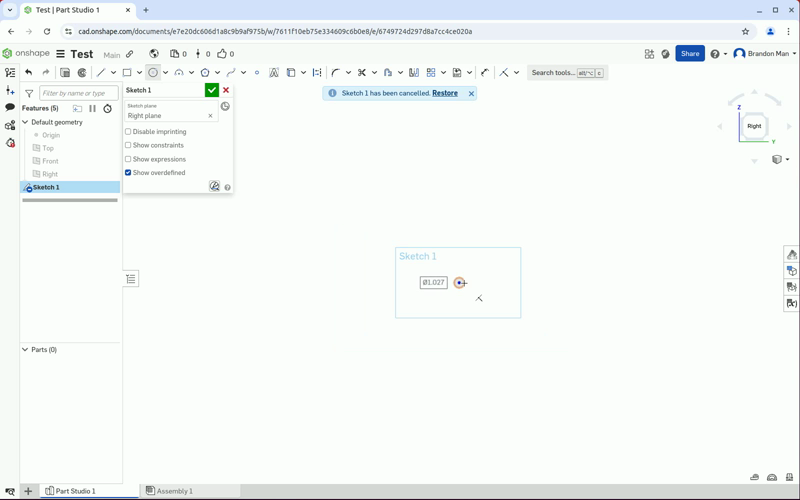
scroll(-6)
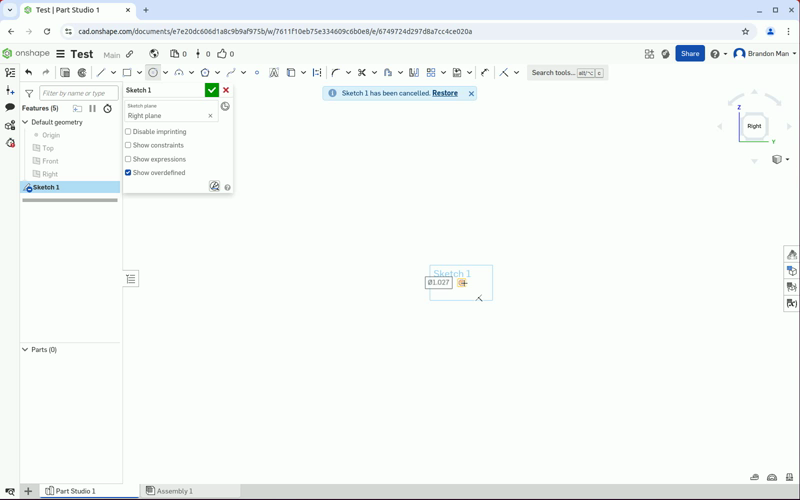
key(esc)
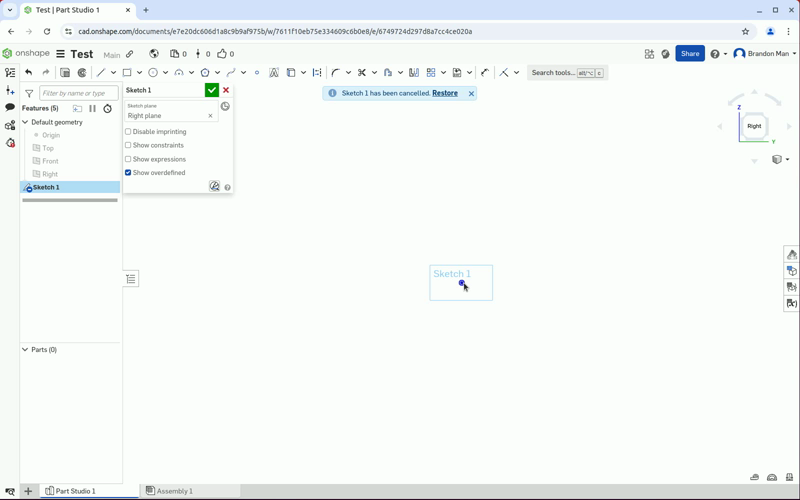
mouse_move(463, 283)
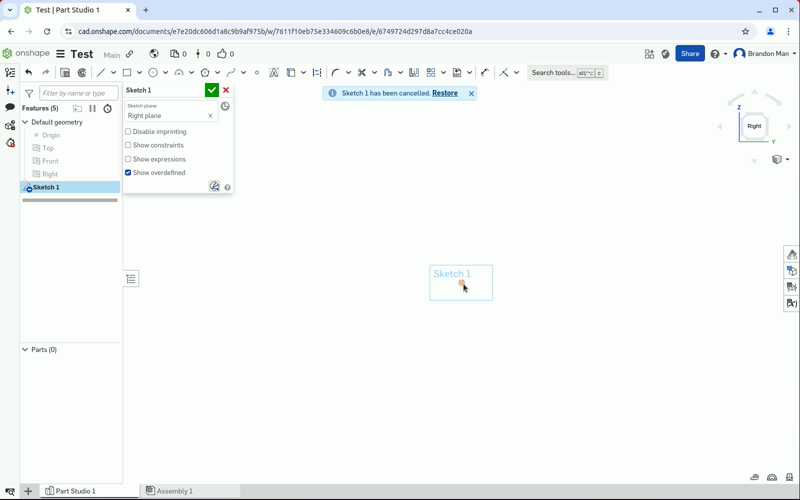
scroll(6)
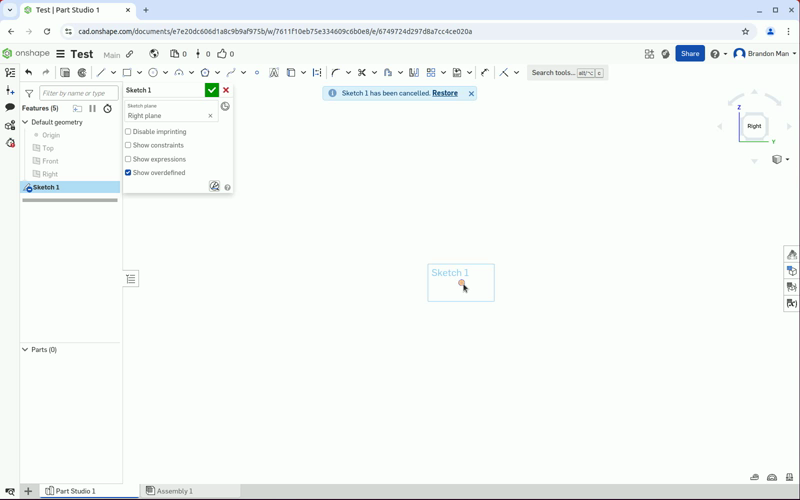
scroll(6)
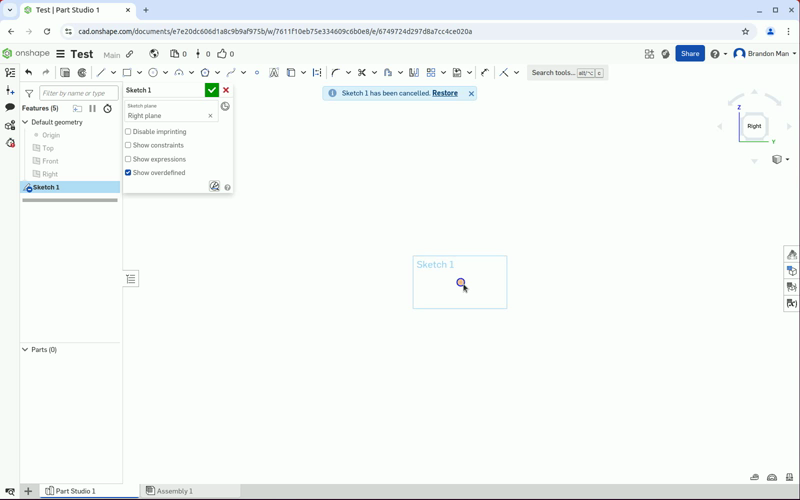
scroll(6)
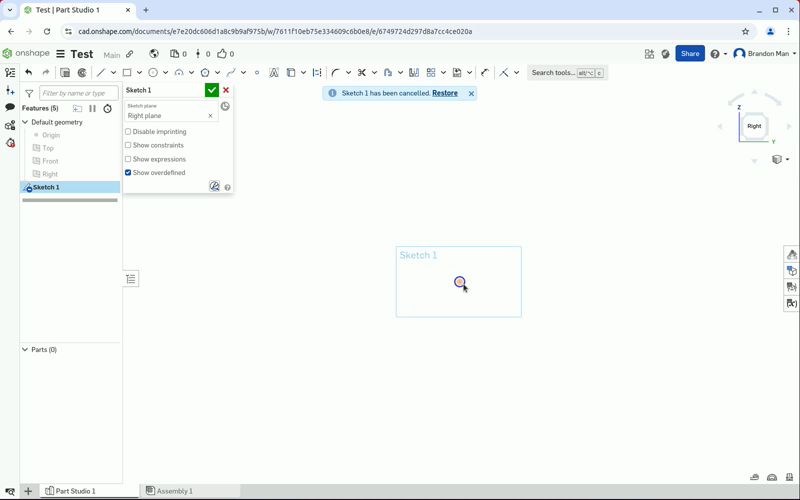
scroll(6)
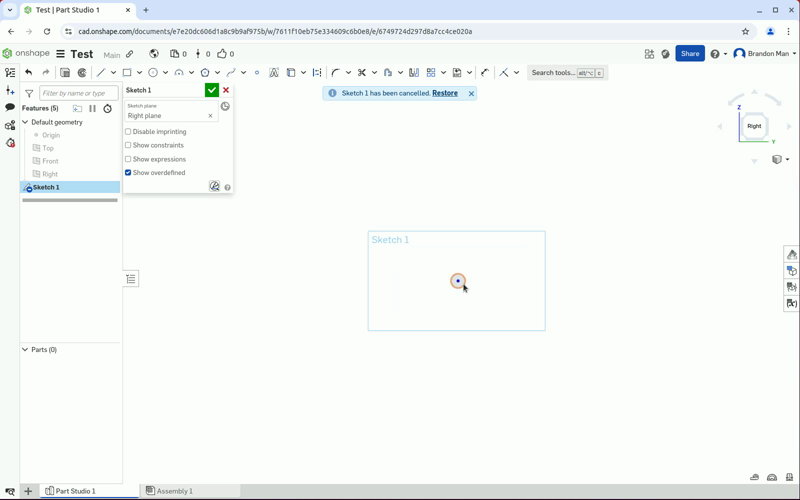
scroll(6)
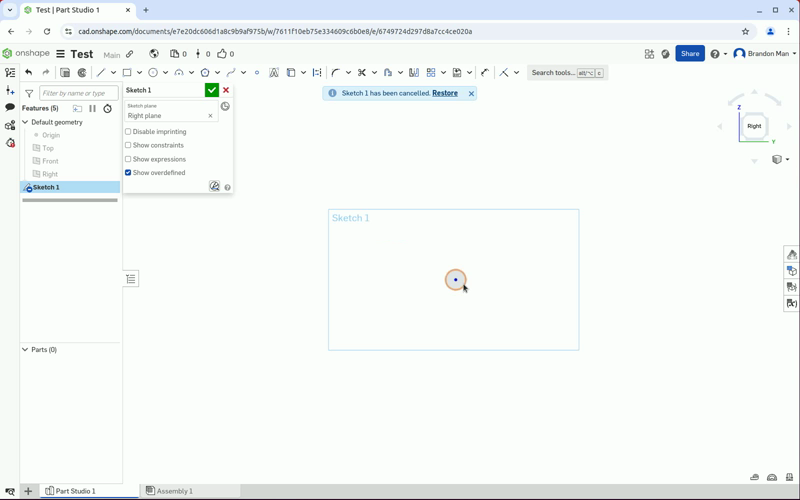
scroll(6)
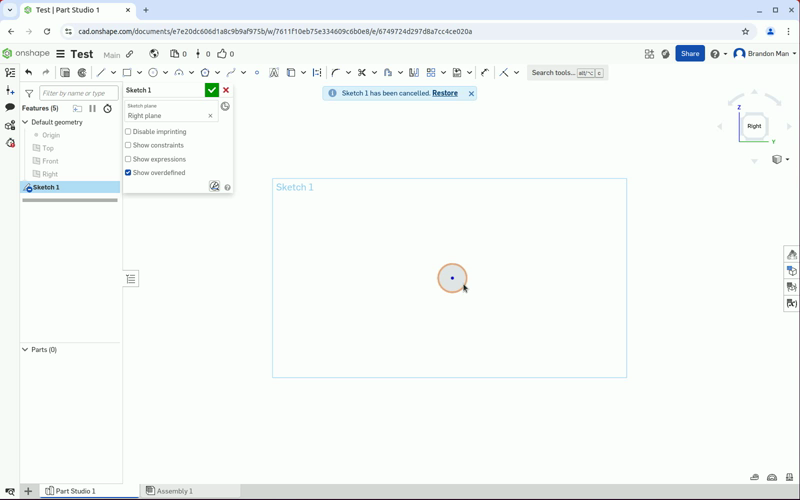
scroll(6)
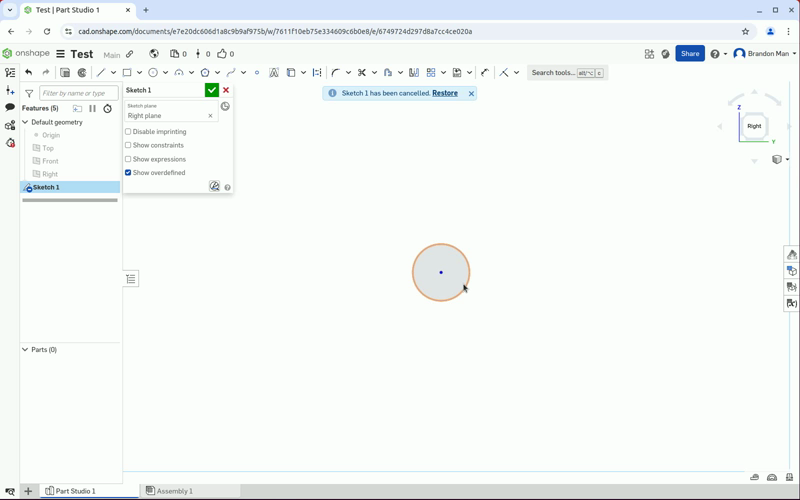
click(463, 283)
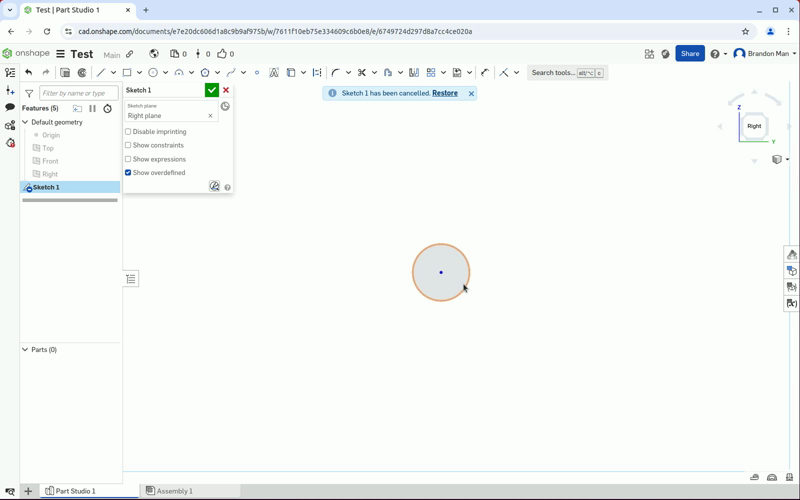
scroll(-6)
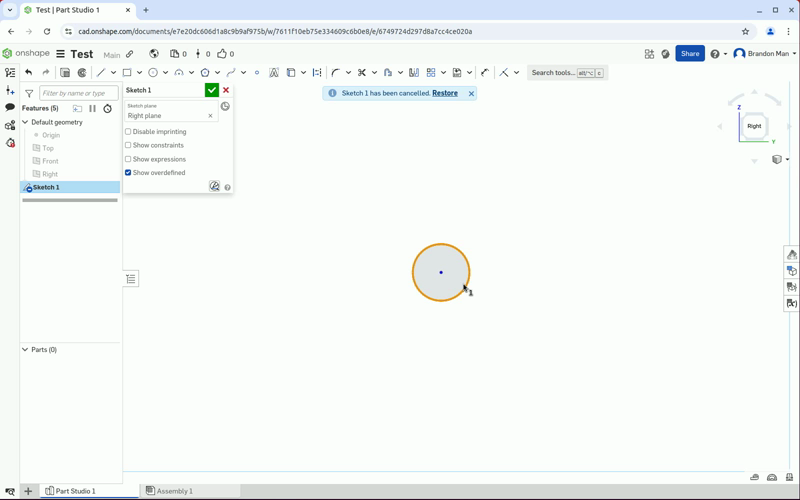
scroll(-6)
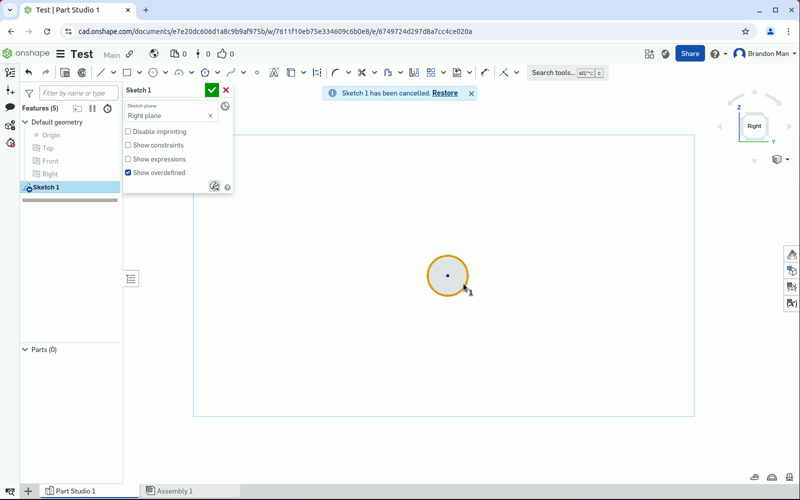
scroll(-6)
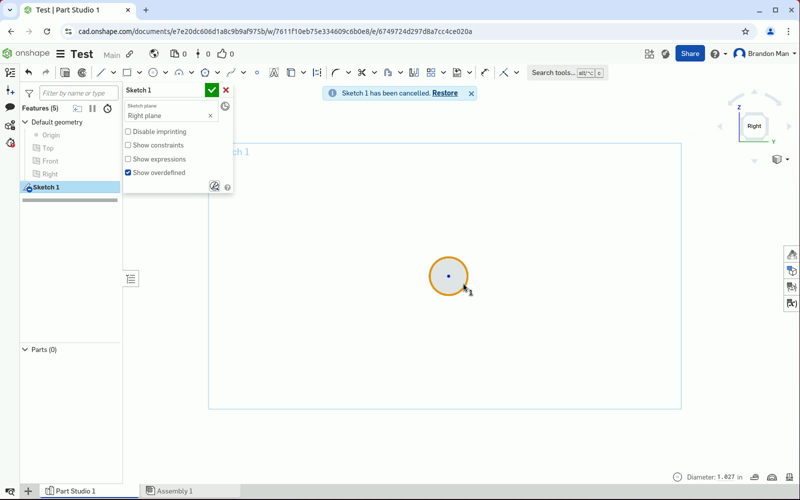
scroll(-6)
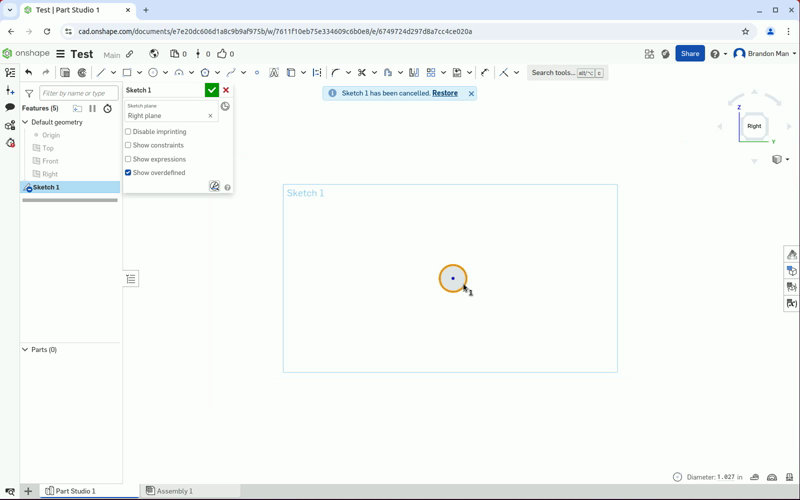
scroll(-6)
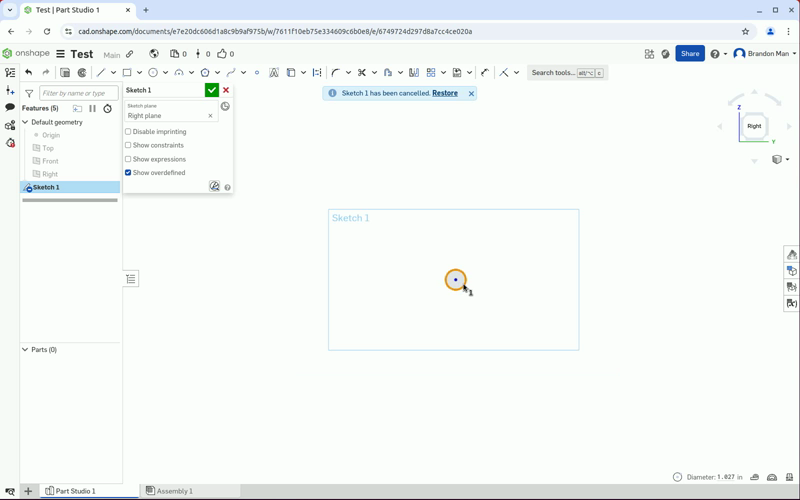
scroll(-6)
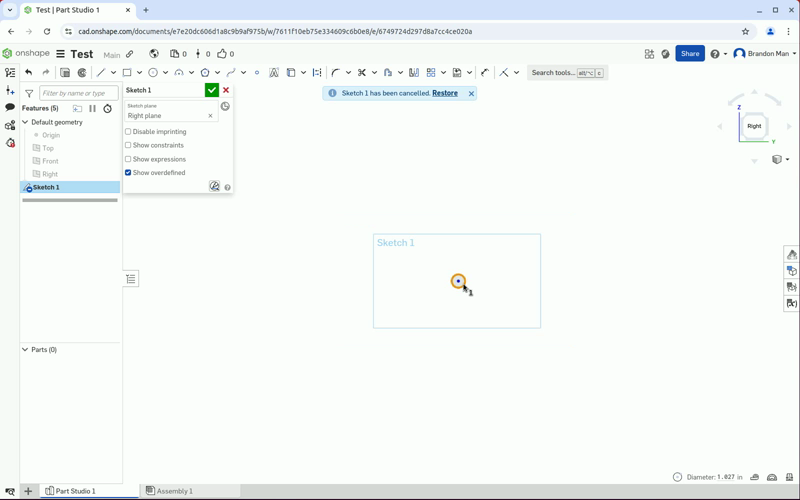
scroll(-6)
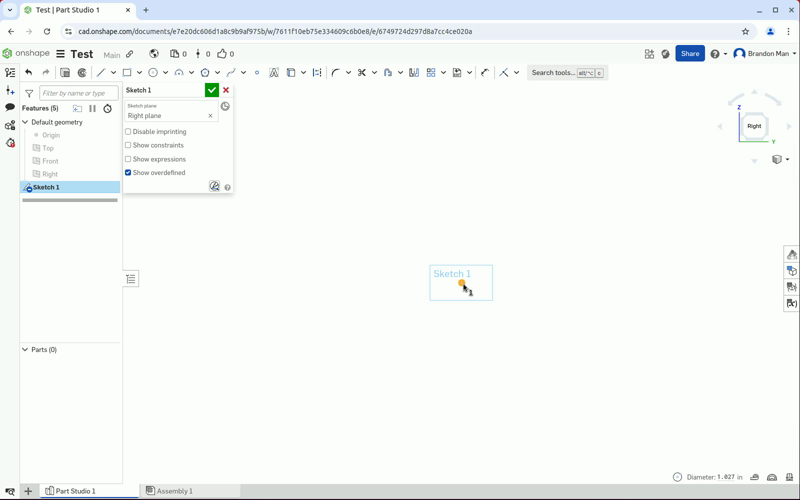
mouse_move(73, 352)
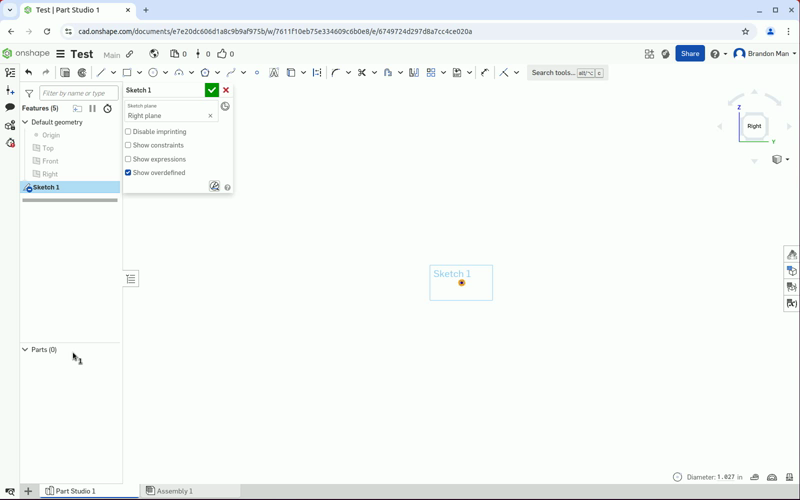
key(shift+y)
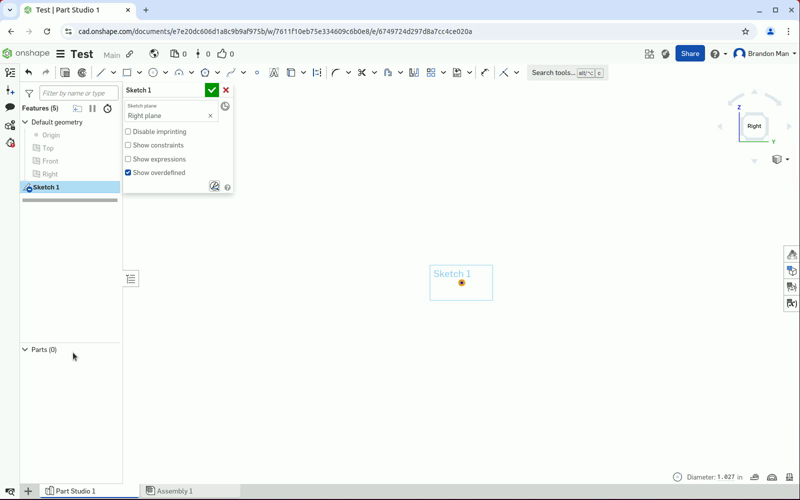
key(shift+e)
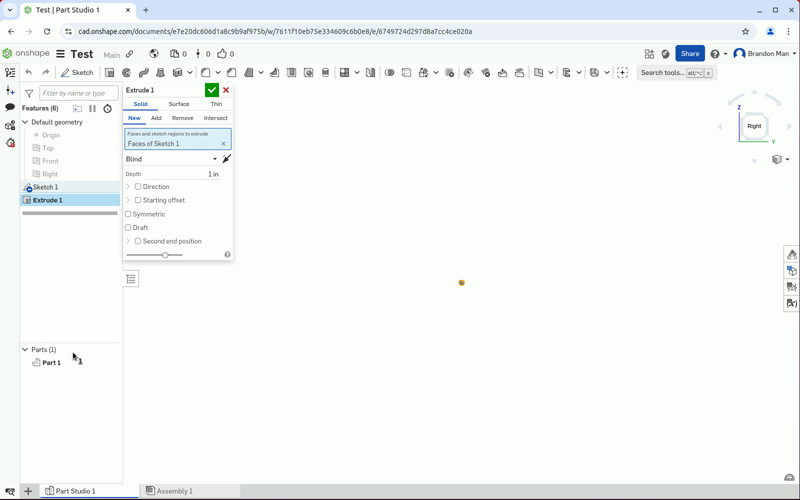
mouse_move(143, 106)
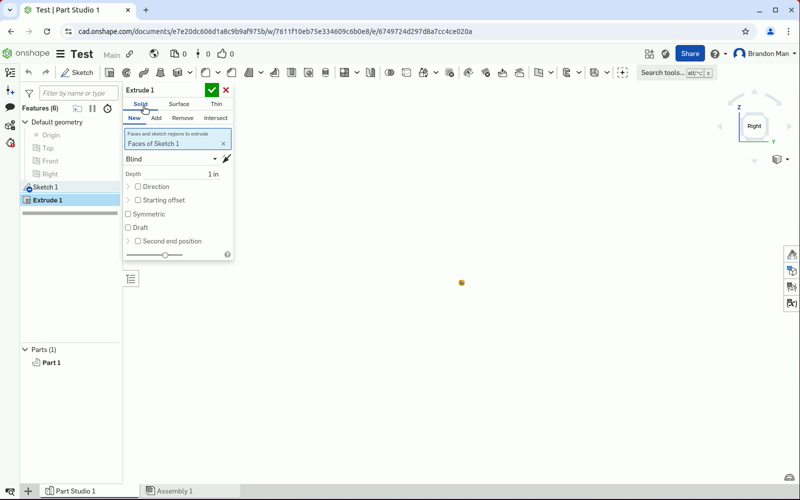
click(143, 106)
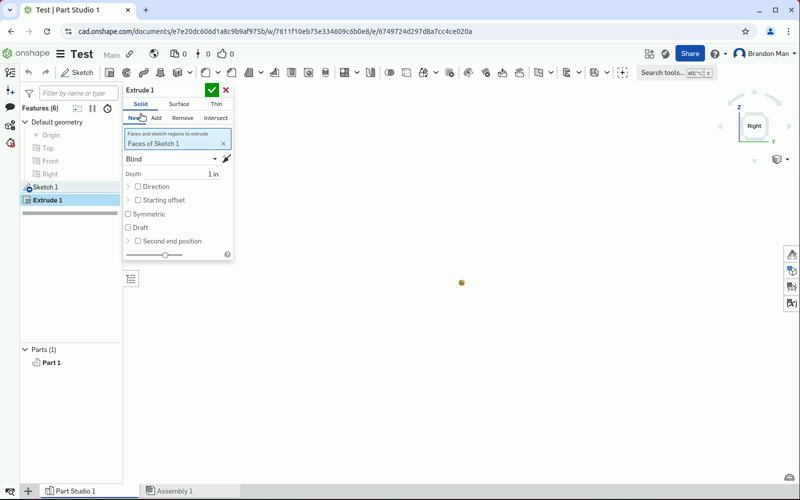
mouse_move(137, 120)
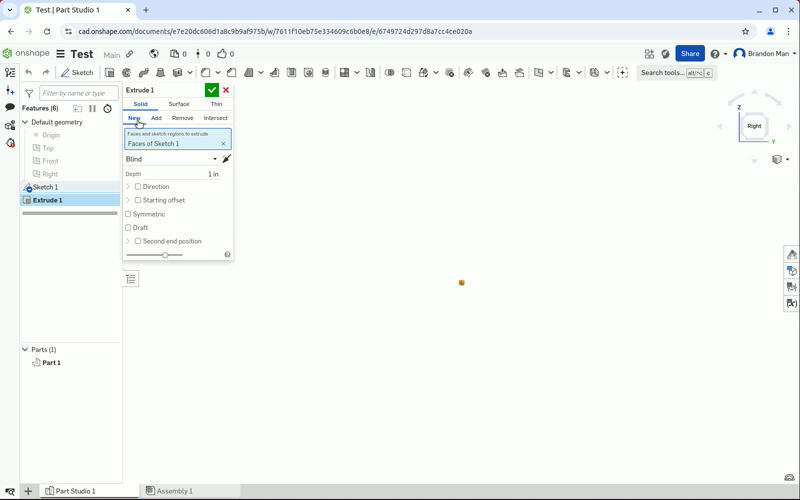
click(137, 120)
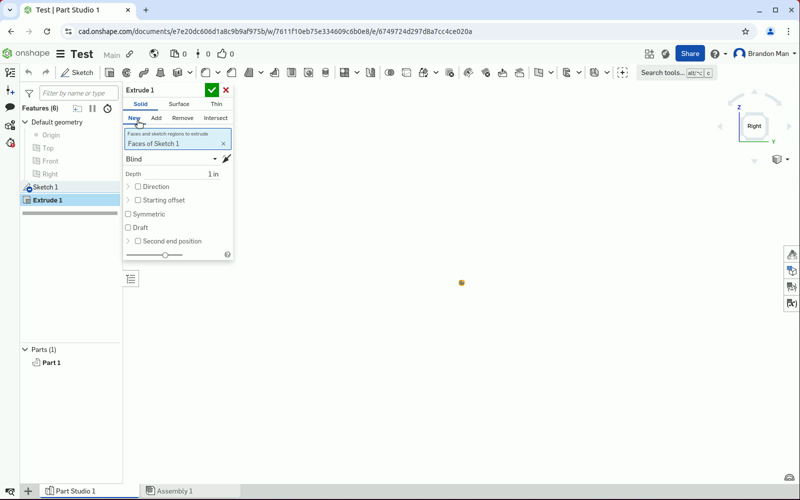
key(tab, 4)
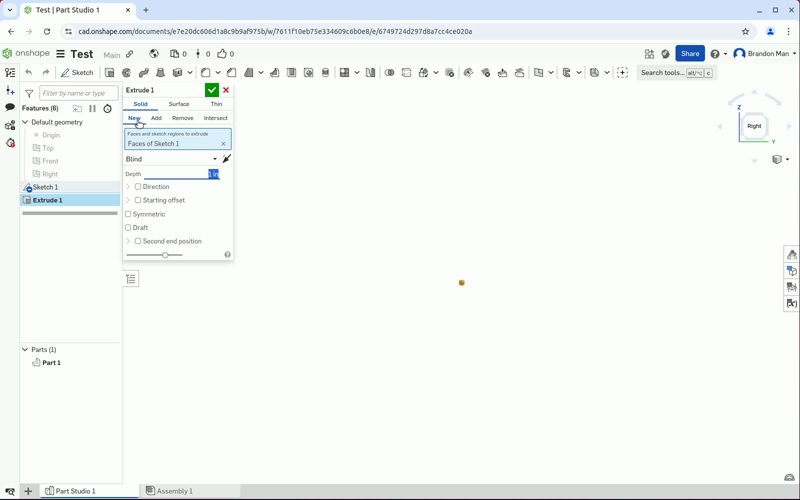
text(23.108)
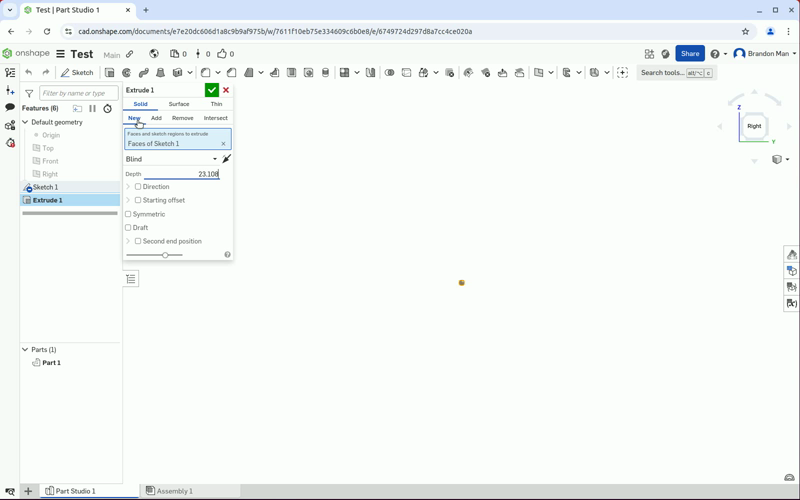
key(enter)
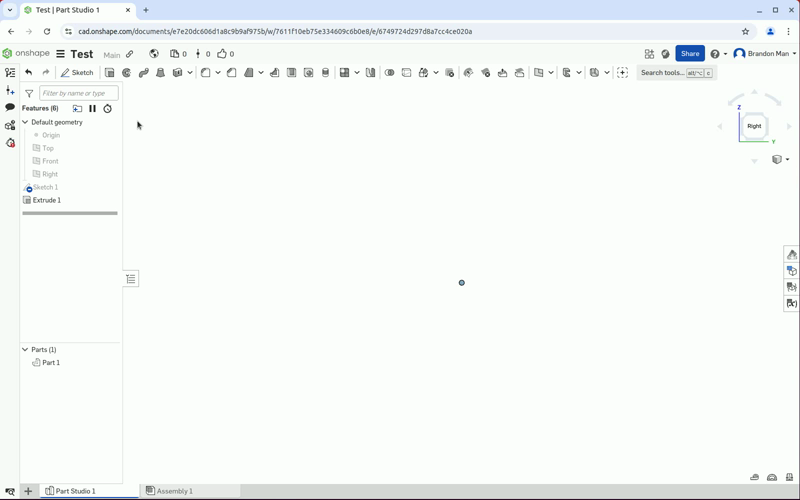
key(shift+h)
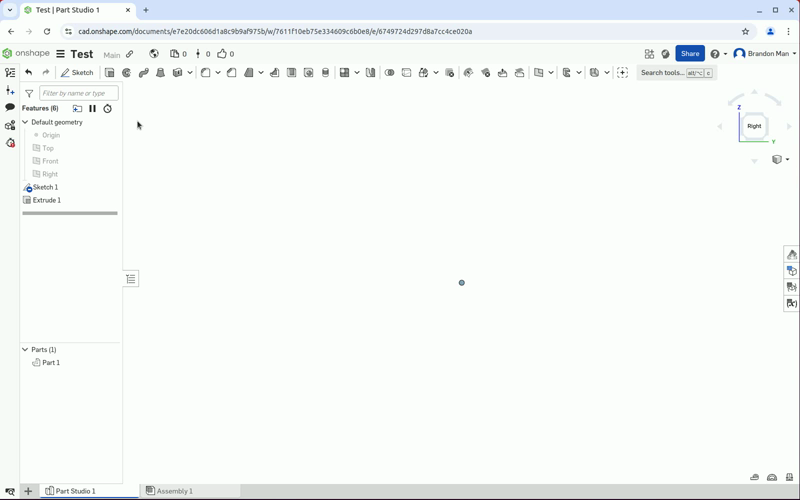
key(shift+h)
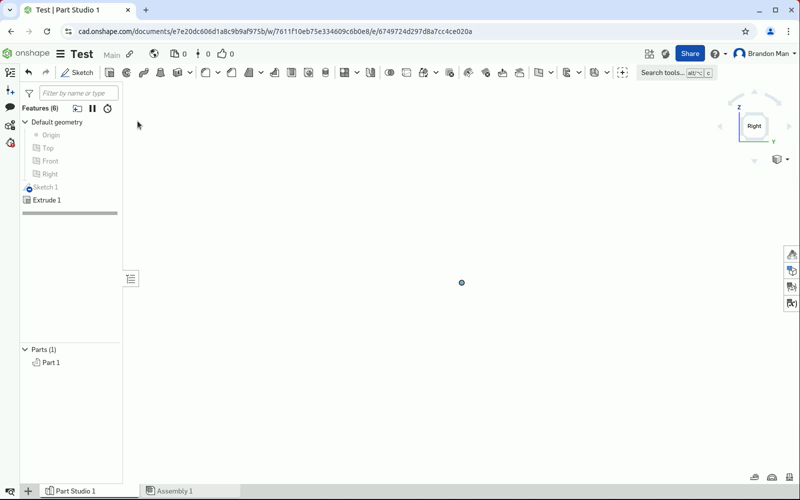
mouse_move(73, 189)
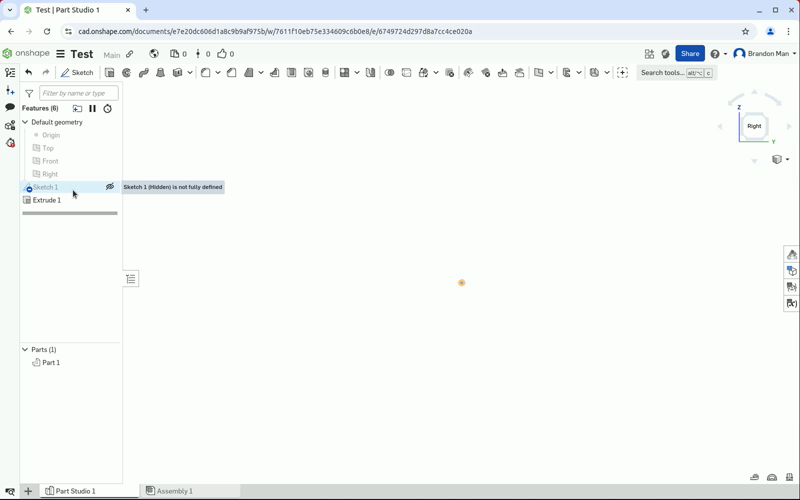
click(73, 189)
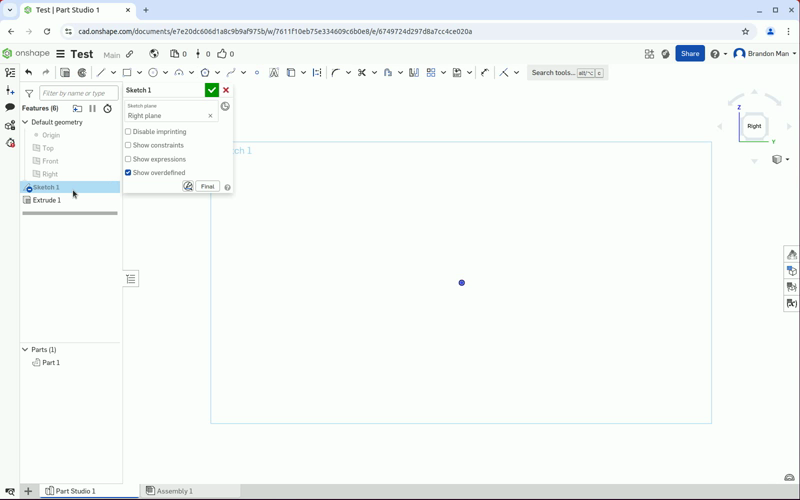
mouse_move(229, 92)
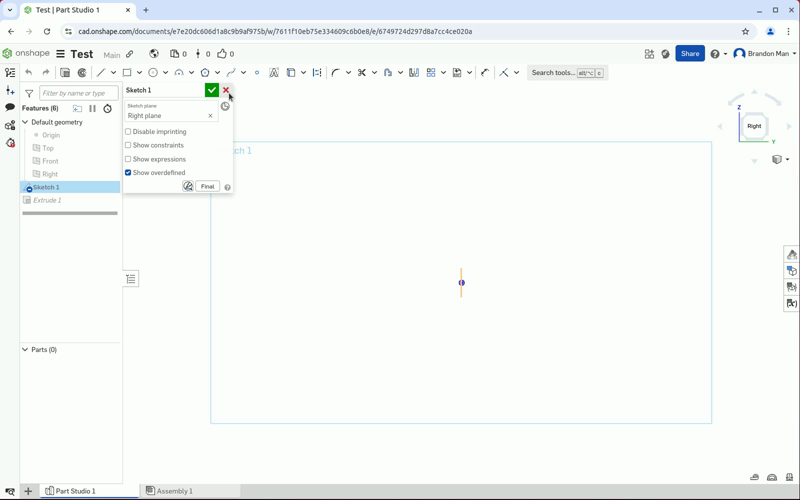
click(229, 92)
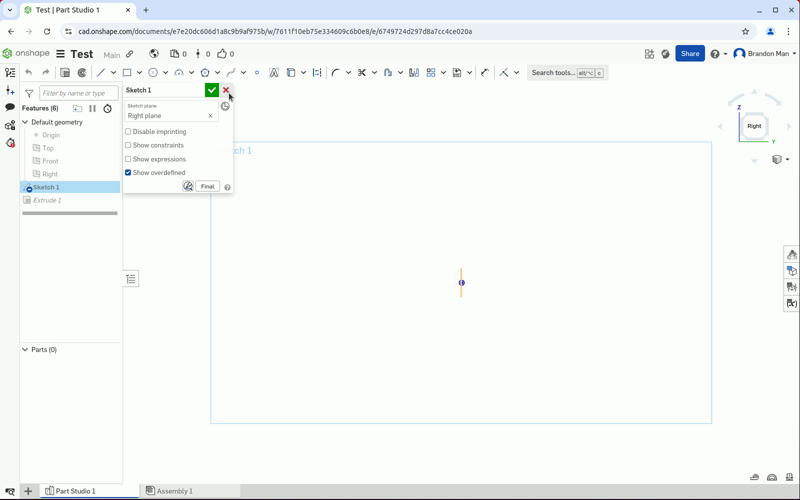
key(shift+s)
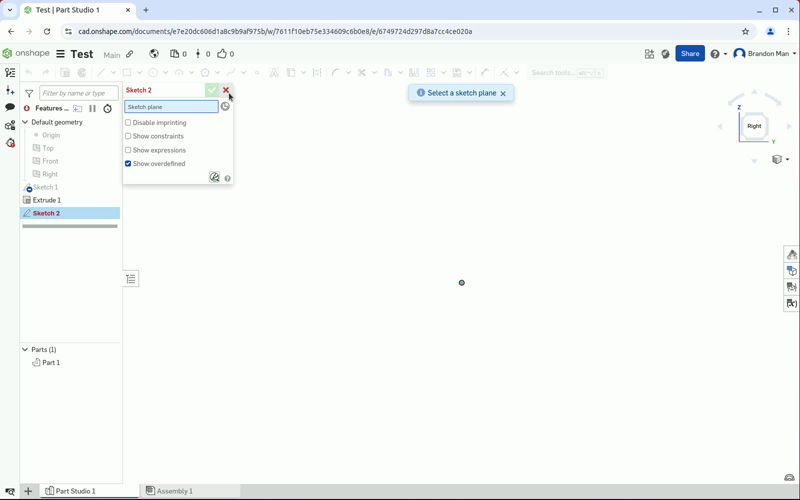
mouse_move(73, 176)
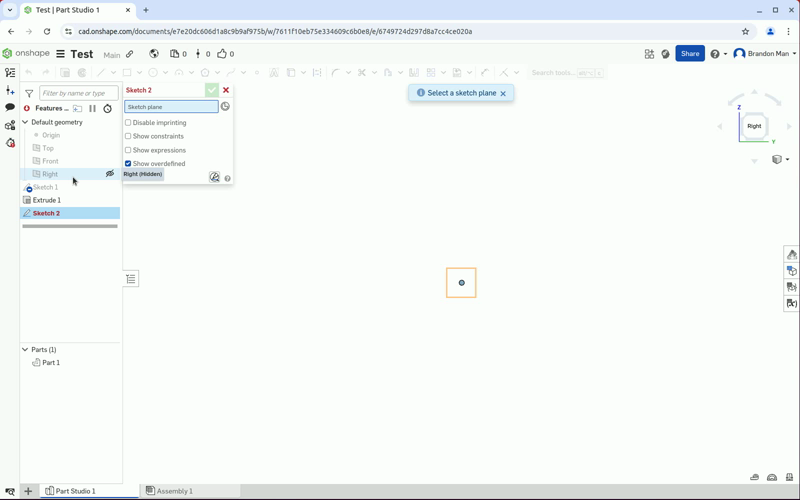
click(73, 176)
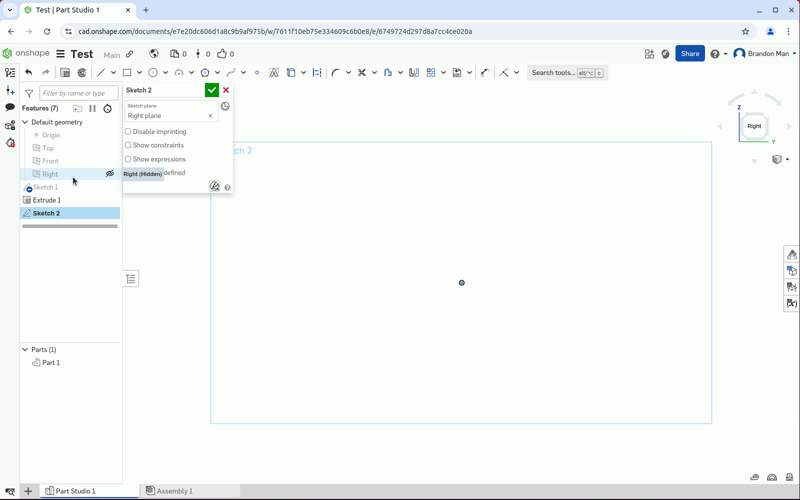
mouse_move(73, 352)
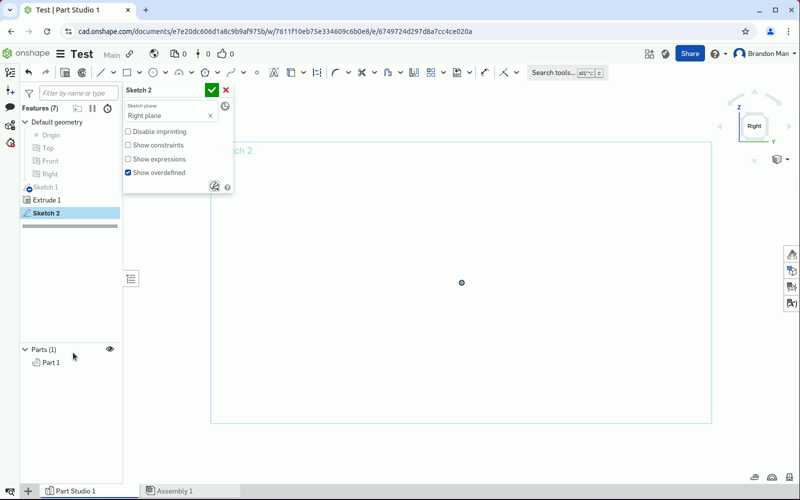
key(y)
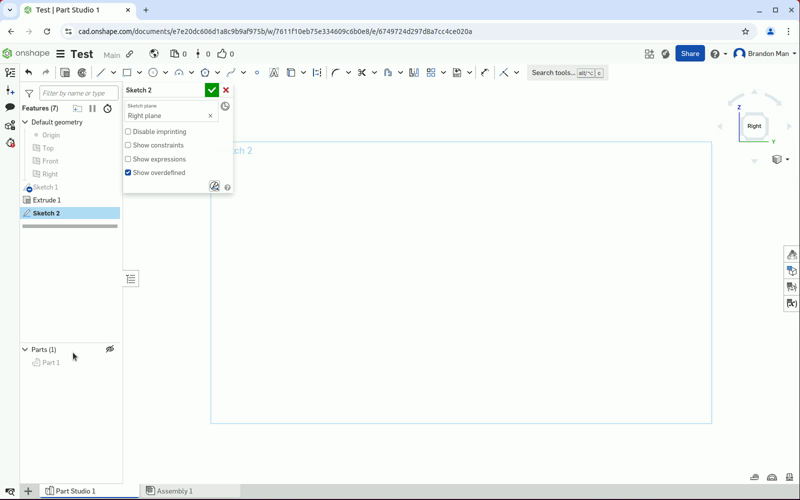
key(c)
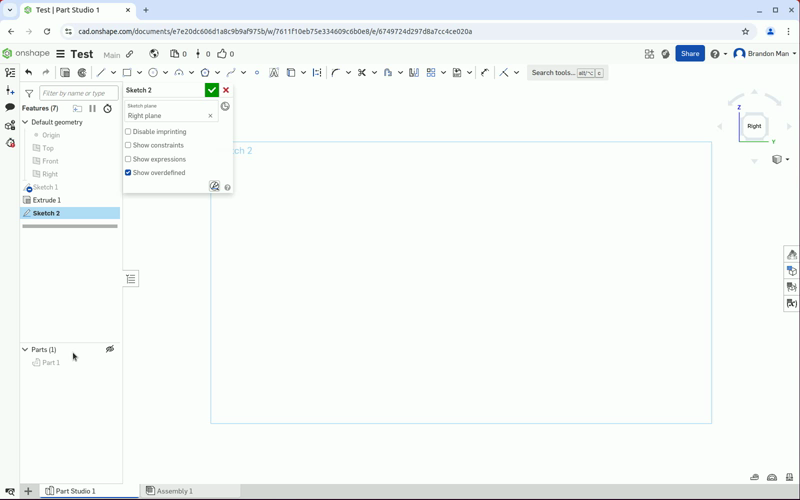
key_down(shift)
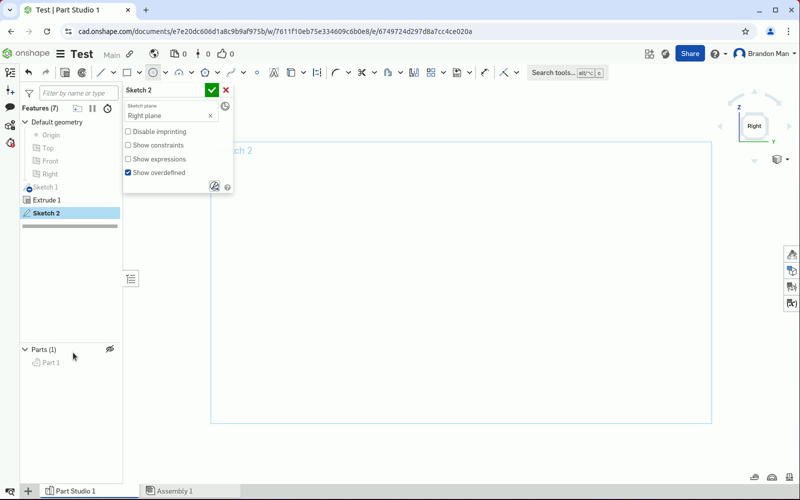
mouse_move(460, 272)
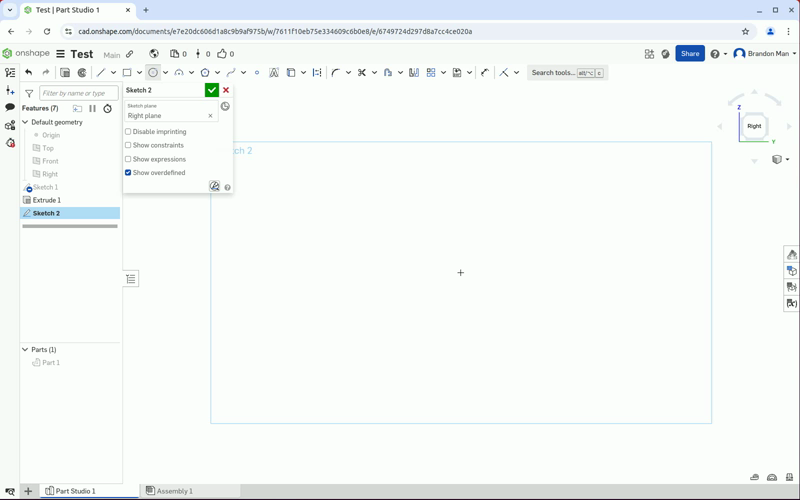
click(460, 272)
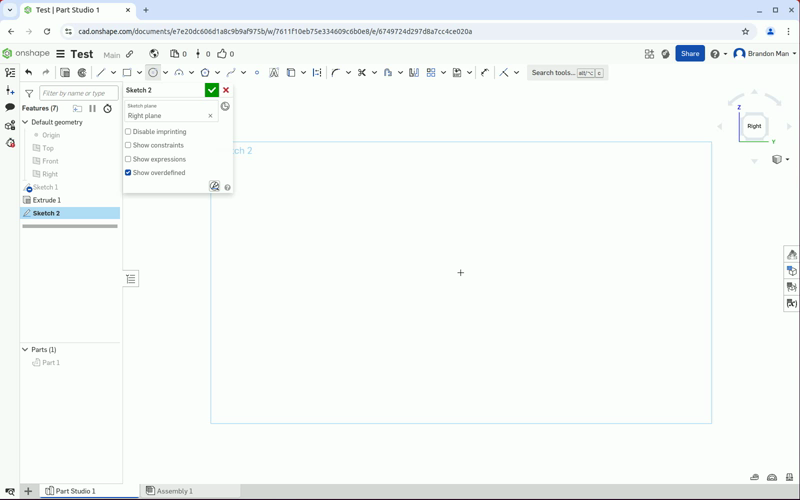
key_up(shift)
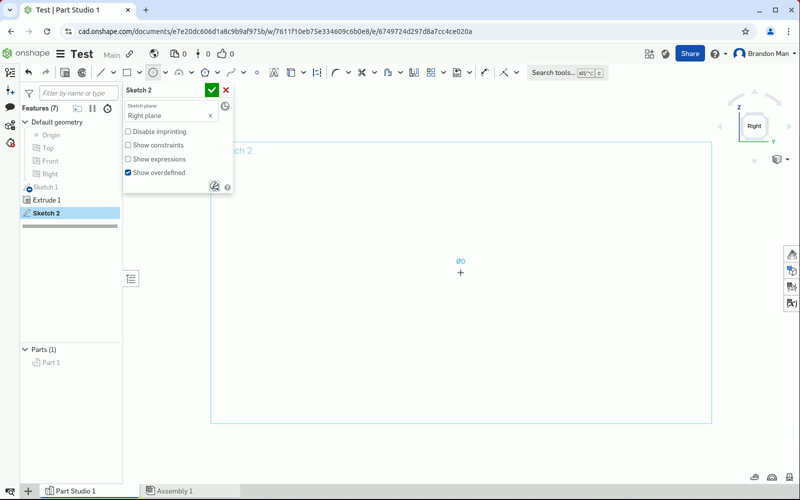
mouse_move(463, 272)
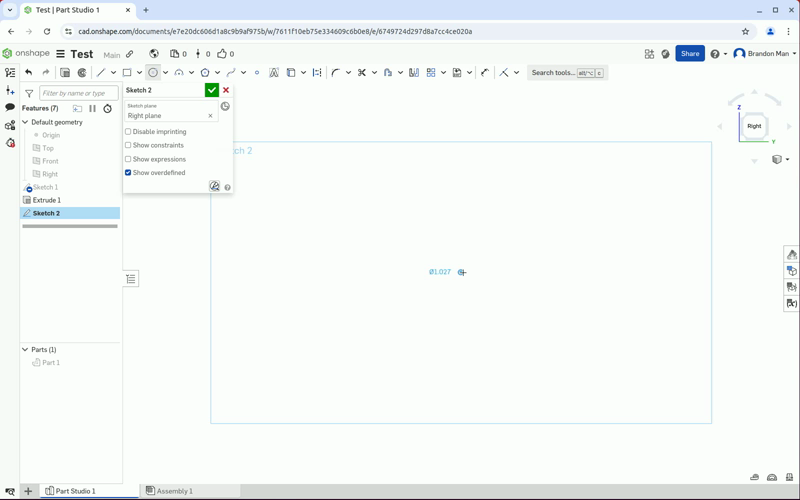
scroll(6)
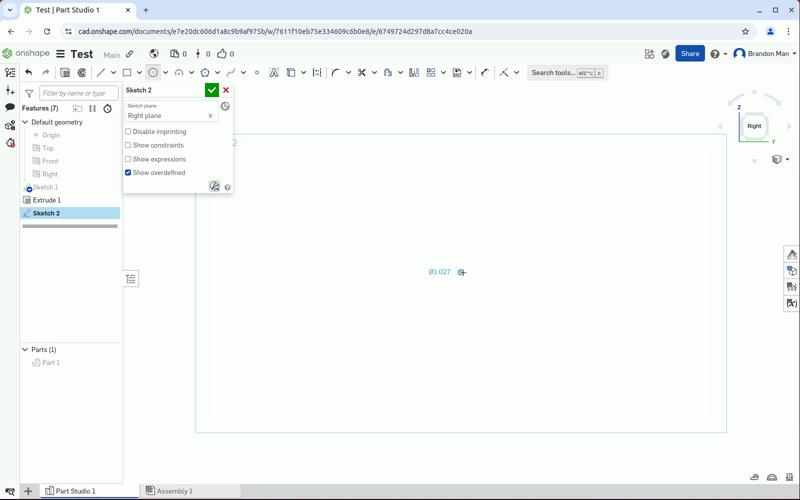
scroll(6)
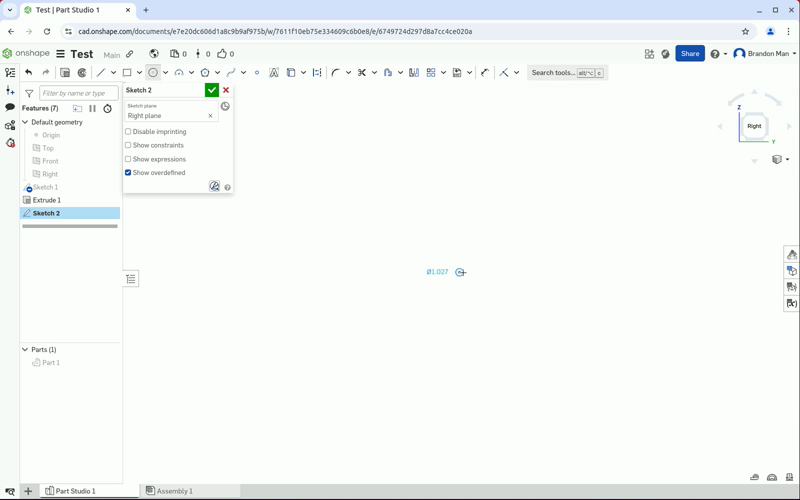
scroll(6)
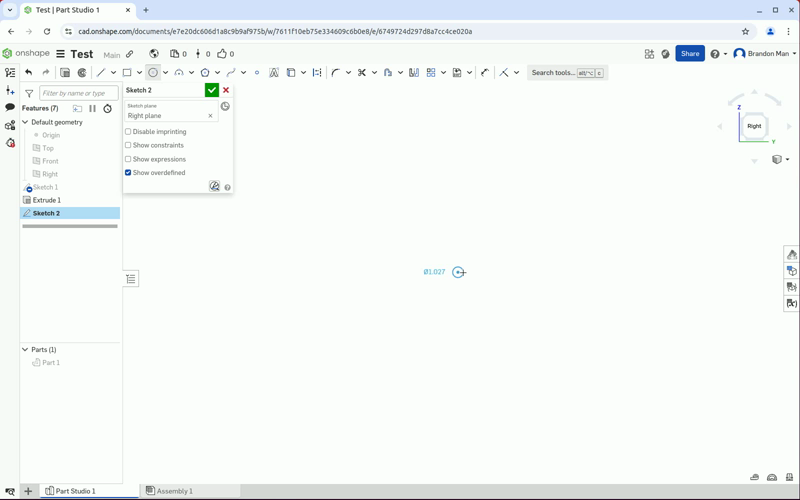
scroll(6)
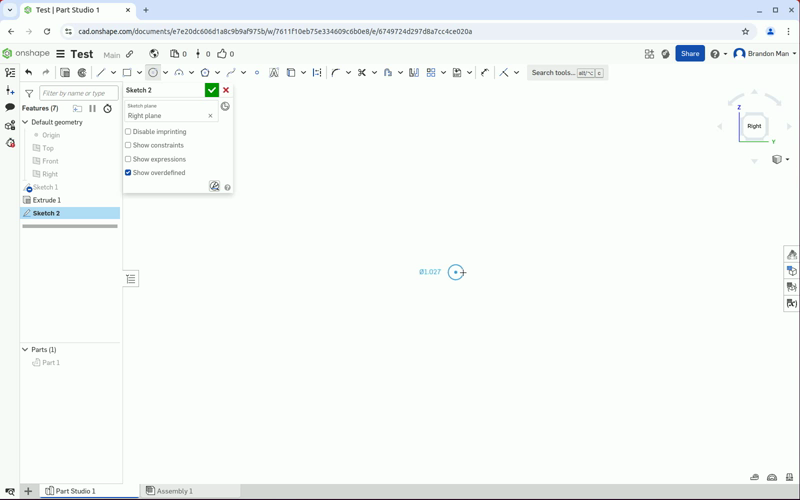
scroll(6)
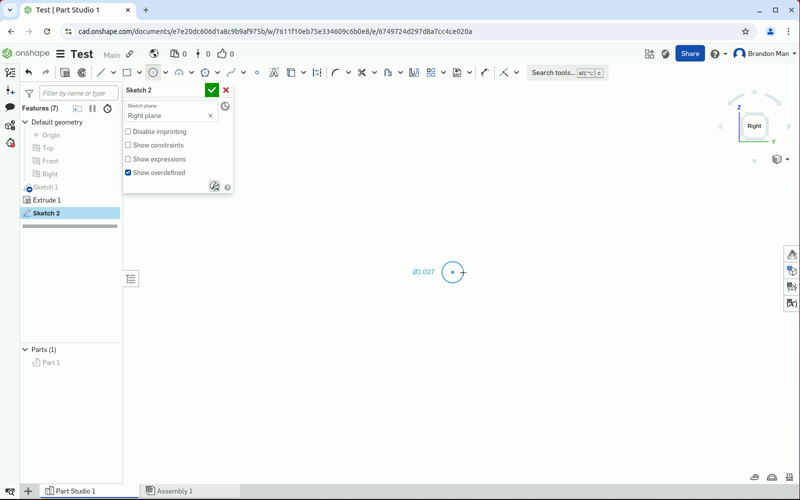
scroll(6)
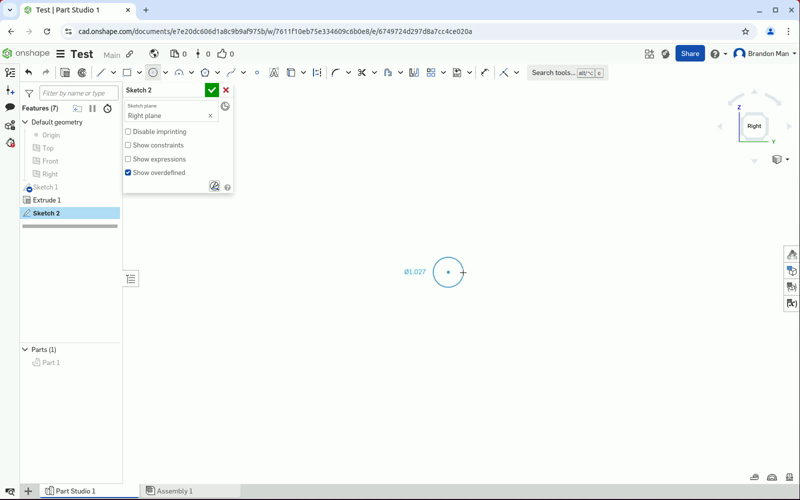
scroll(6)
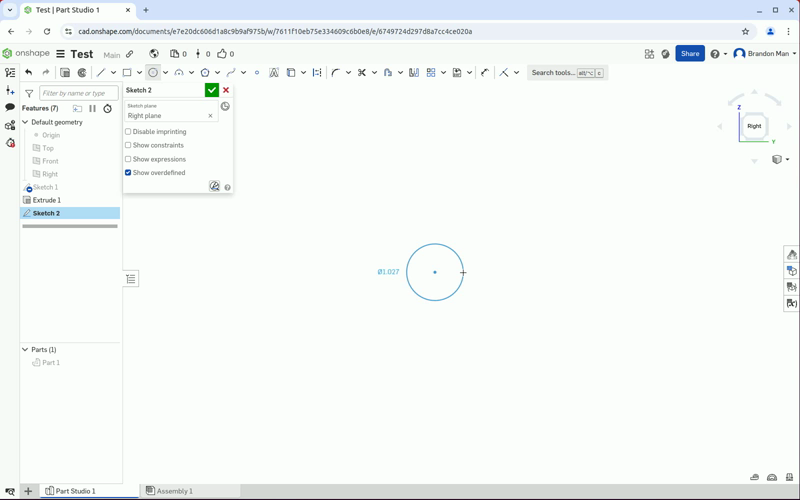
click(463, 272)
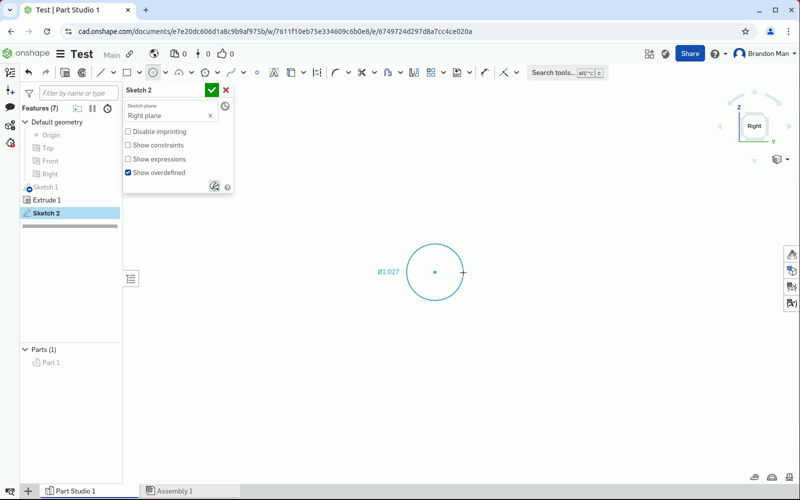
scroll(-6)
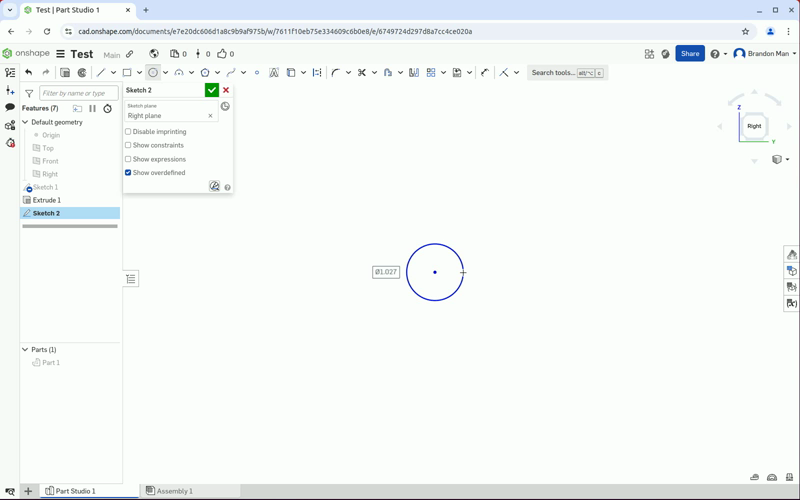
scroll(-6)
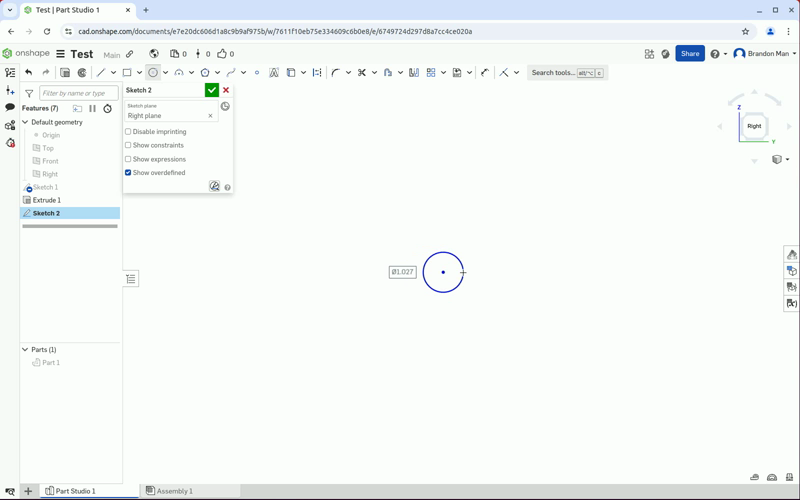
scroll(-6)
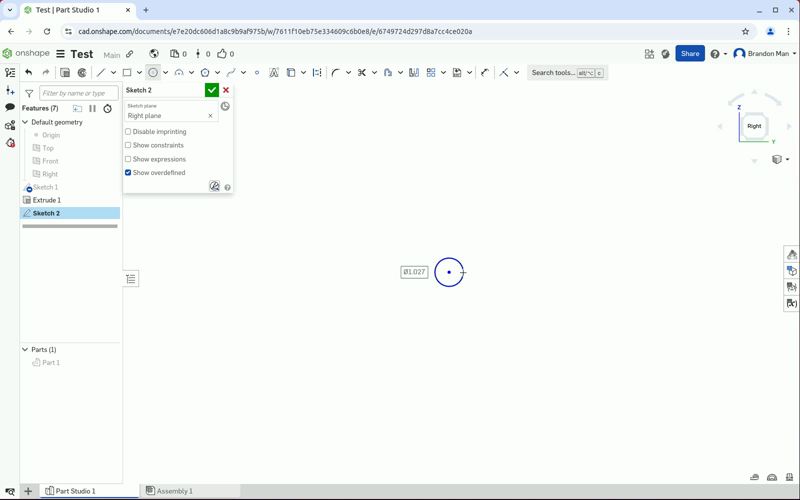
scroll(-6)
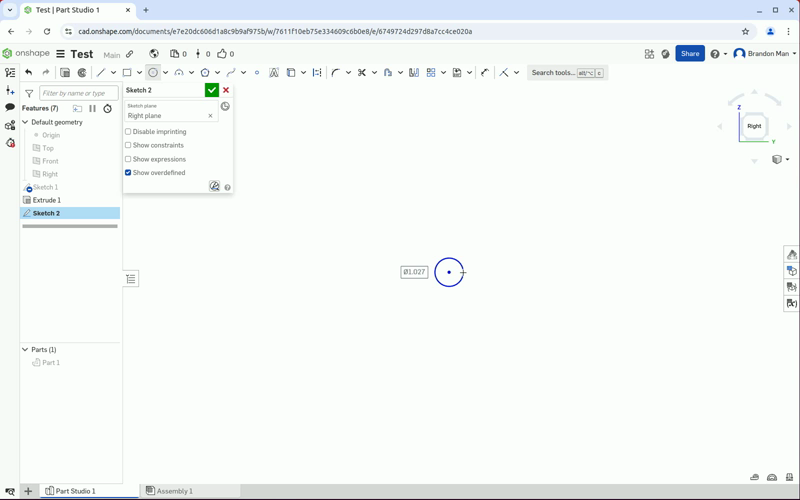
scroll(-6)
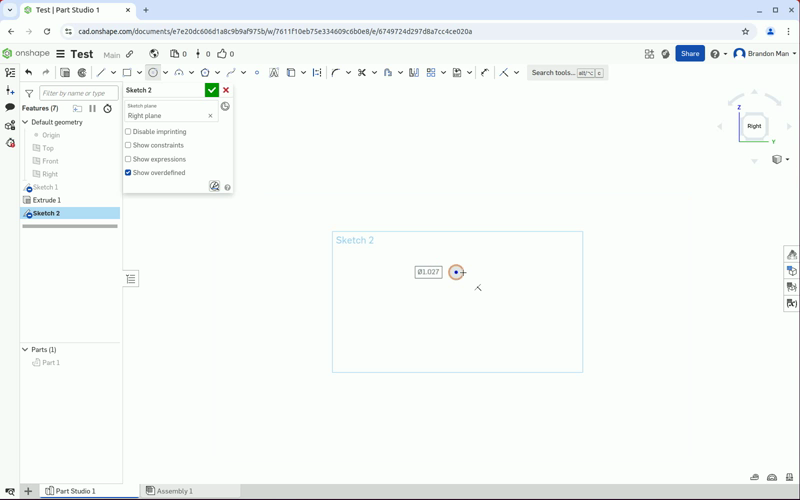
scroll(-6)
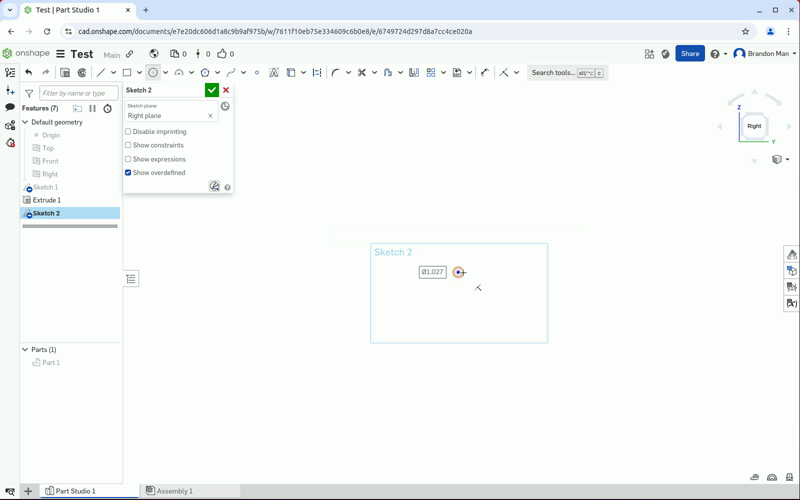
scroll(-6)
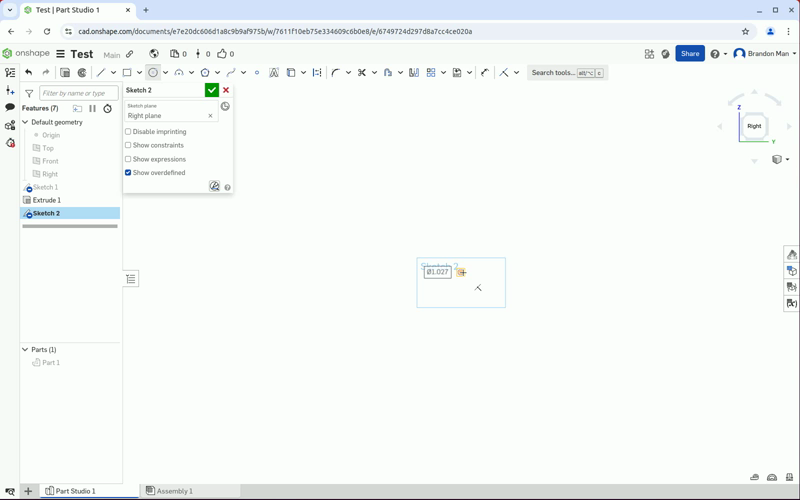
key(esc)
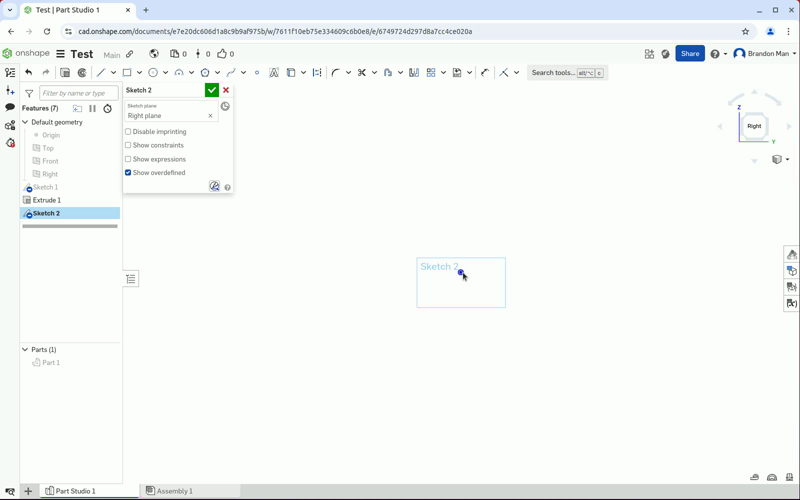
mouse_move(459, 270)
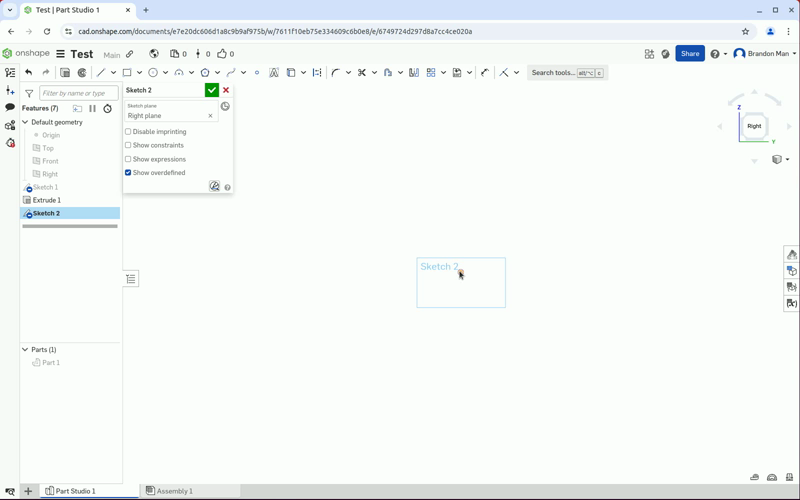
scroll(6)
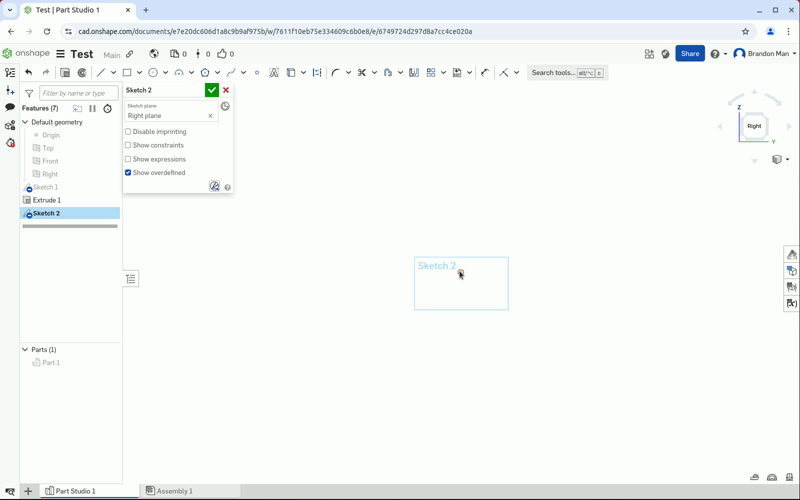
scroll(6)
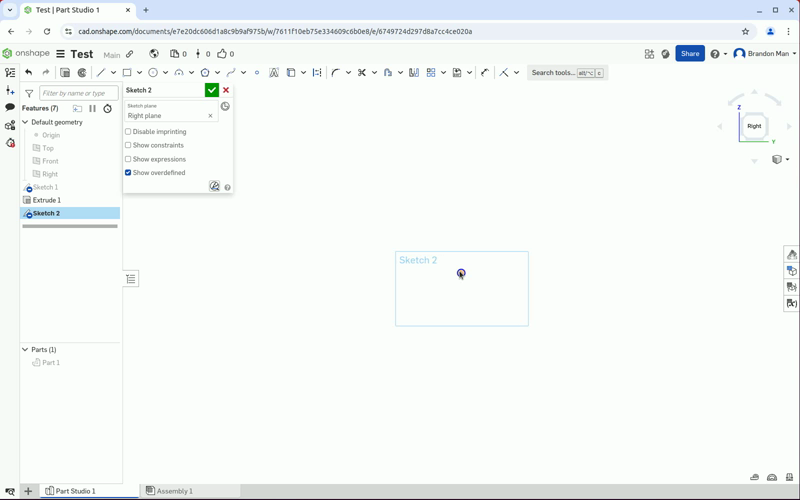
scroll(6)
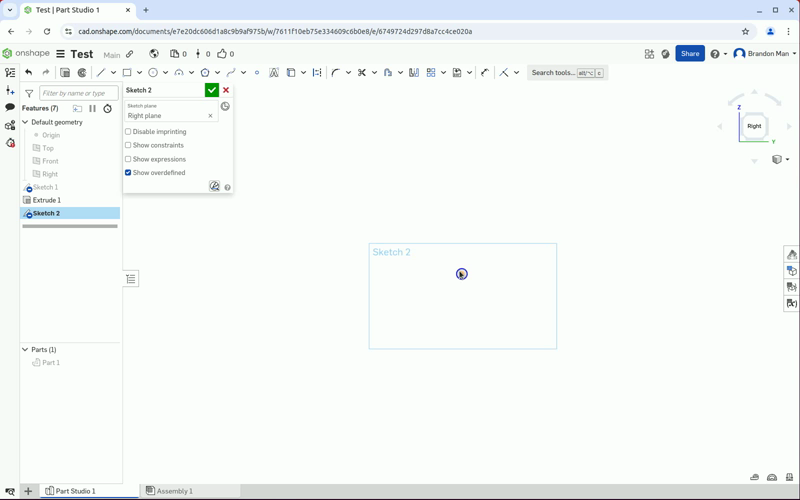
scroll(6)
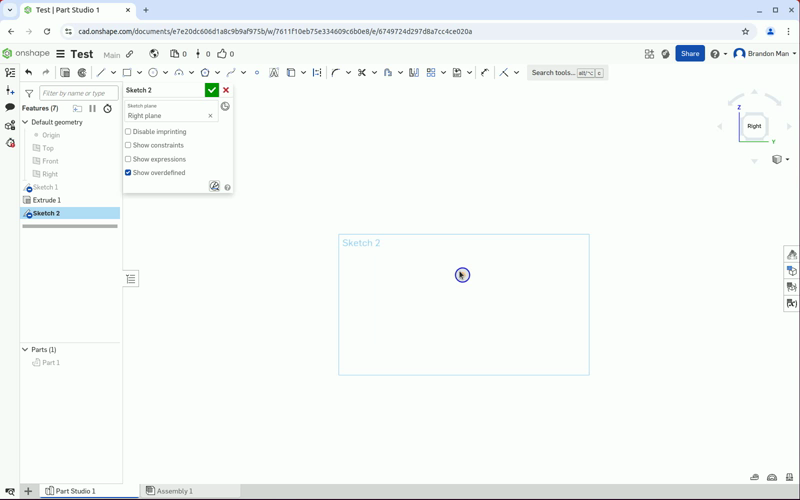
scroll(6)
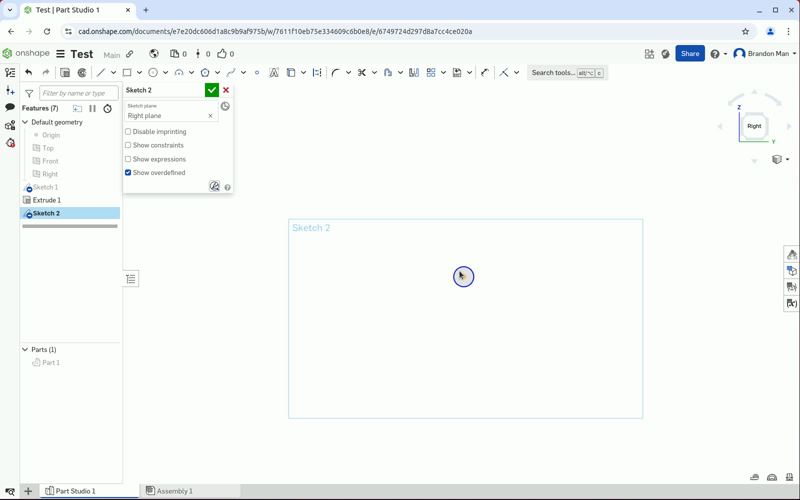
scroll(6)
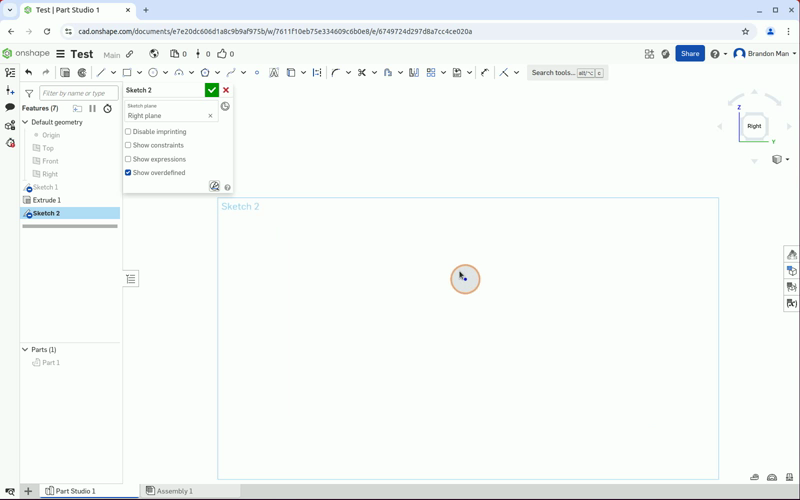
scroll(6)
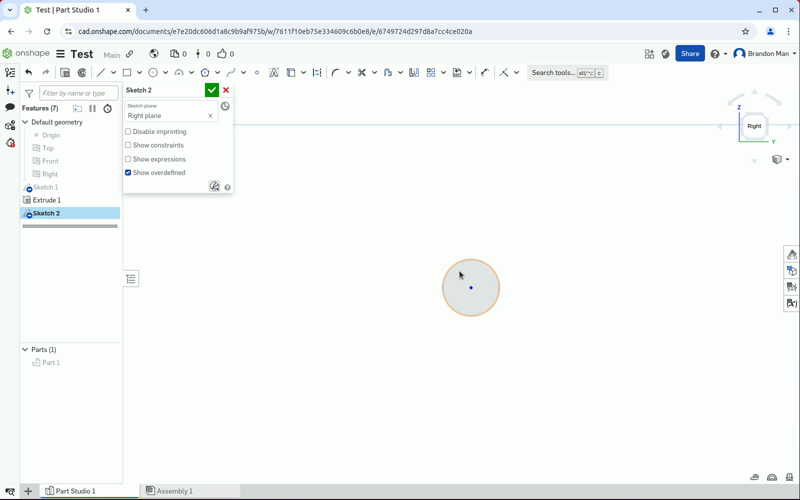
click(459, 270)
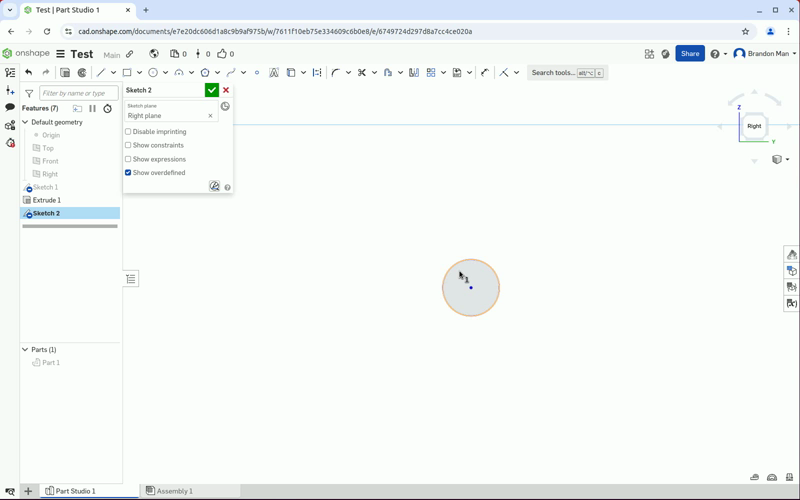
scroll(-6)
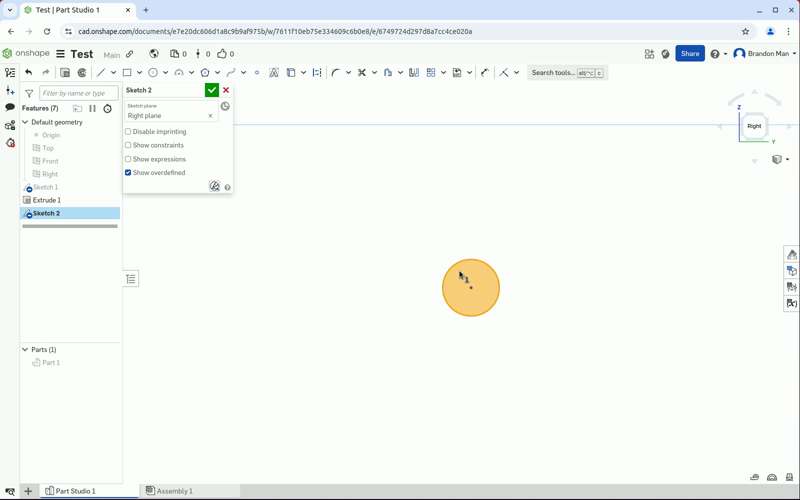
scroll(-6)
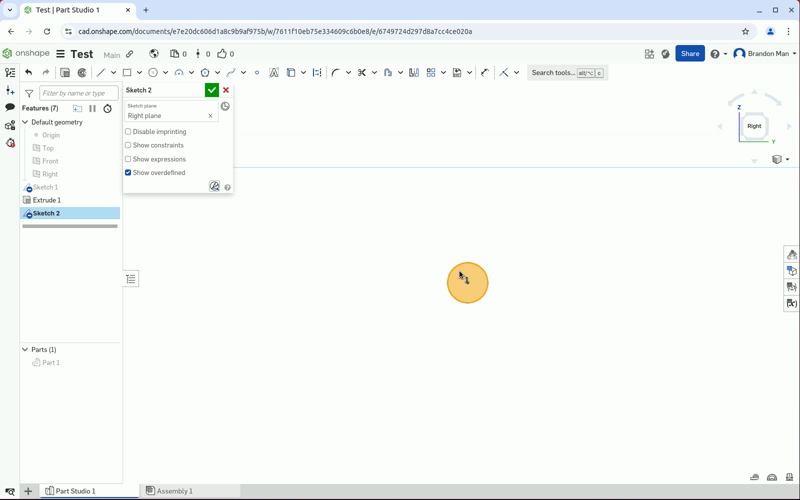
scroll(-6)
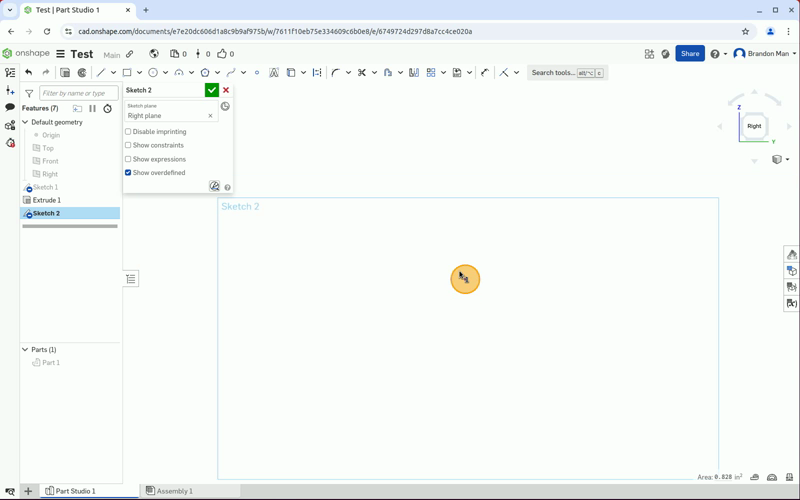
scroll(-6)
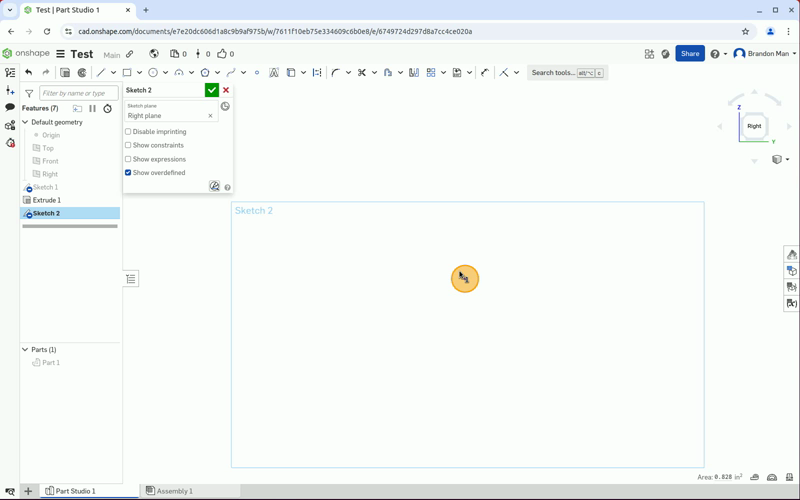
scroll(-6)
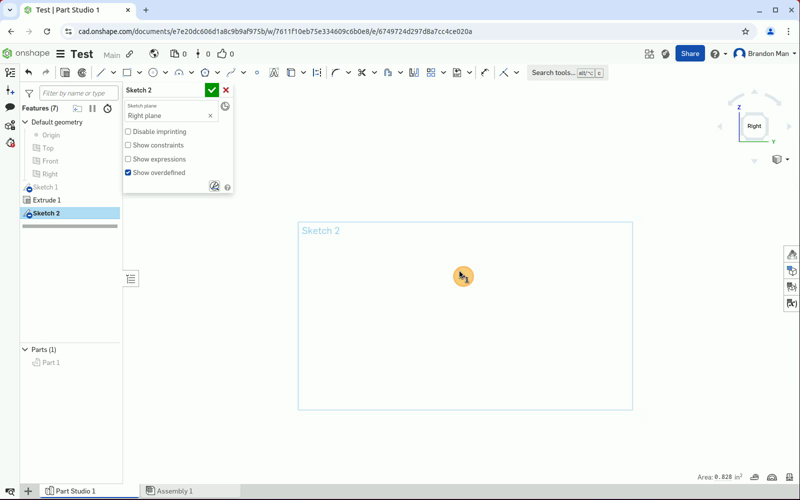
scroll(-6)
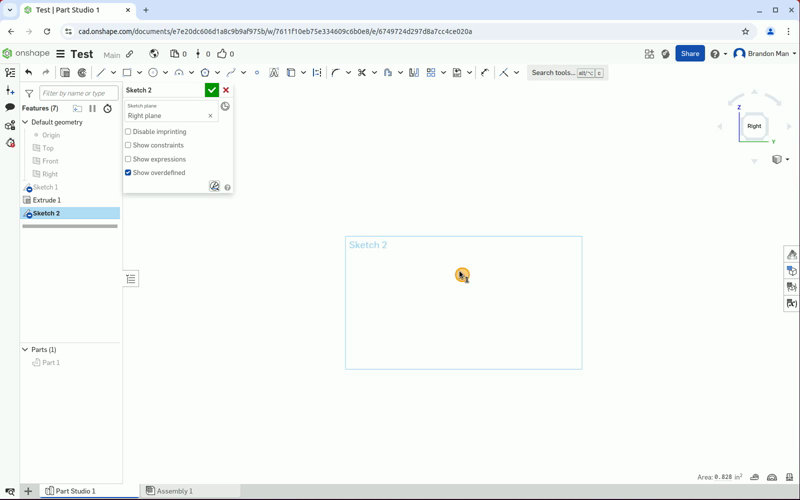
scroll(-6)
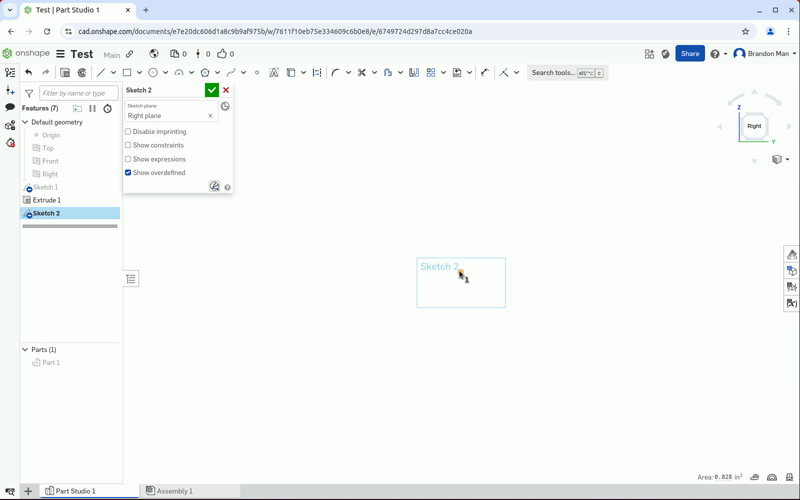
mouse_move(73, 352)
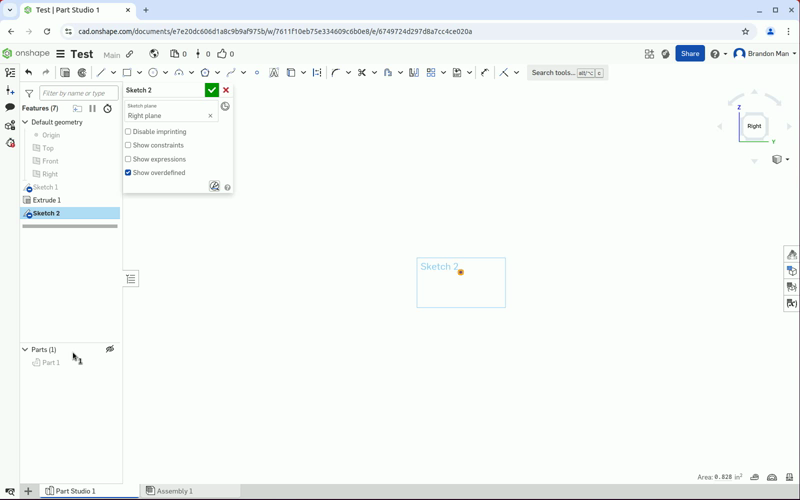
key(shift+y)
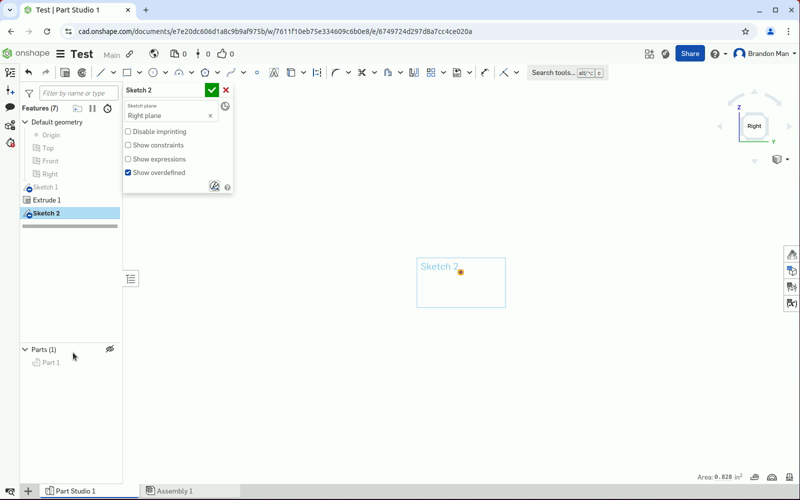
key(shift+e)
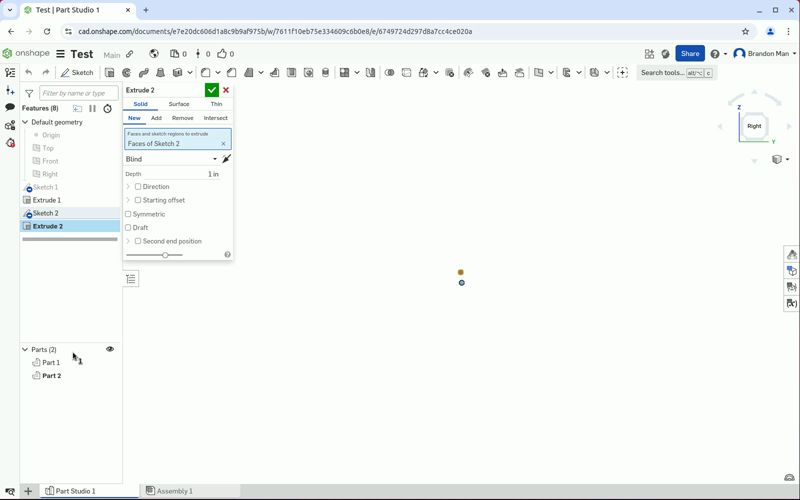
mouse_move(143, 106)
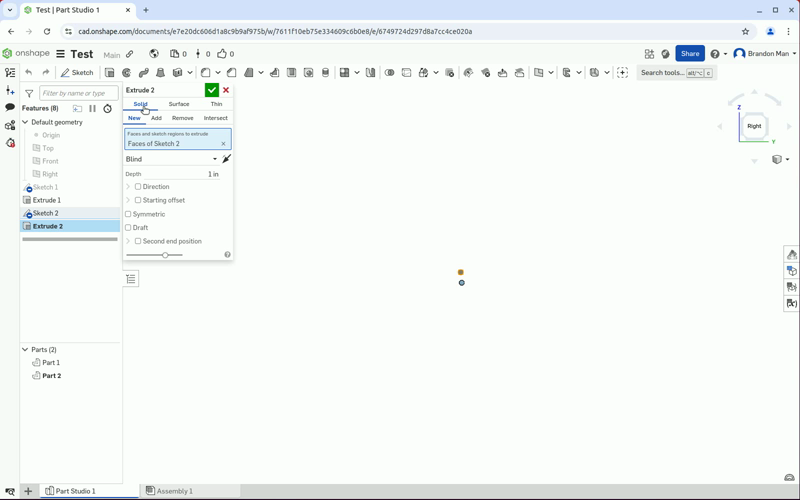
click(143, 106)
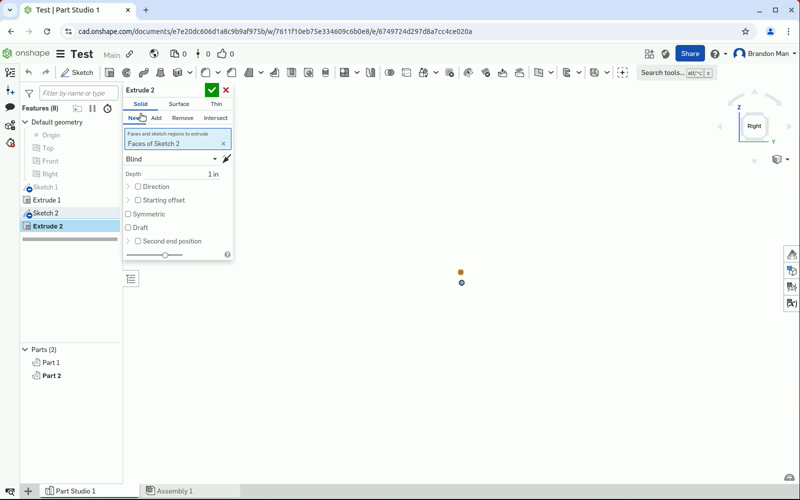
mouse_move(137, 120)
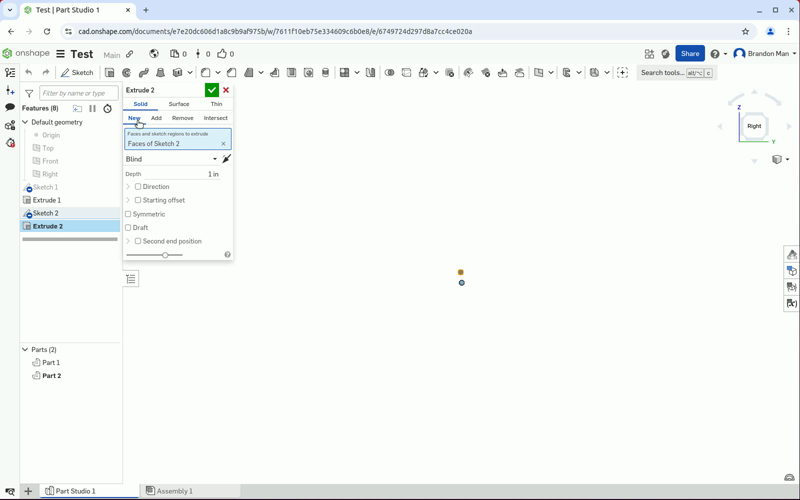
click(137, 120)
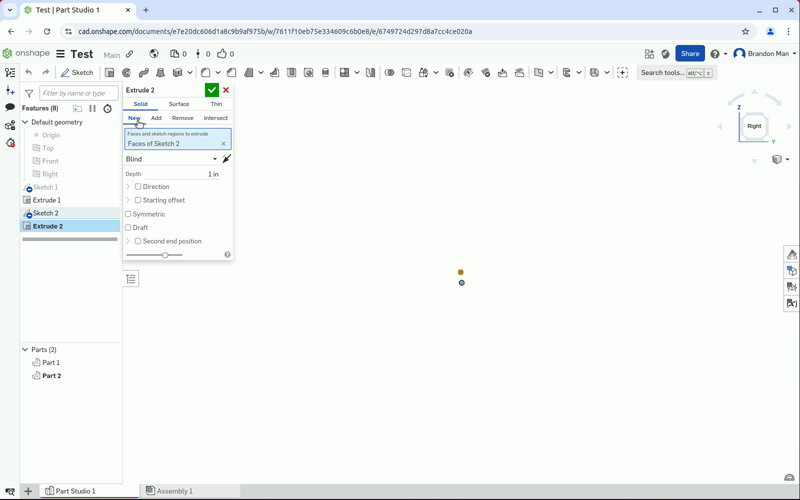
key(tab, 4)
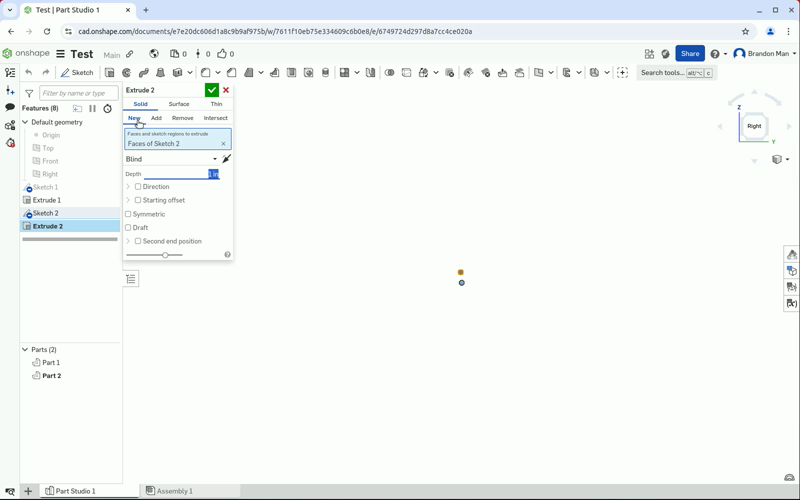
text(23.108)
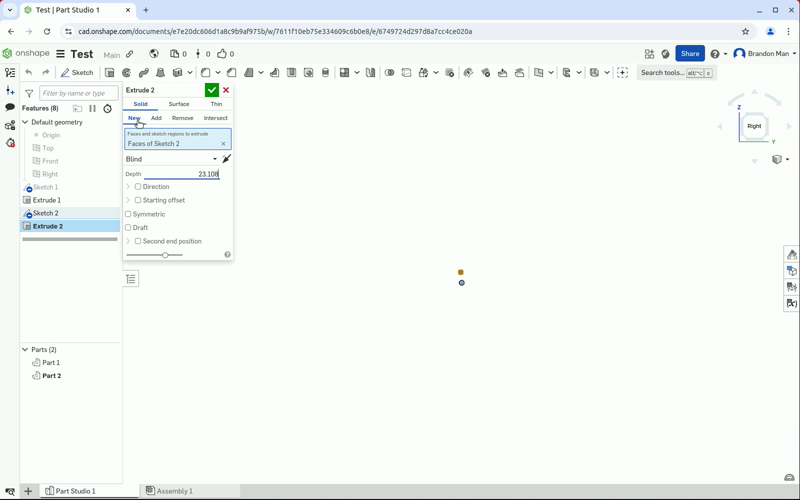
key(enter)
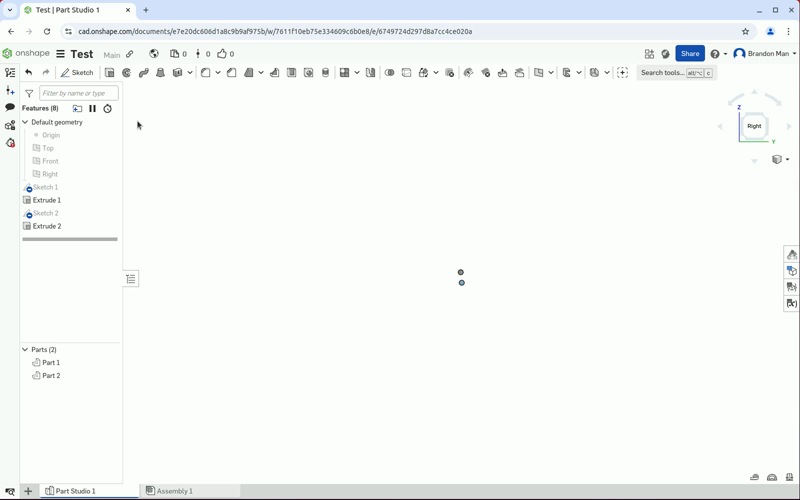
key(shift+h)
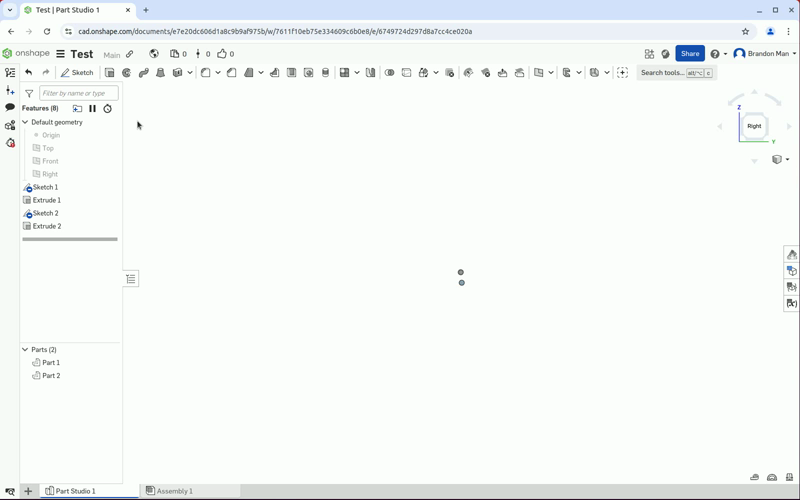
key(shift+h)
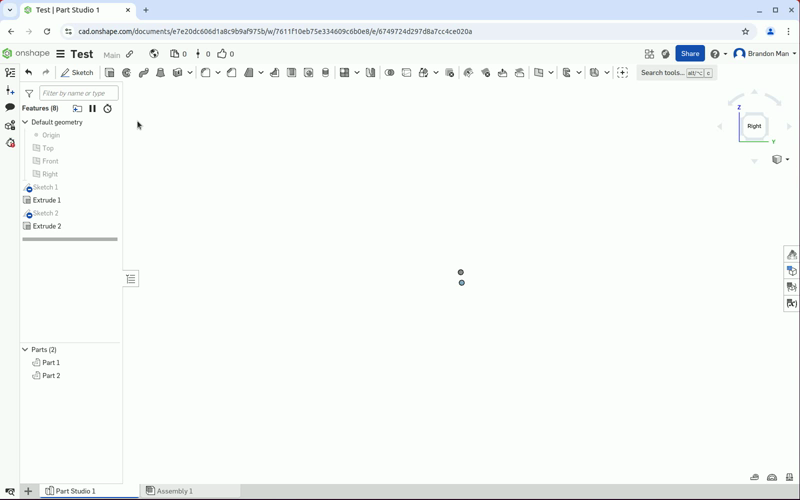
mouse_move(73, 189)
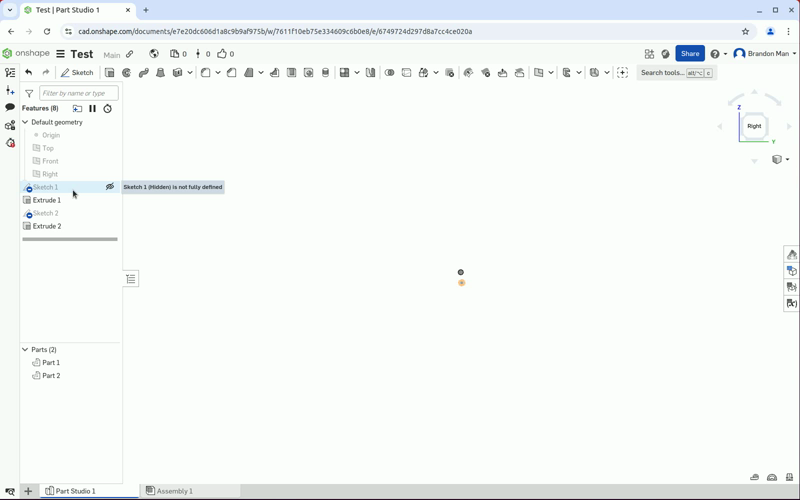
click(73, 189)
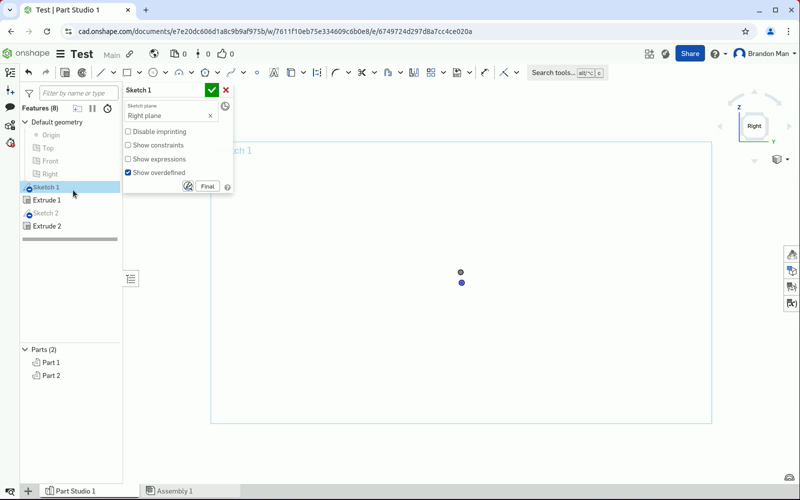
mouse_move(229, 92)
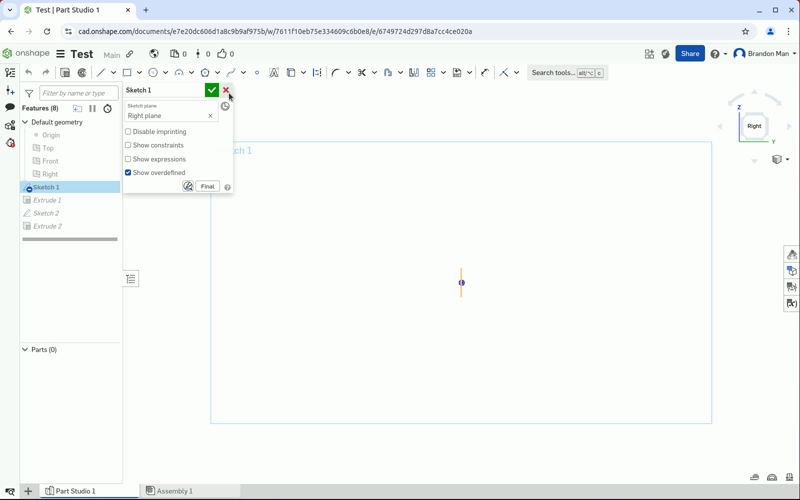
click(229, 92)
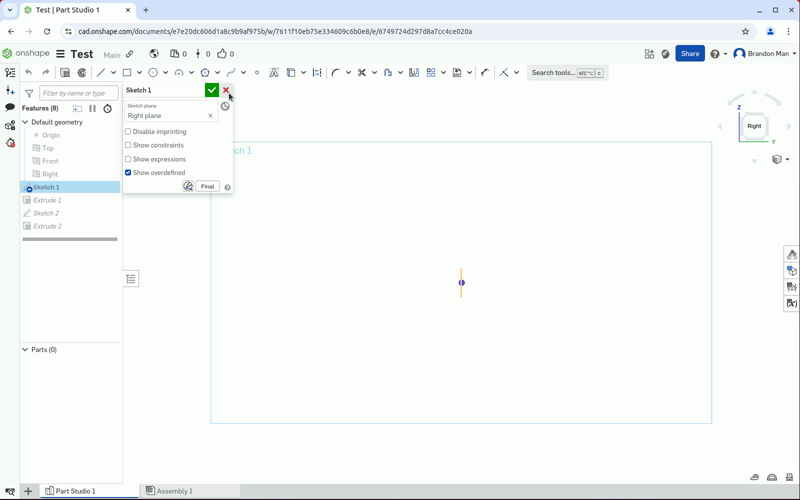
key(shift+s)
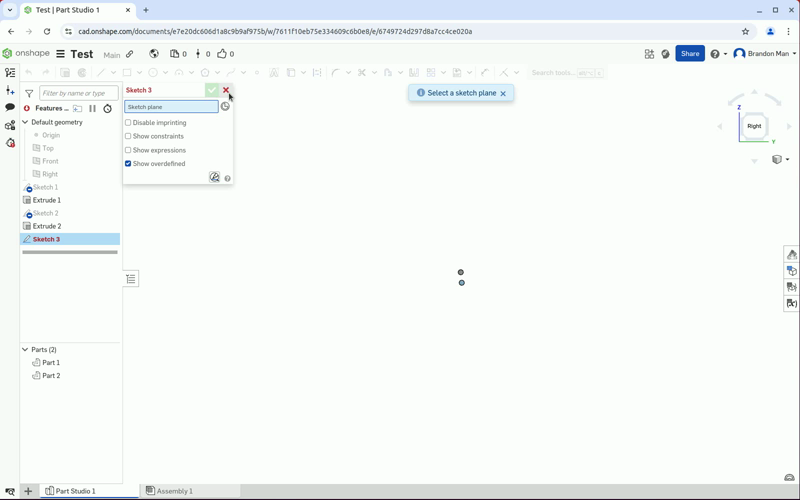
mouse_move(73, 176)
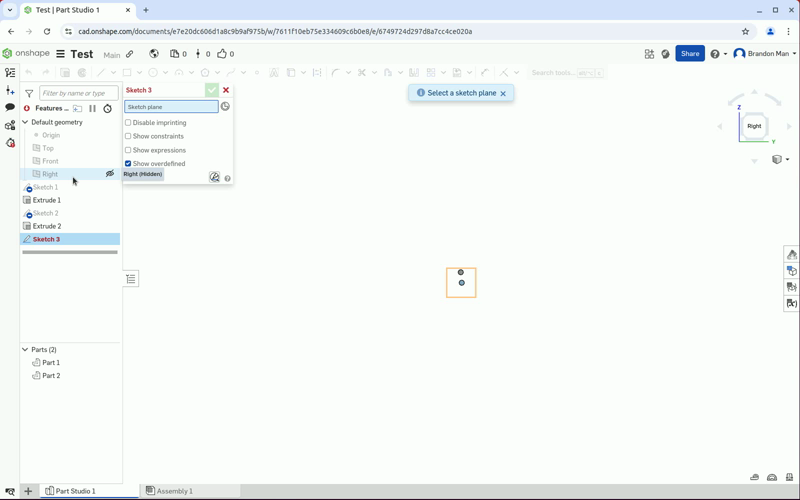
click(73, 176)
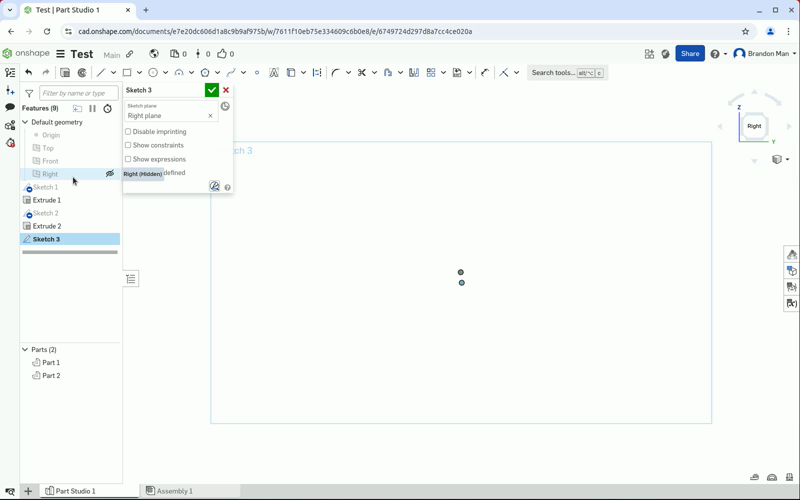
mouse_move(73, 352)
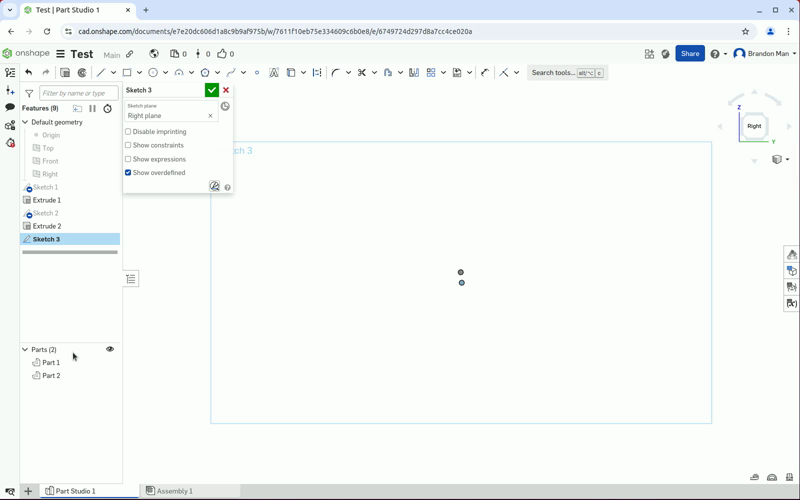
key(y)
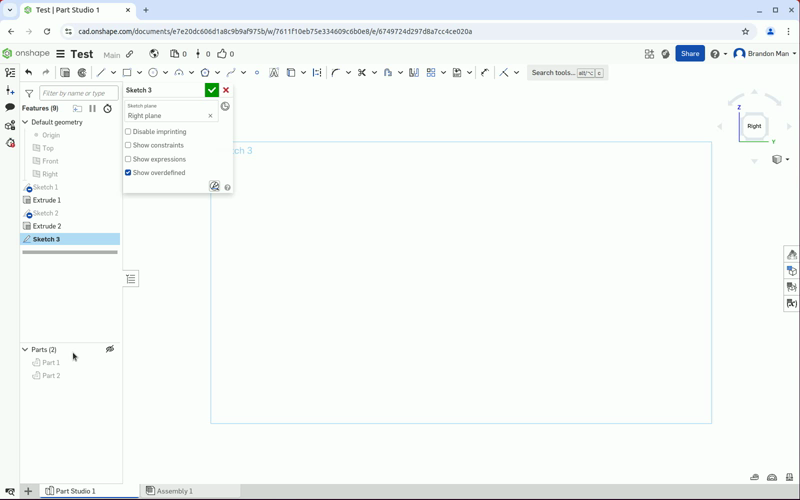
key(c)
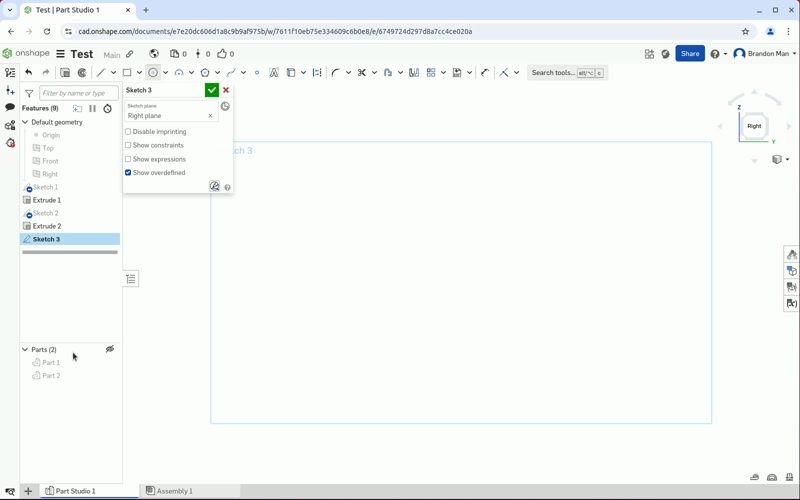
key_down(shift)
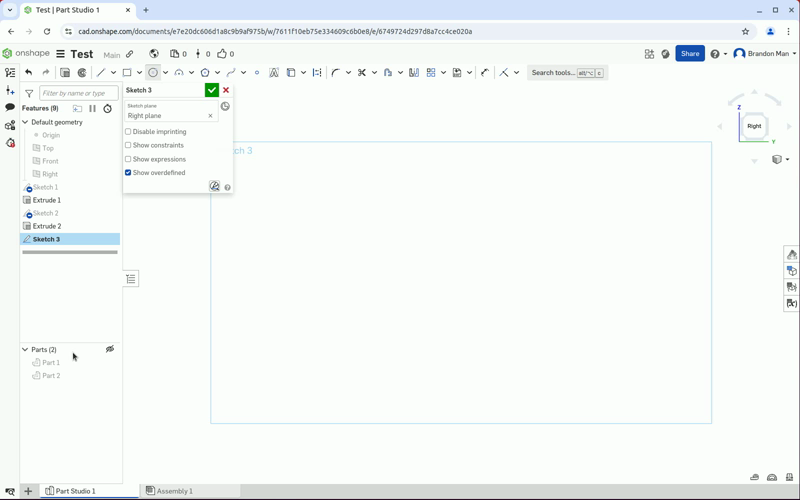
mouse_move(460, 291)
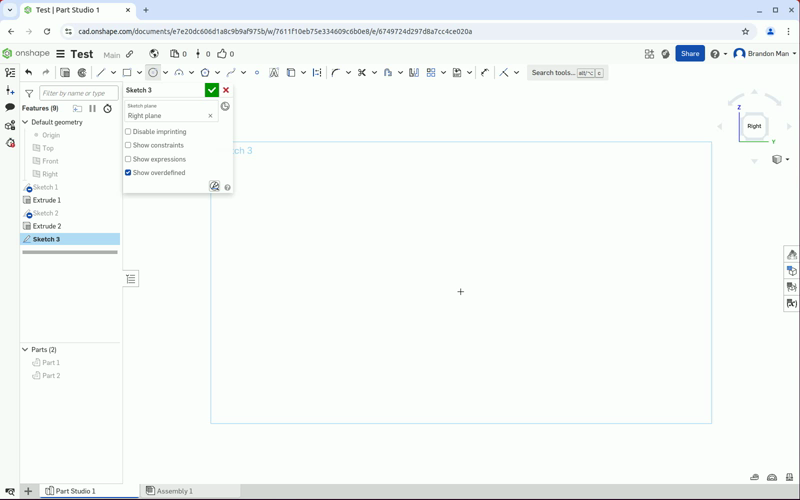
click(460, 291)
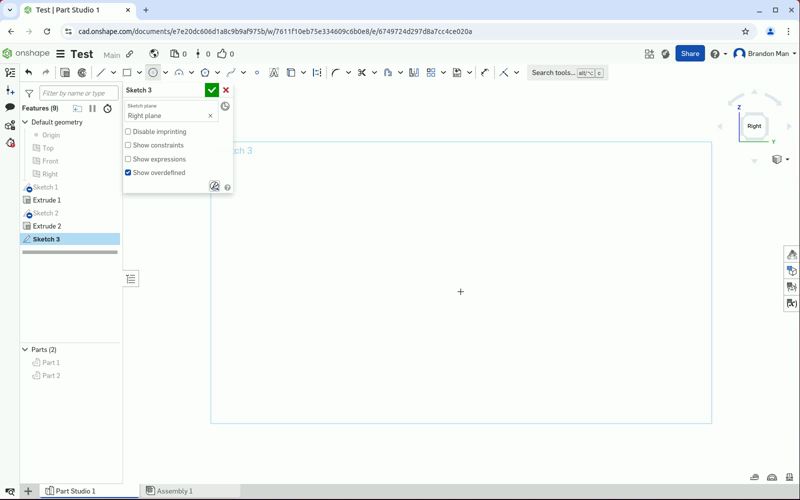
key_up(shift)
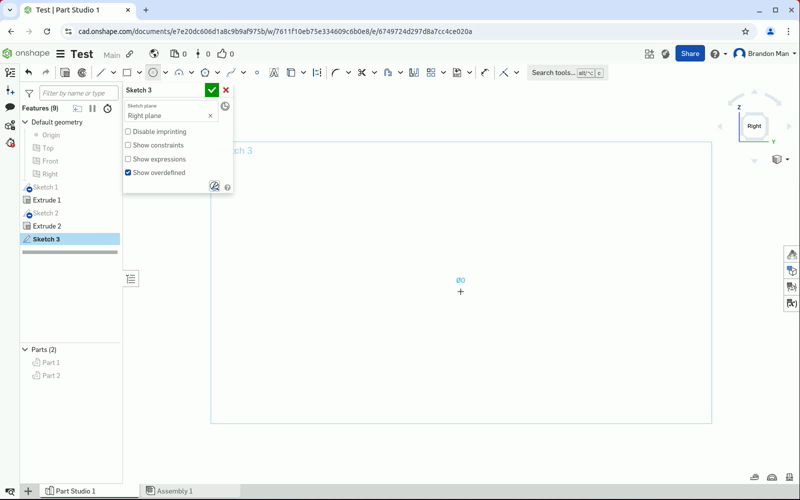
mouse_move(461, 291)
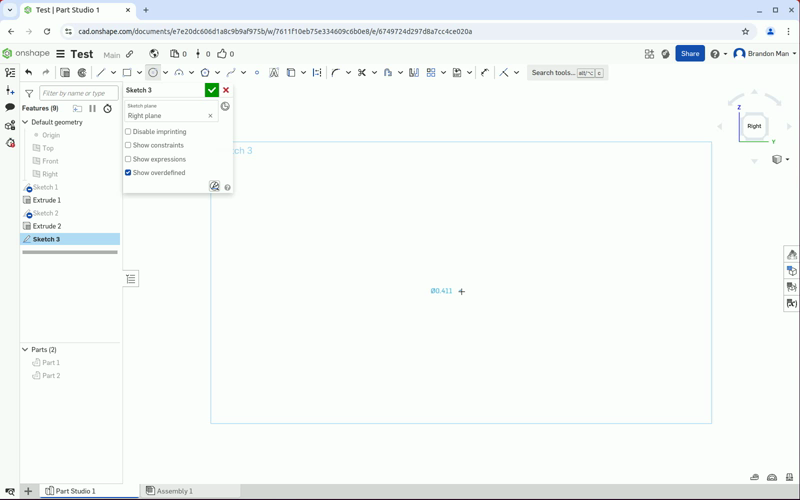
scroll(6)
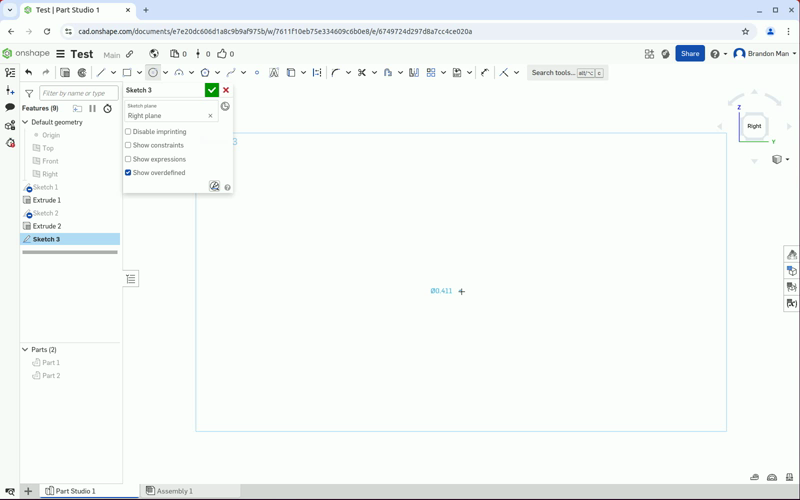
scroll(6)
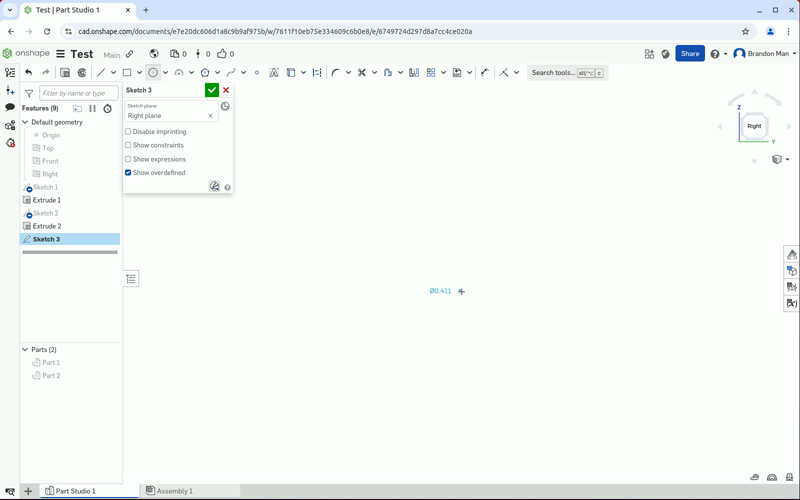
scroll(6)
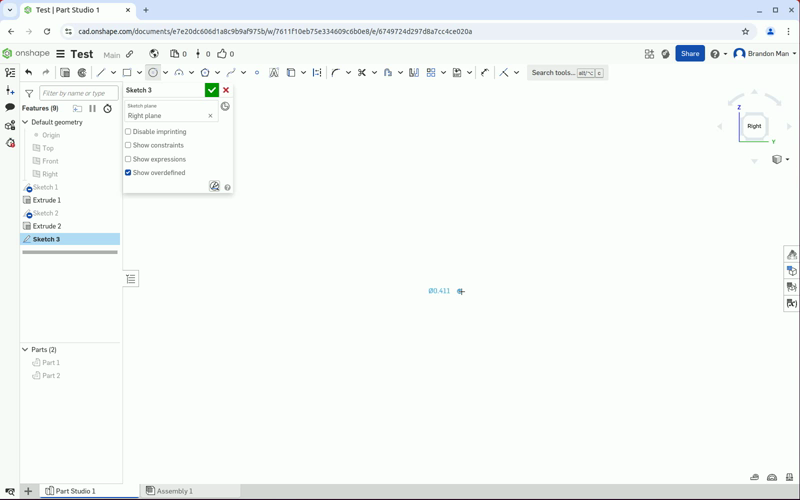
scroll(6)
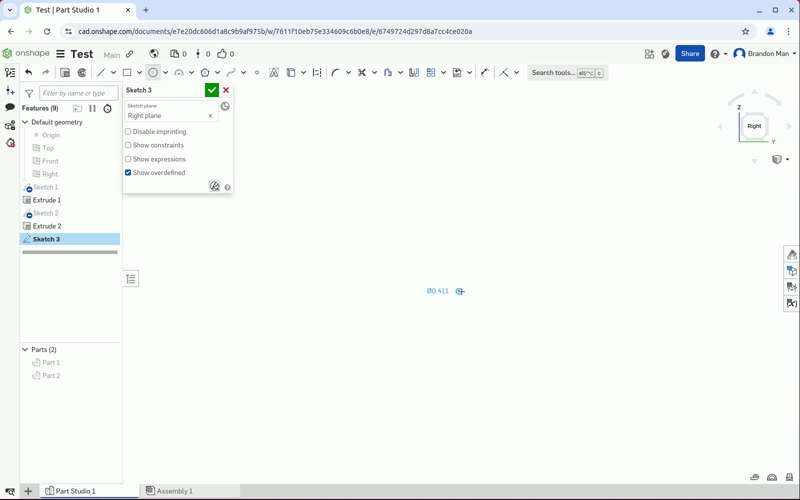
scroll(6)
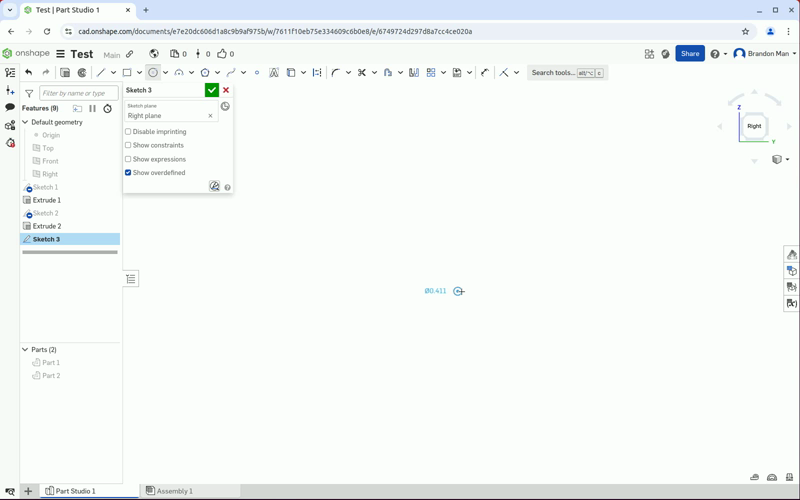
scroll(6)
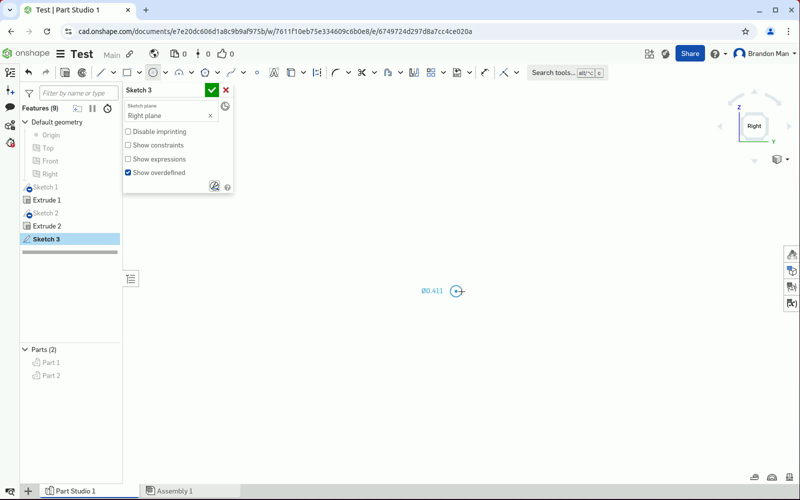
scroll(6)
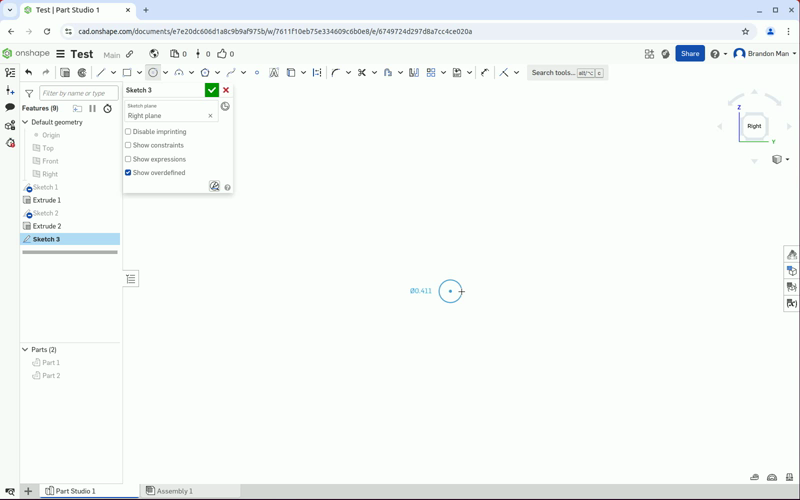
click(461, 291)
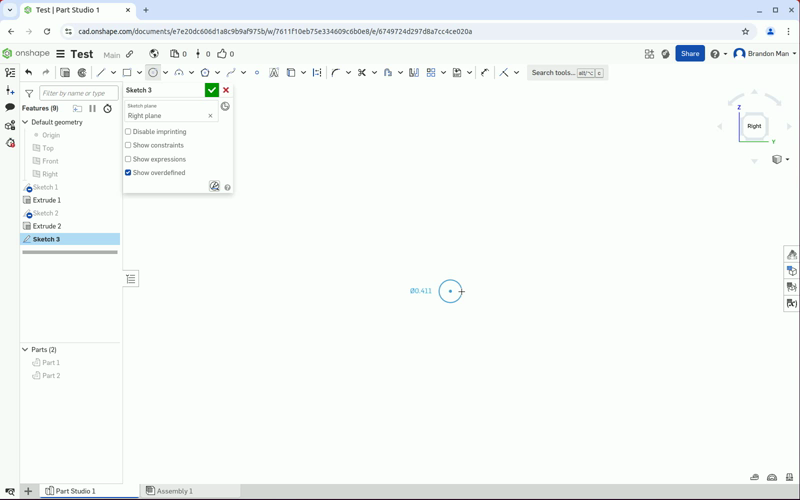
scroll(-6)
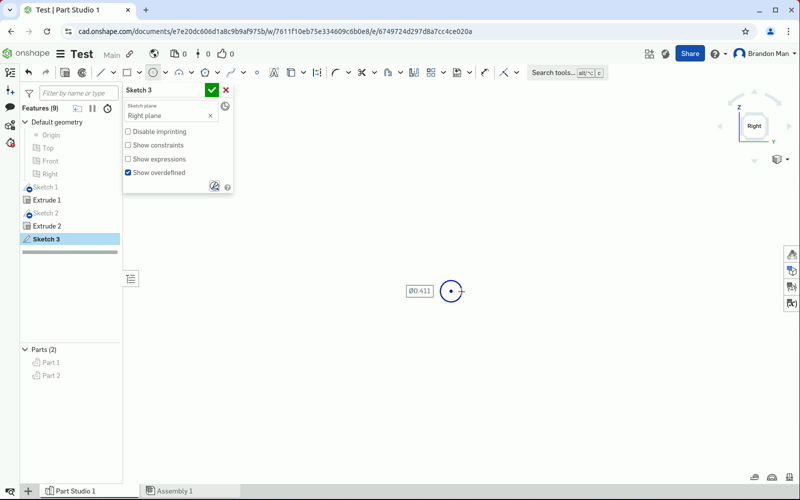
scroll(-6)
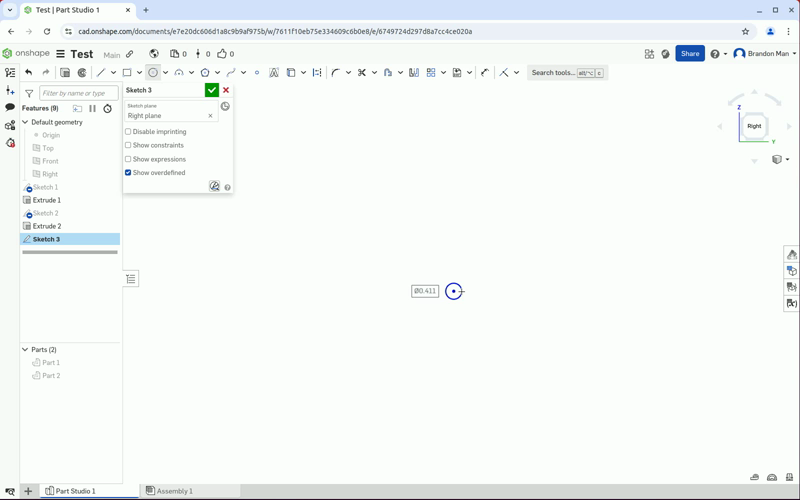
scroll(-6)
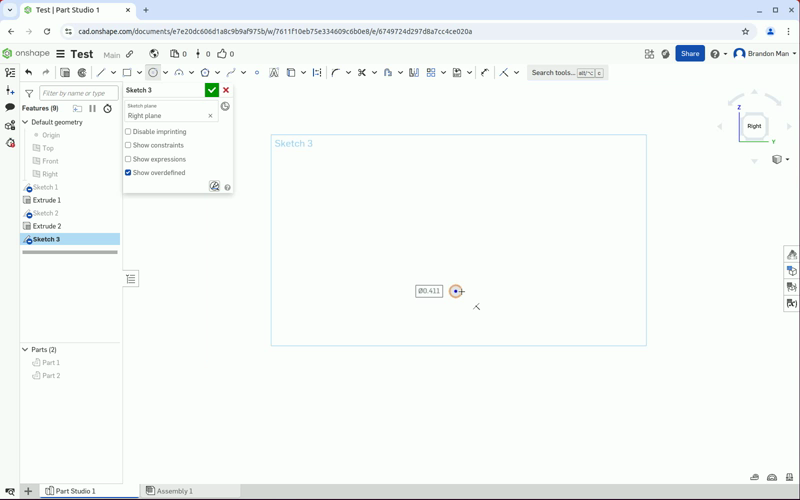
scroll(-6)
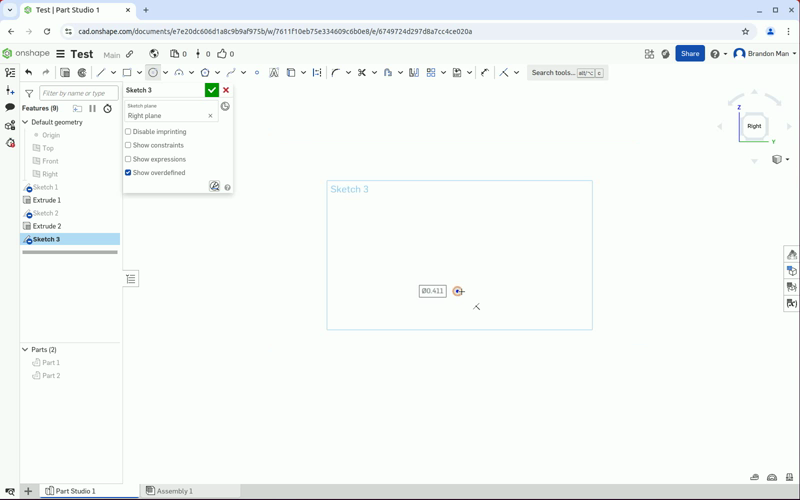
scroll(-6)
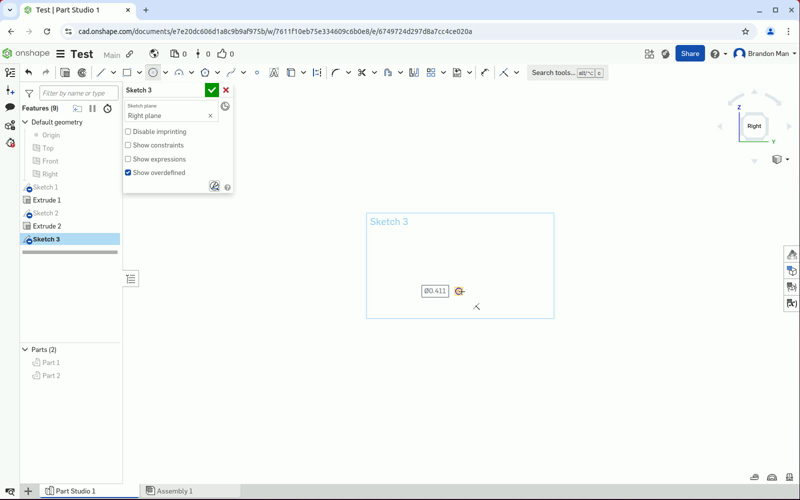
scroll(-6)
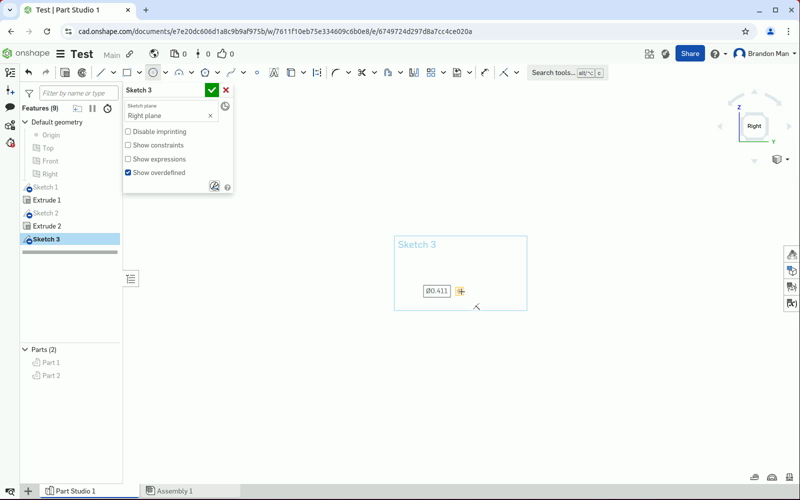
scroll(-6)
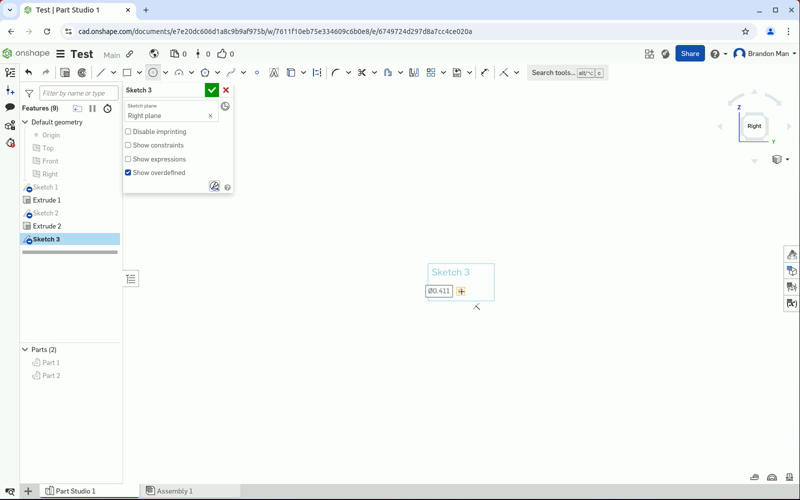
key(esc)
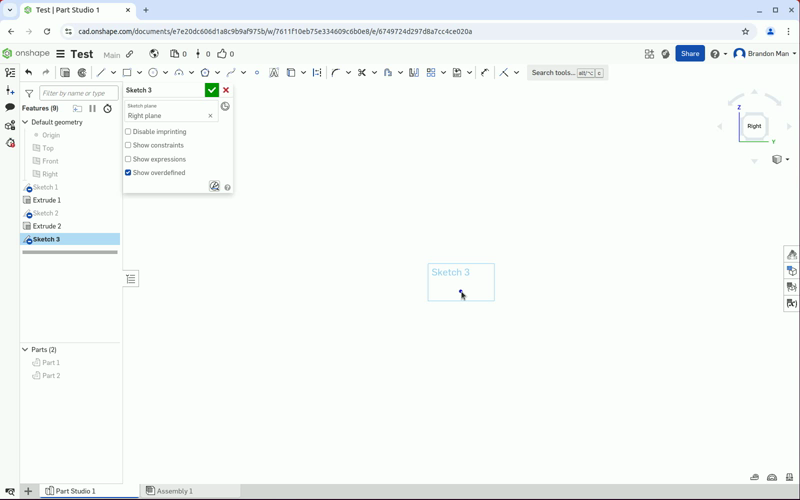
mouse_move(461, 290)
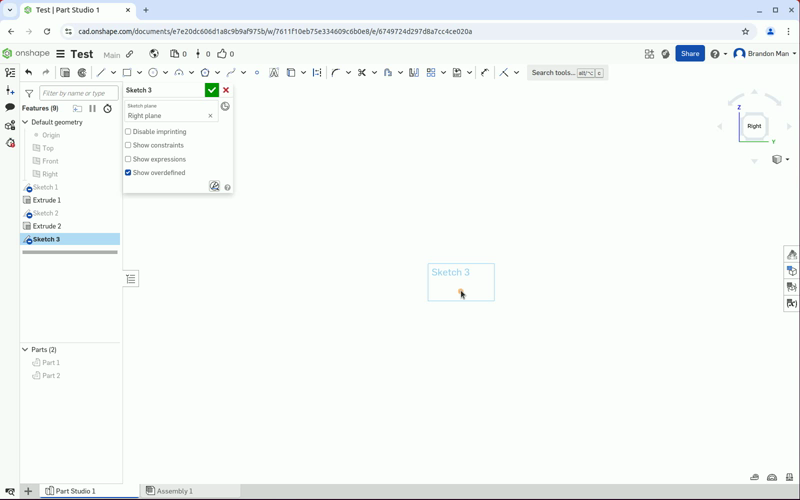
scroll(6)
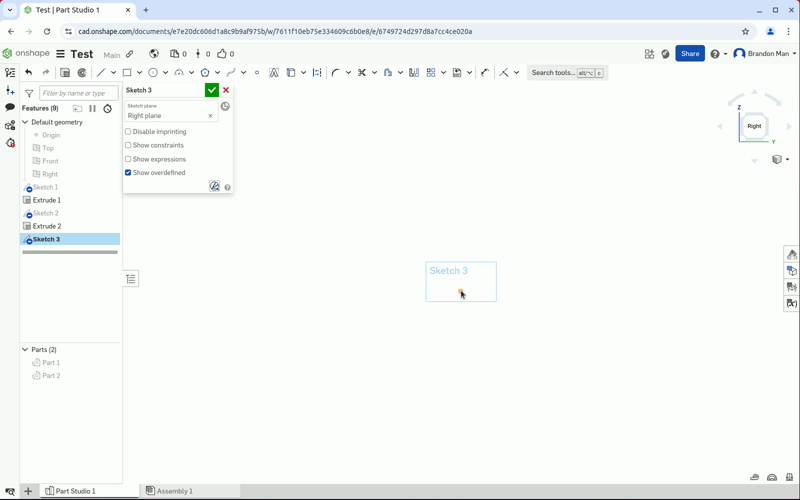
scroll(6)
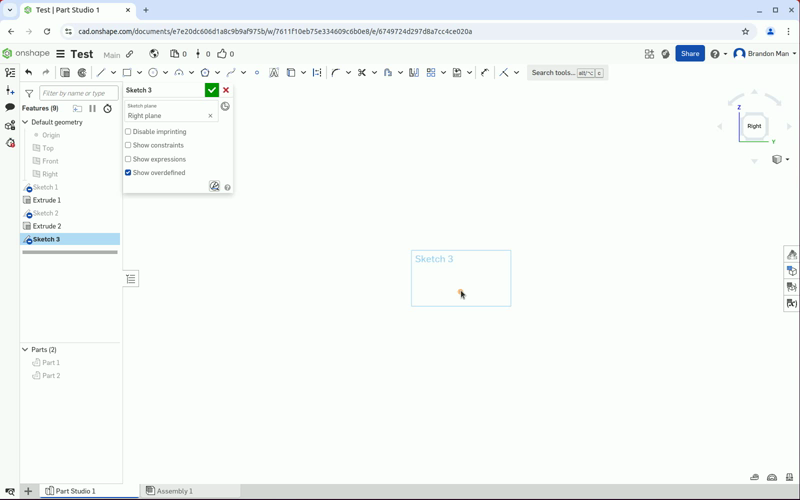
scroll(6)
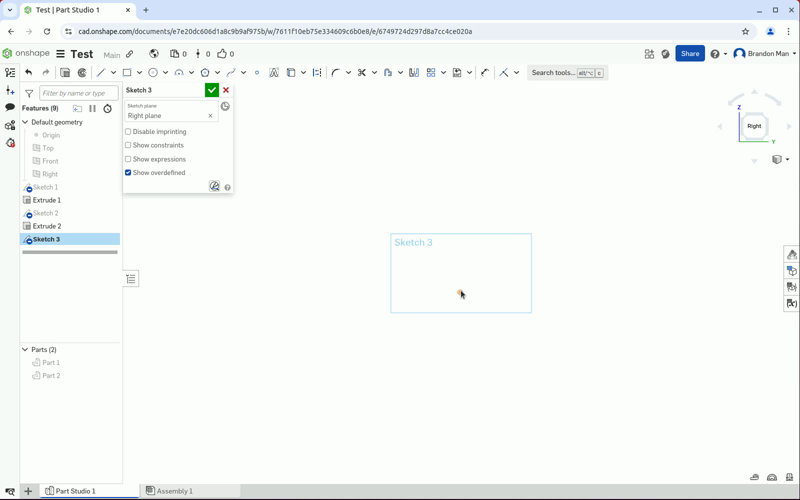
scroll(6)
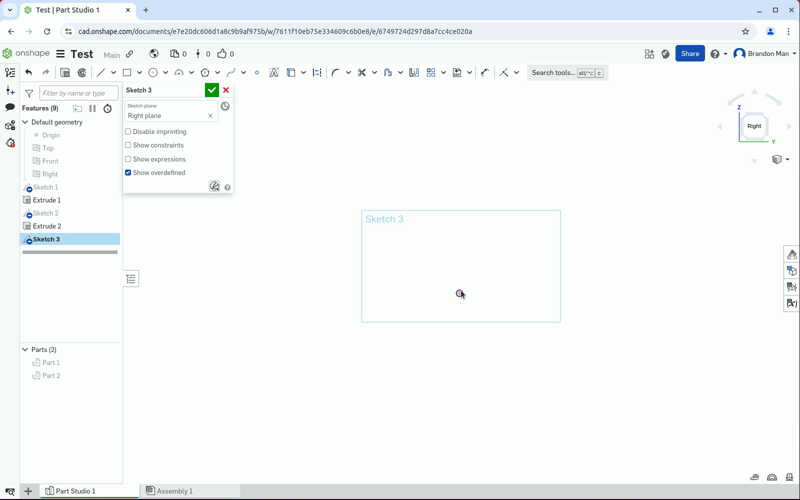
scroll(6)
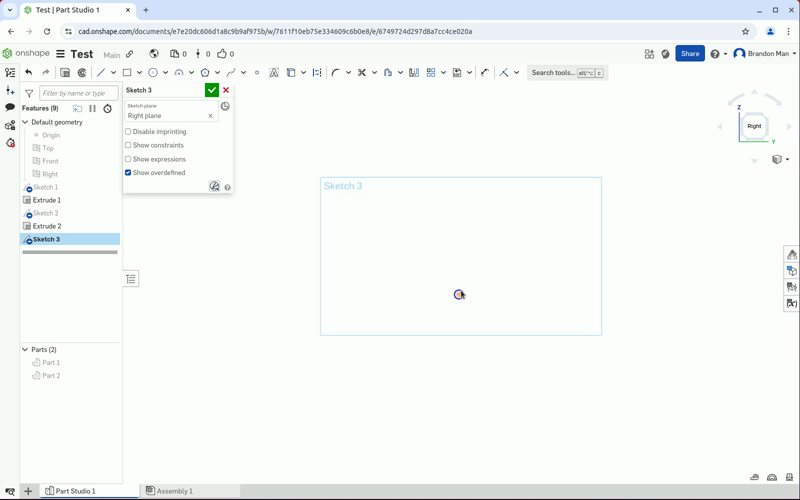
scroll(6)
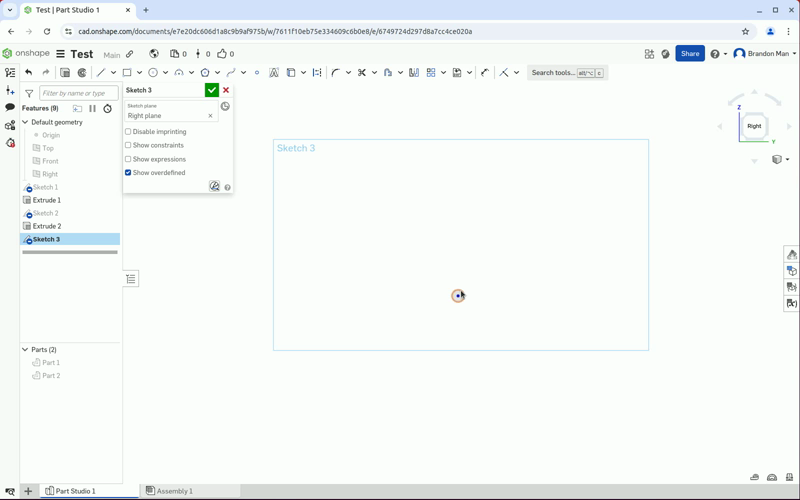
scroll(6)
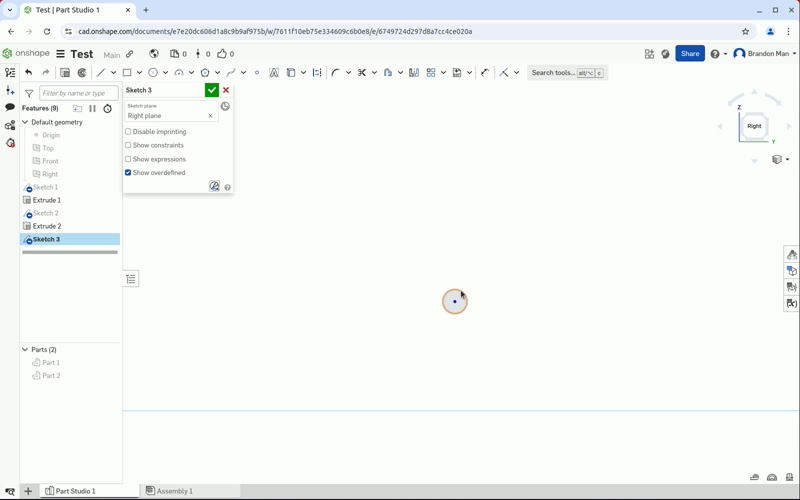
click(461, 290)
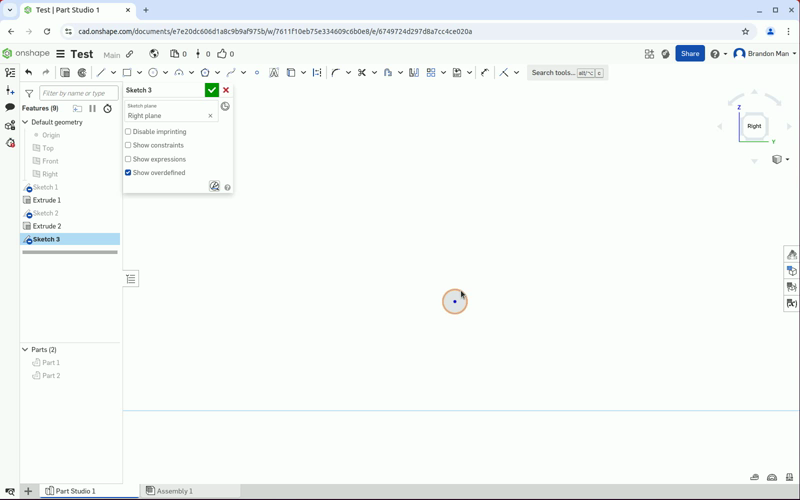
scroll(-6)
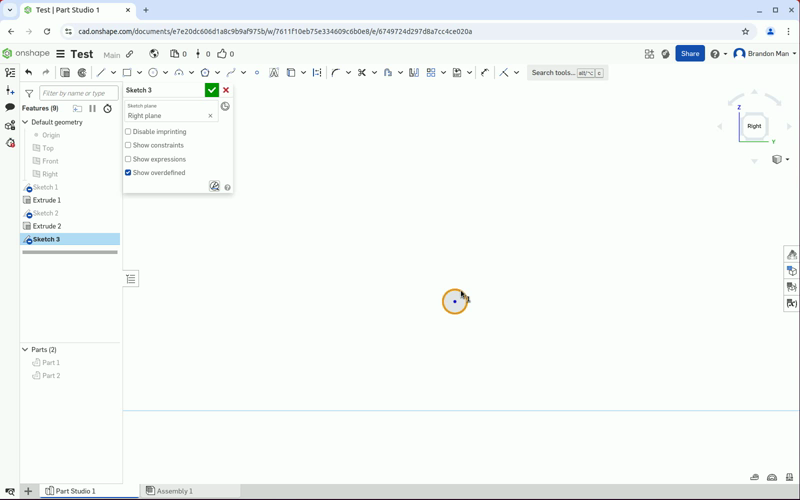
scroll(-6)
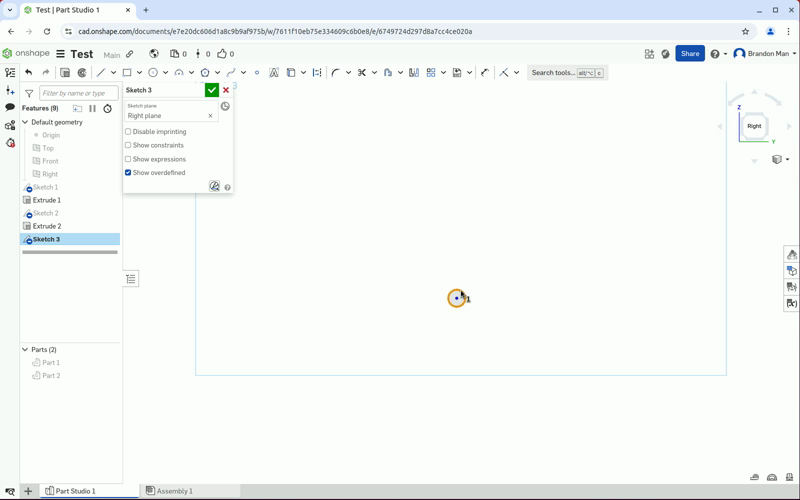
scroll(-6)
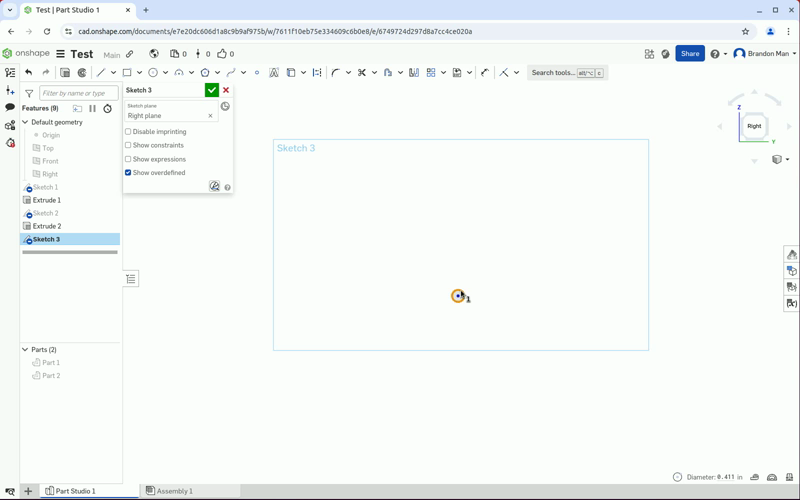
scroll(-6)
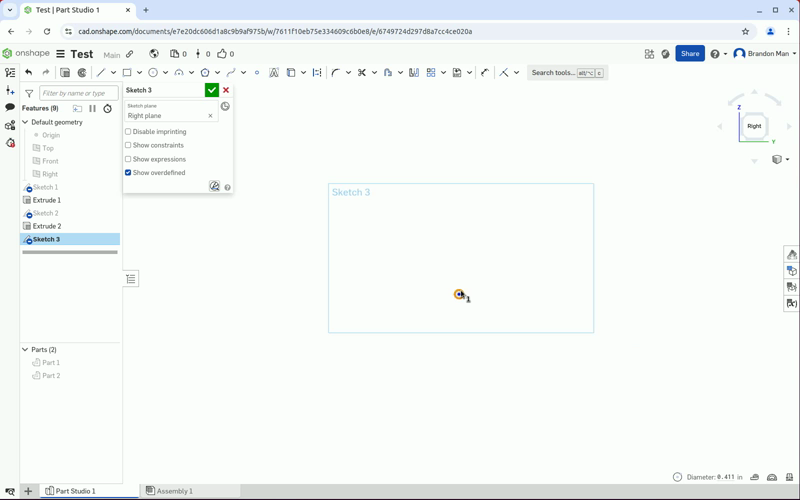
scroll(-6)
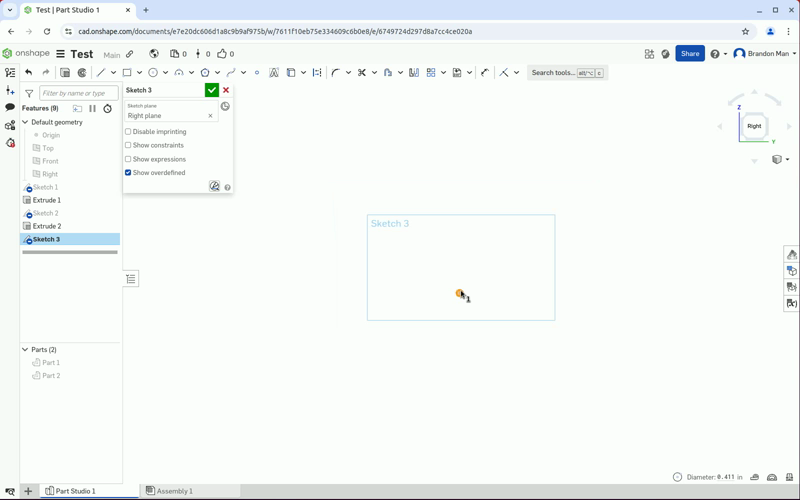
scroll(-6)
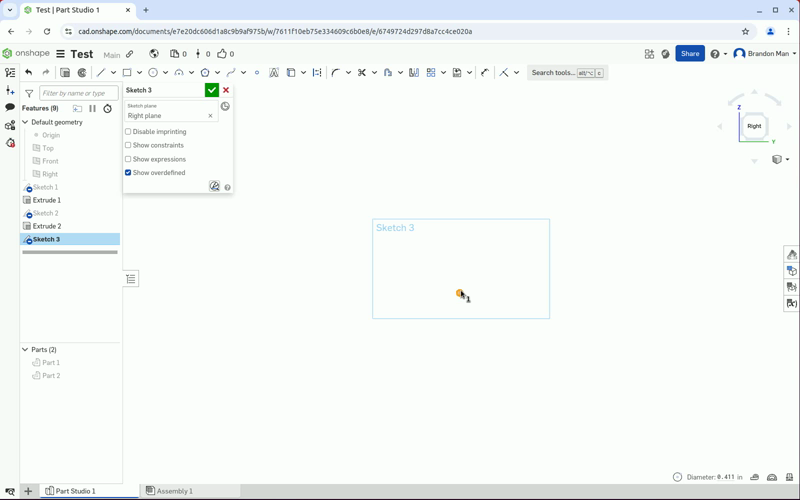
scroll(-6)
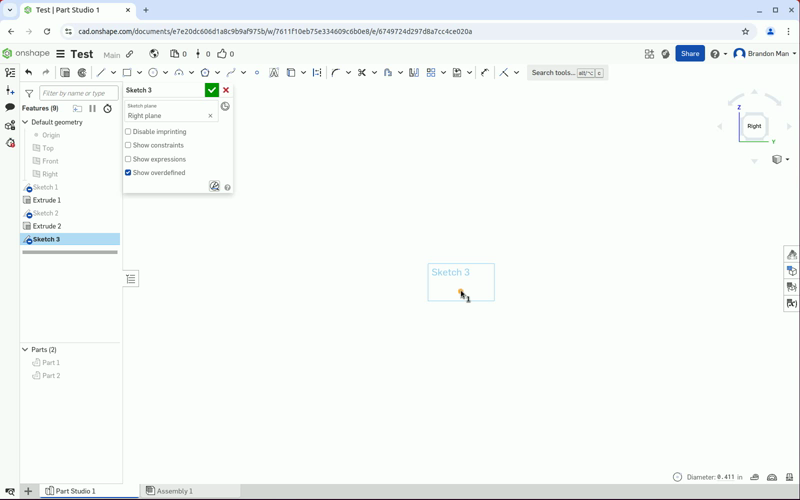
mouse_move(73, 352)
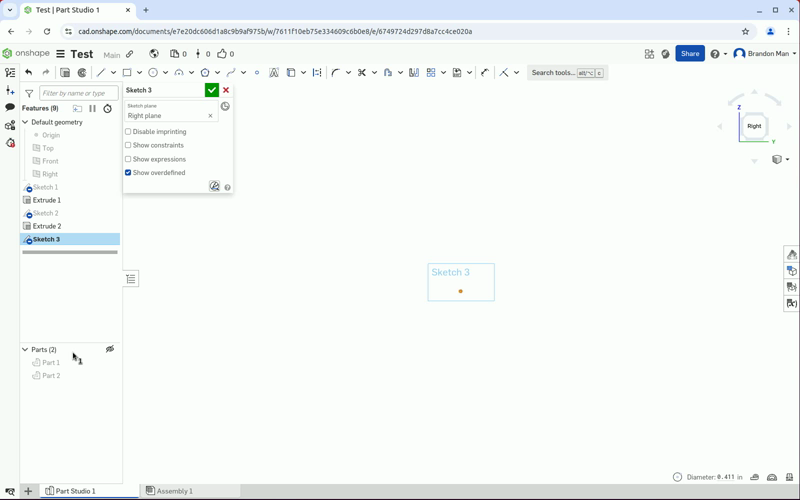
key(shift+y)
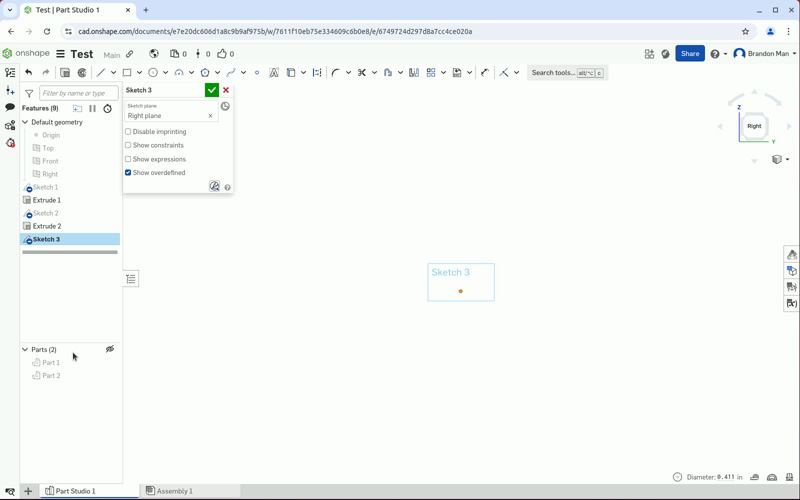
key(shift+e)
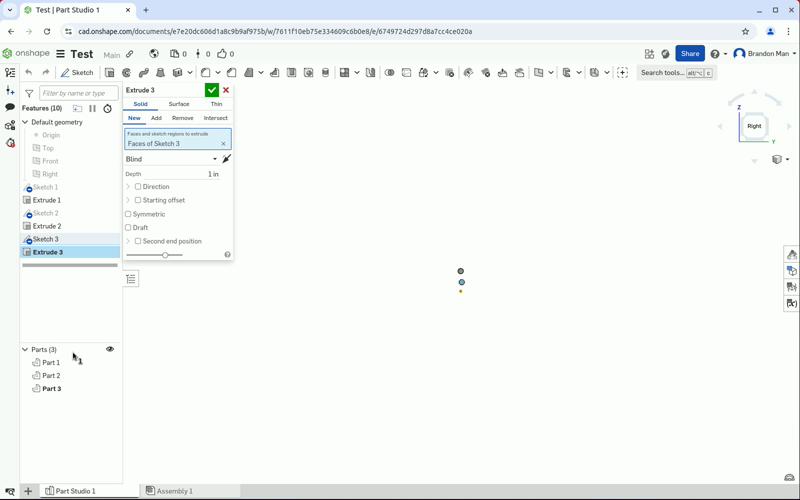
mouse_move(143, 106)
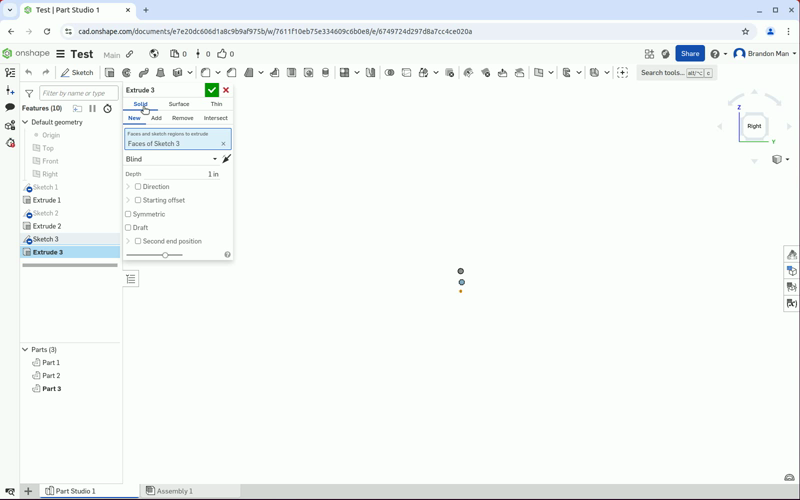
click(143, 106)
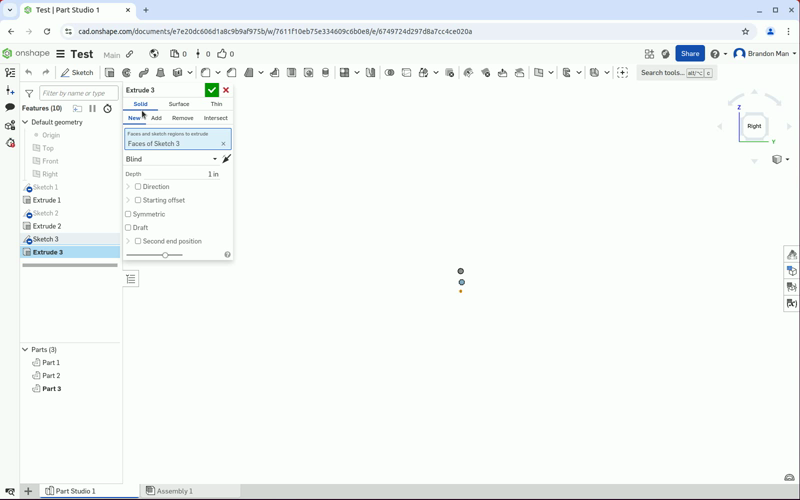
mouse_move(137, 120)
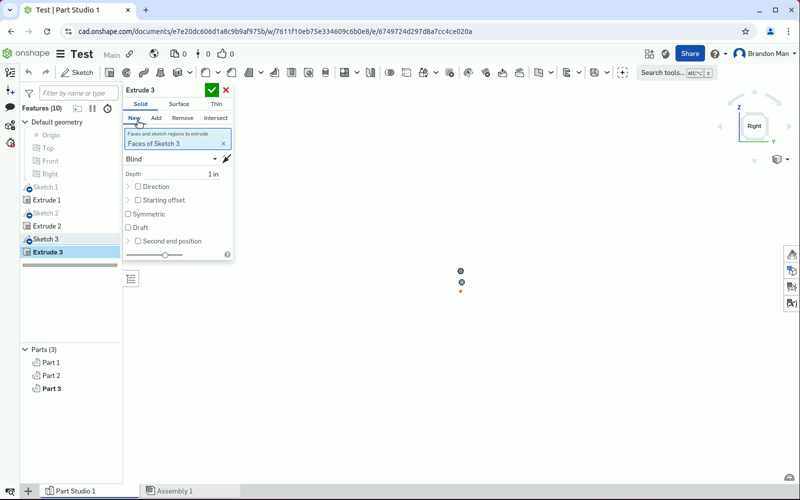
click(137, 120)
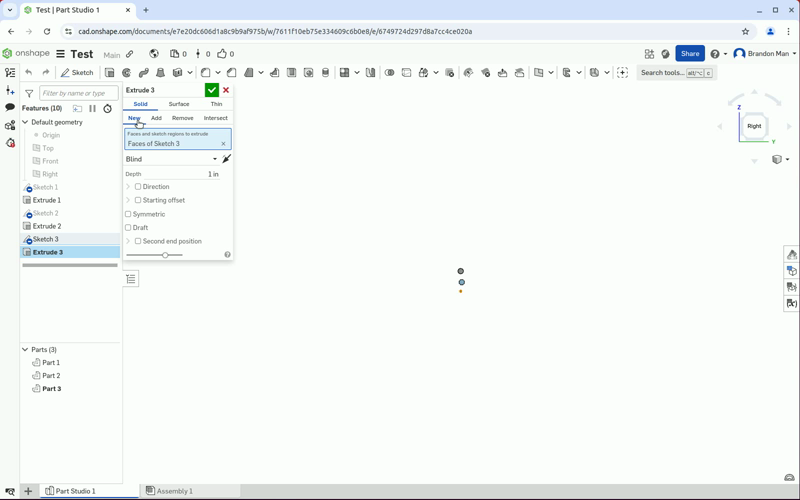
key(tab, 4)
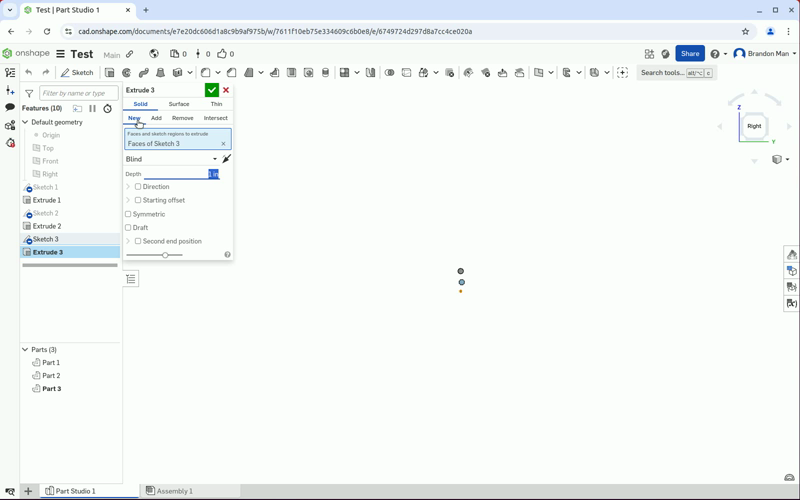
text(7.703)
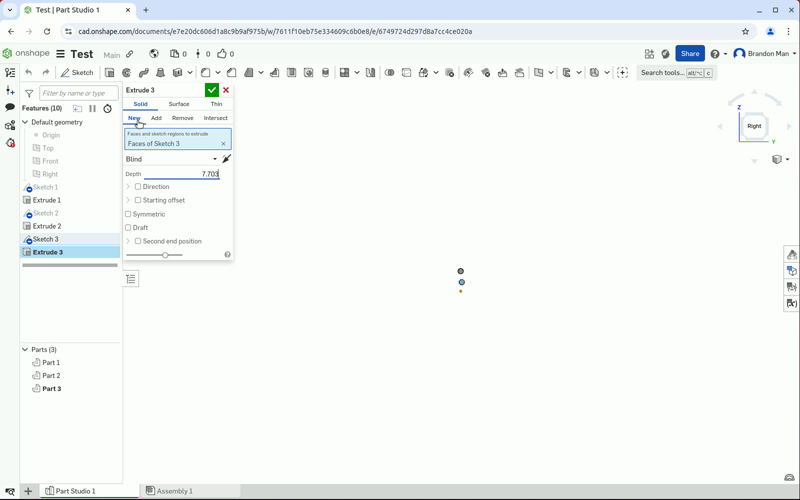
key(enter)
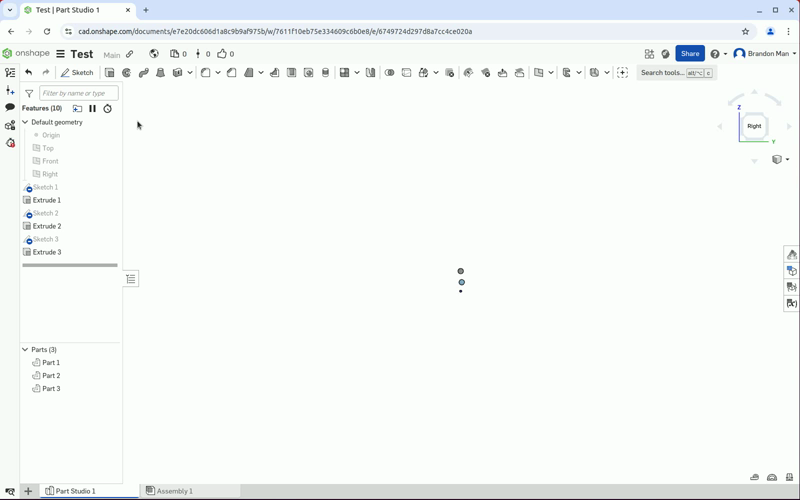
key(shift+h)
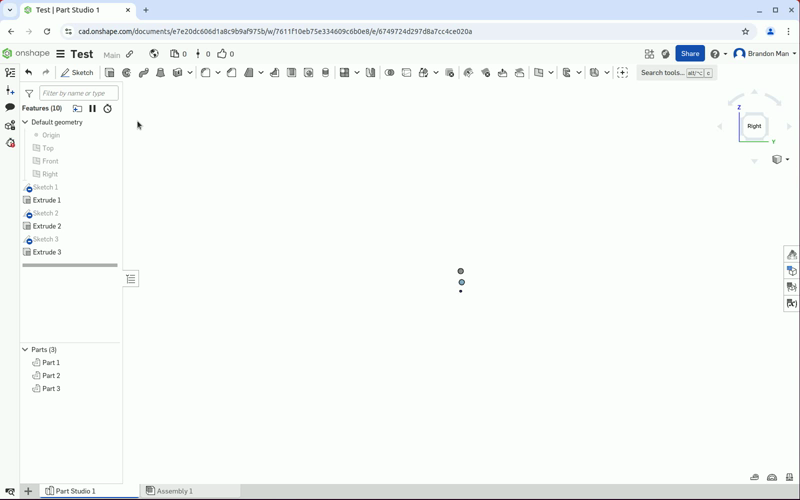
key(shift+h)
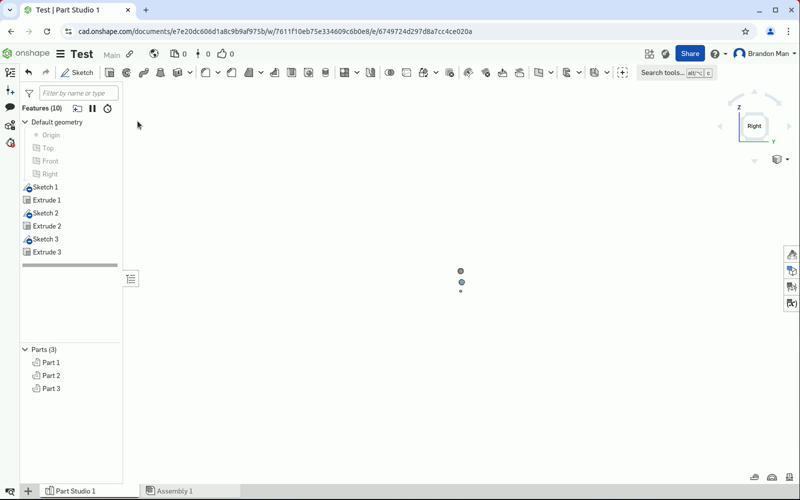
key(shift+7)
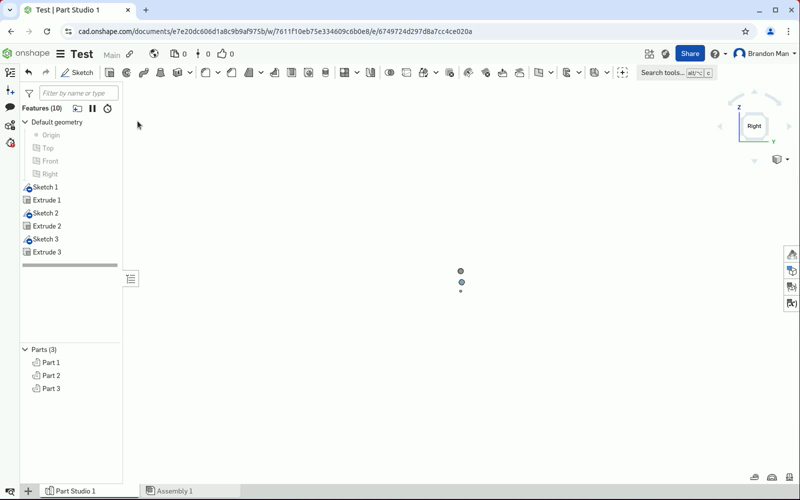
key(right, 2)
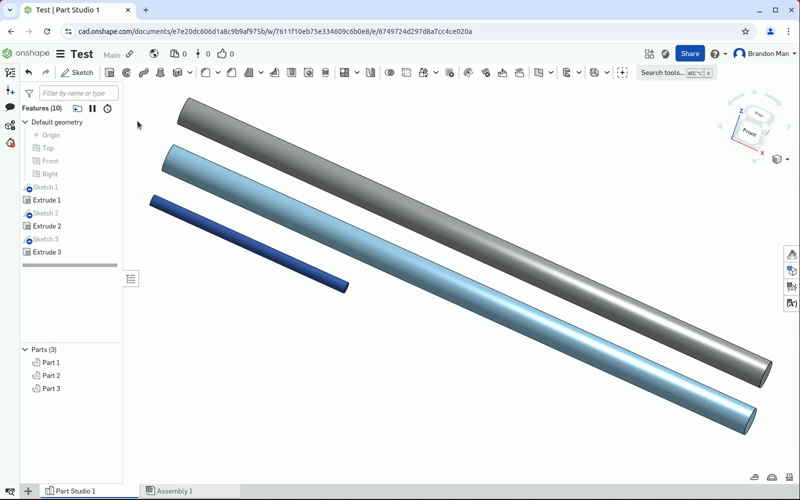
key(down, 2)
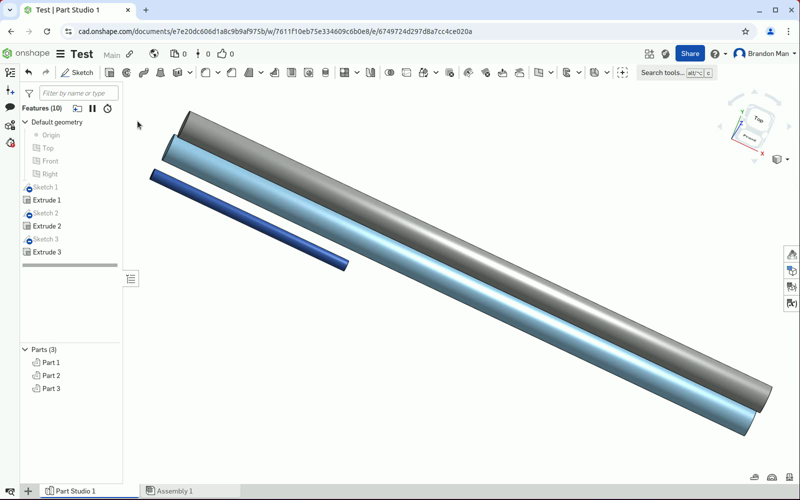
key(up, 2)
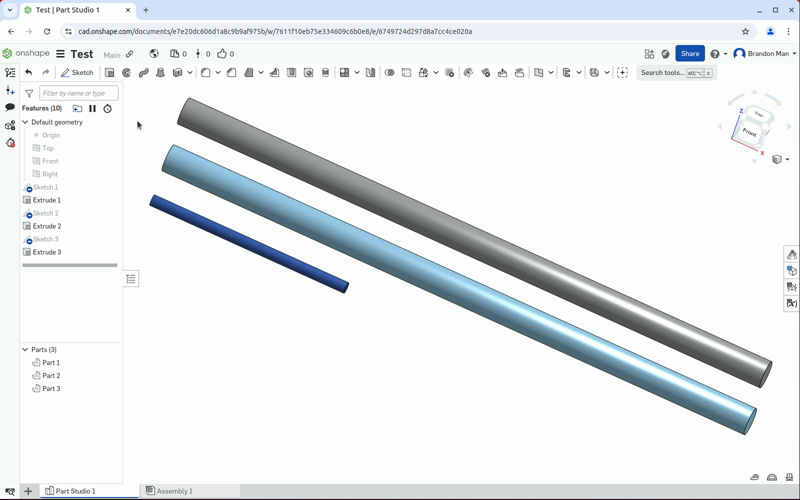
key(left, 2)
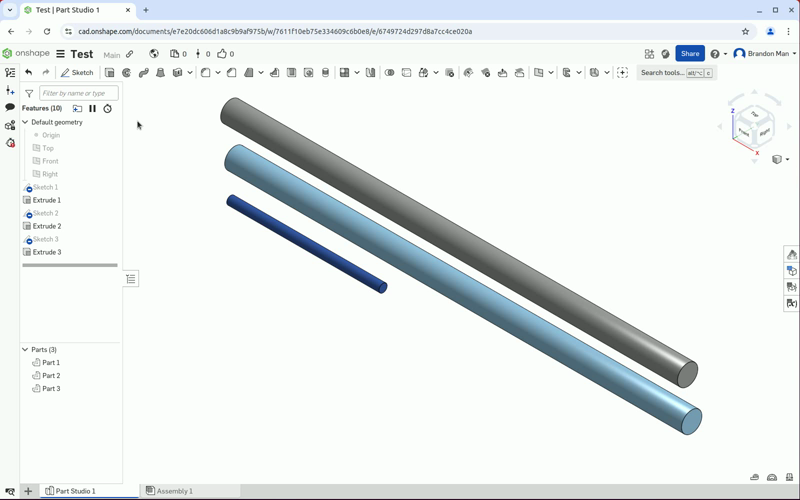
mouse_move(73, 189)
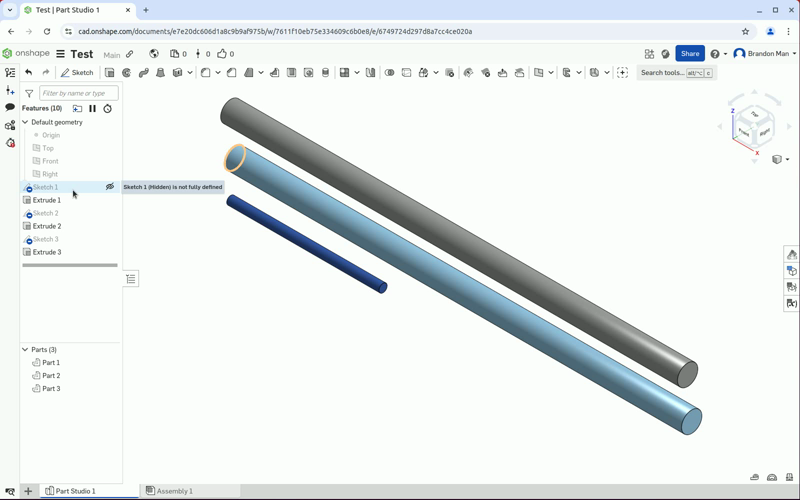
click(73, 189)